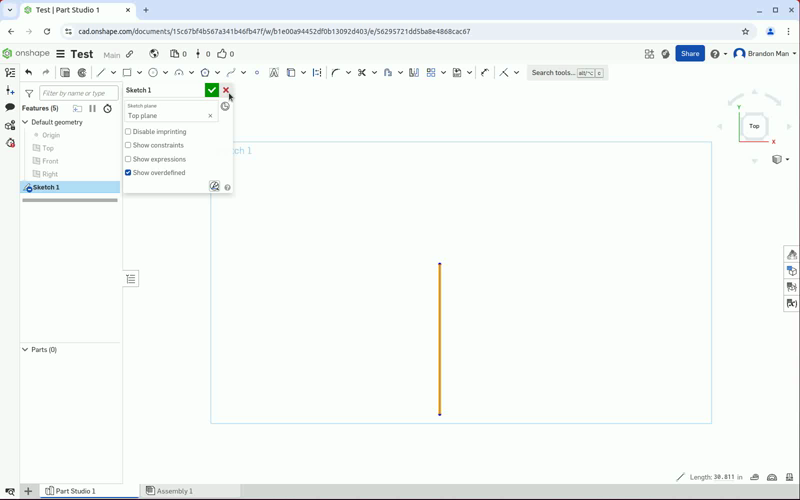
key(shift+h)
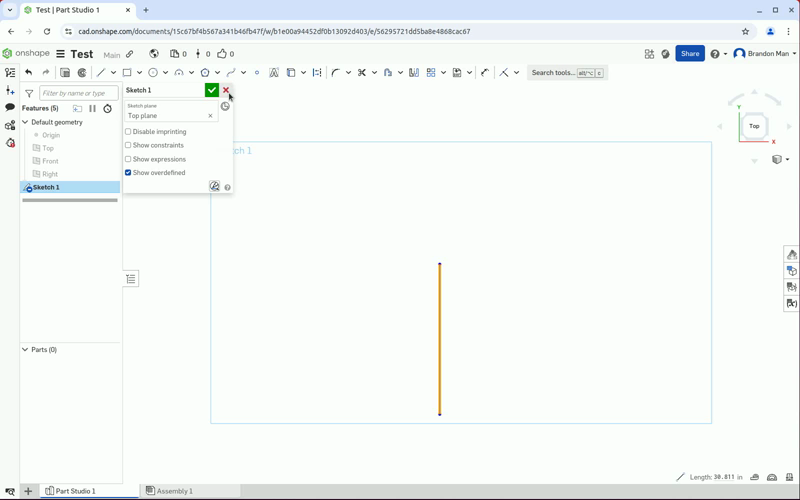
key(shift+s)
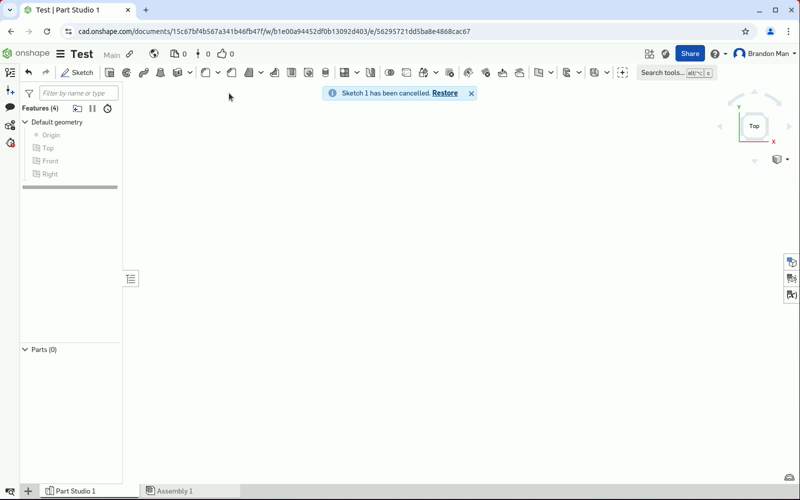
mouse_move(73, 150)
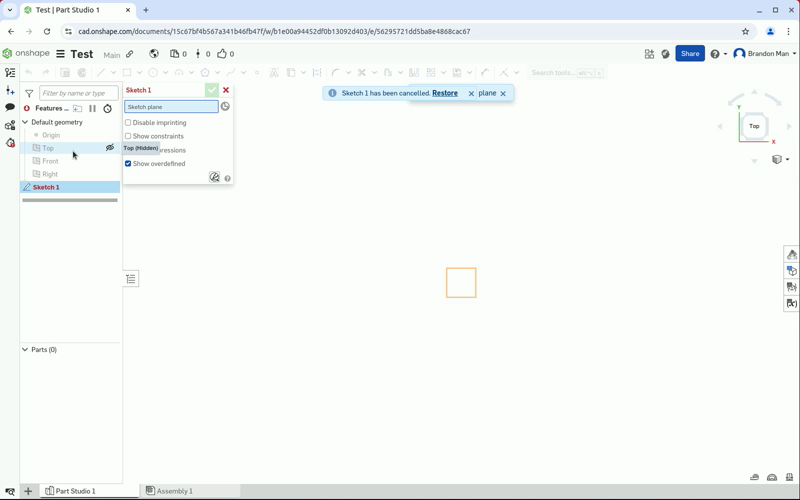
click(73, 150)
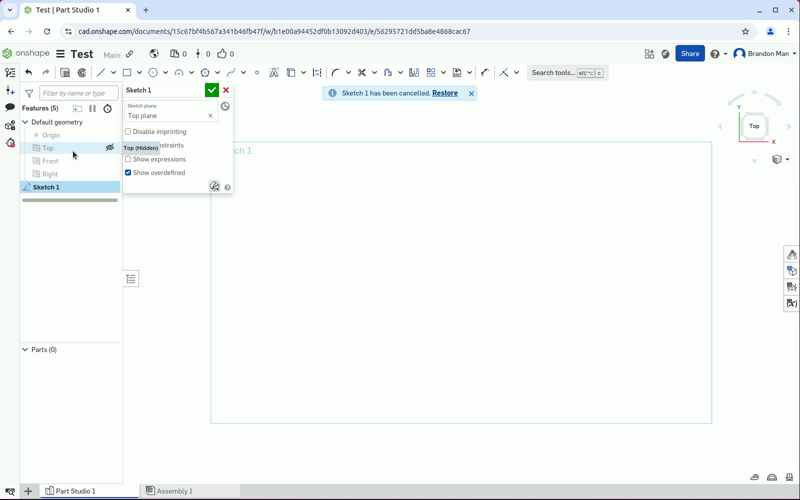
mouse_move(73, 352)
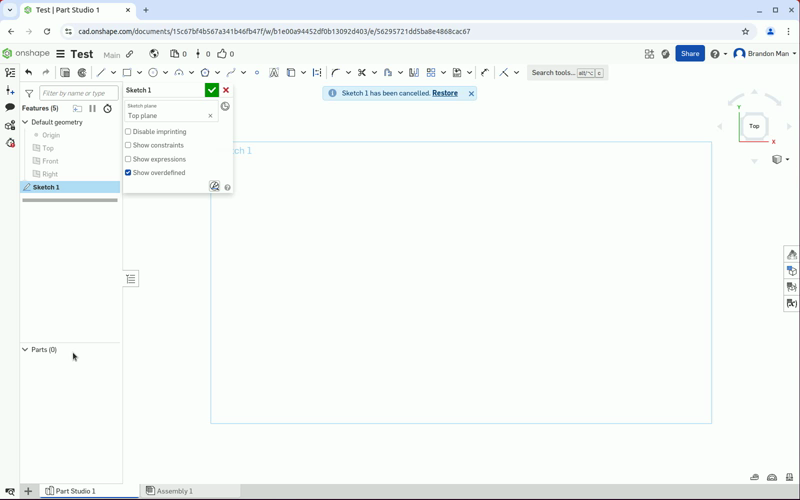
key(y)
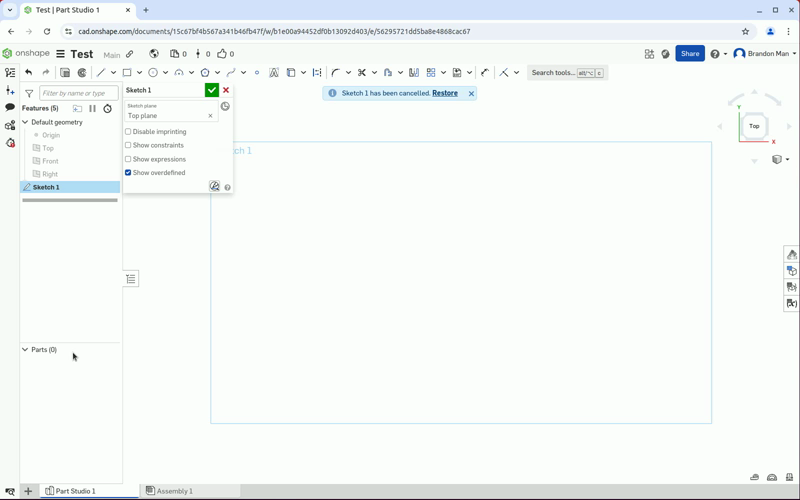
key(a)
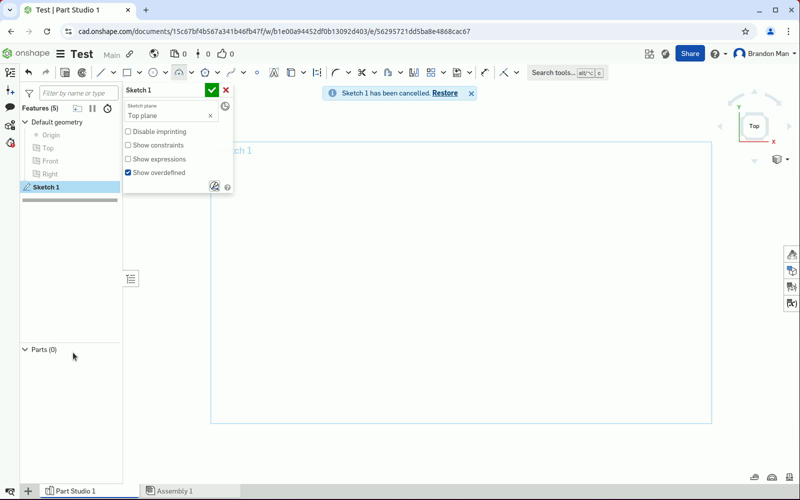
key_down(shift)
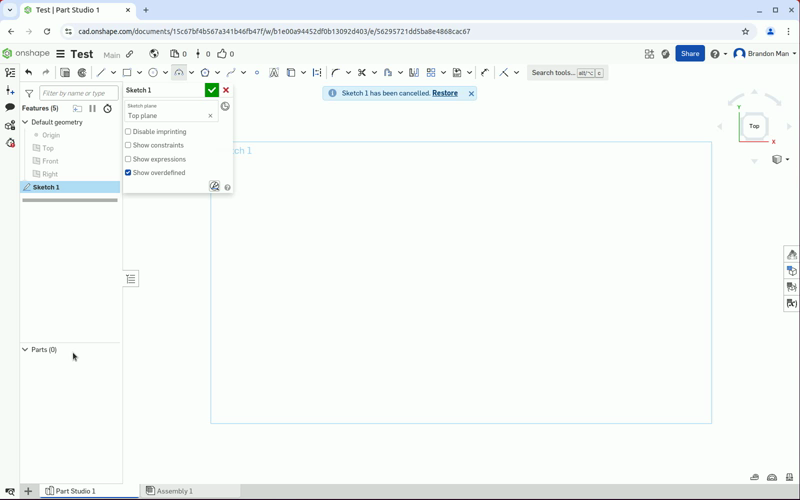
mouse_move(460, 245)
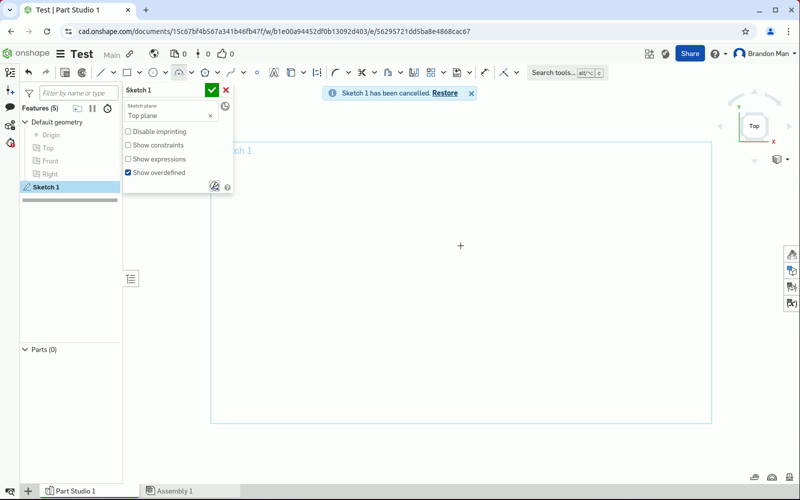
click(460, 245)
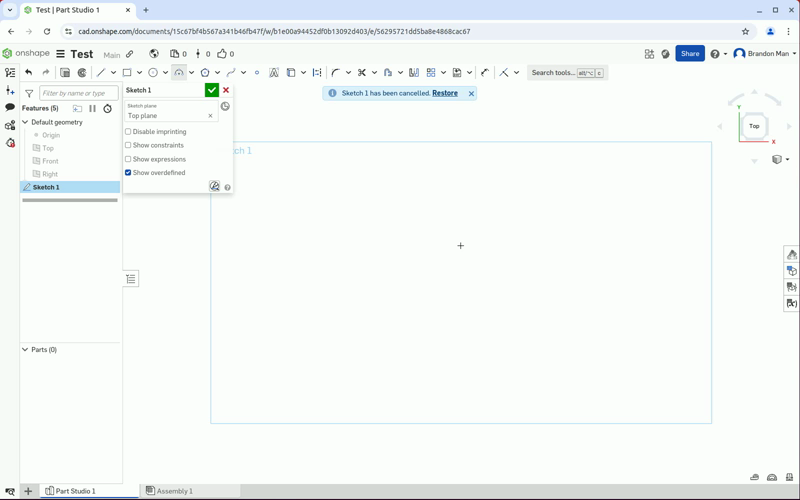
key_up(shift)
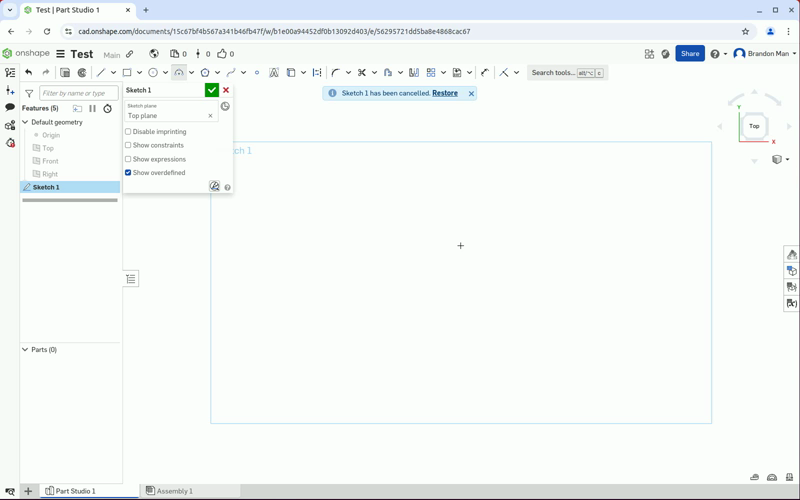
key_down(shift)
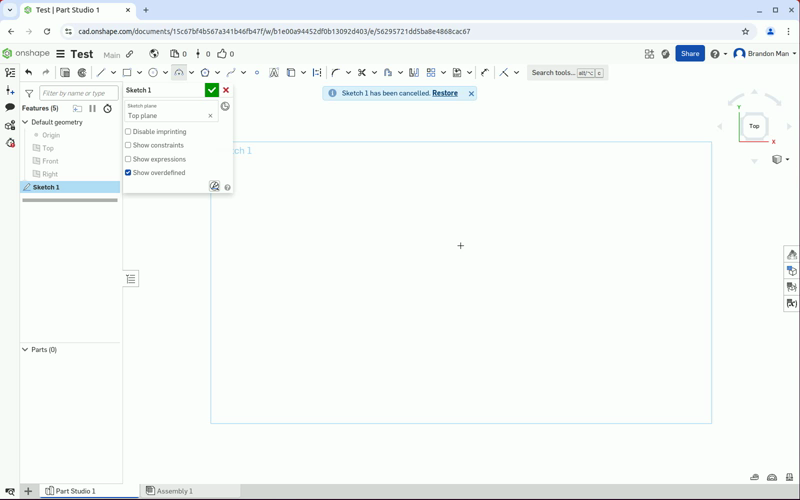
mouse_move(498, 283)
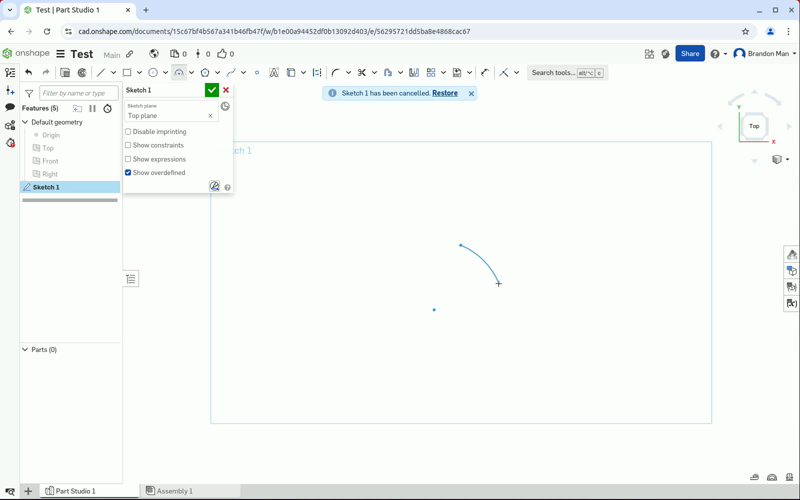
click(498, 283)
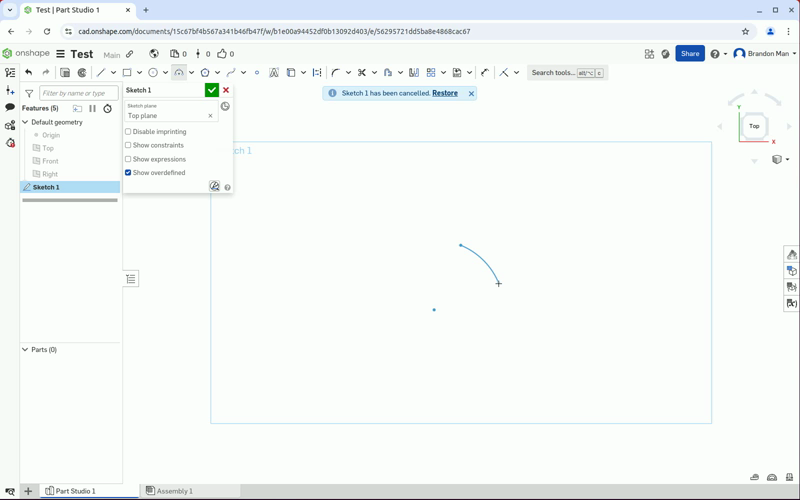
mouse_move(471, 272)
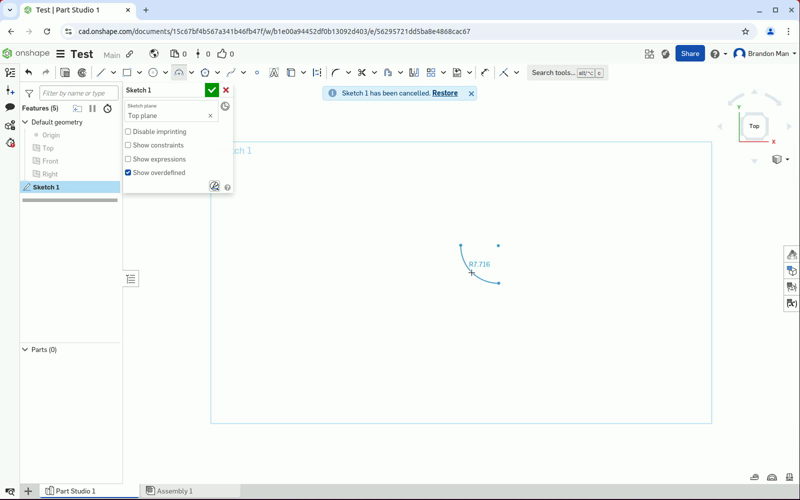
click(471, 272)
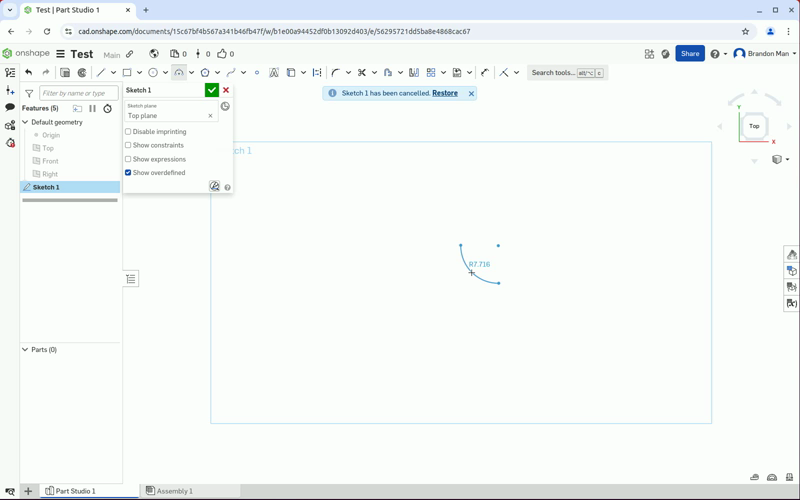
key_up(shift)
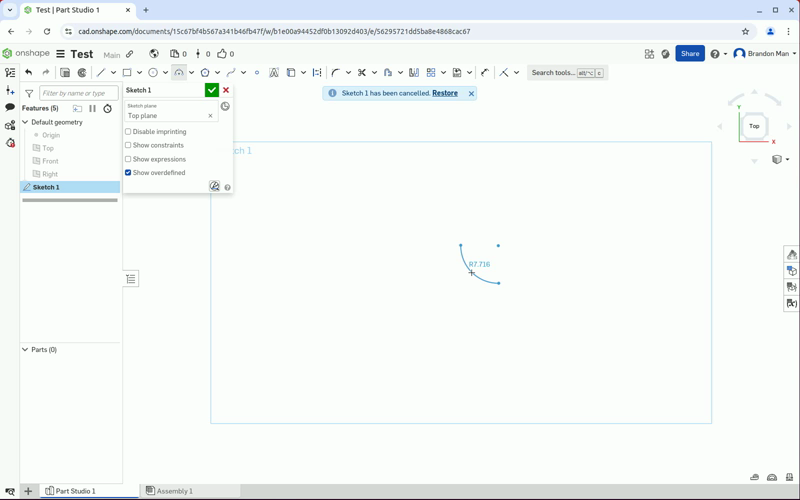
key(esc)
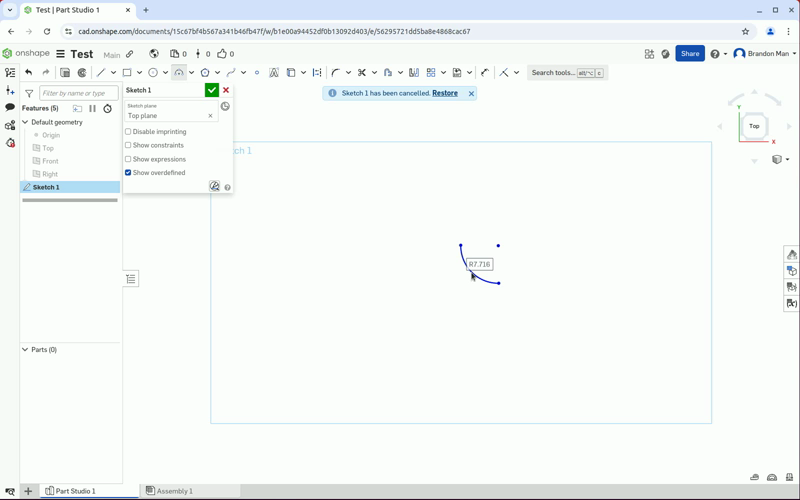
key(l)
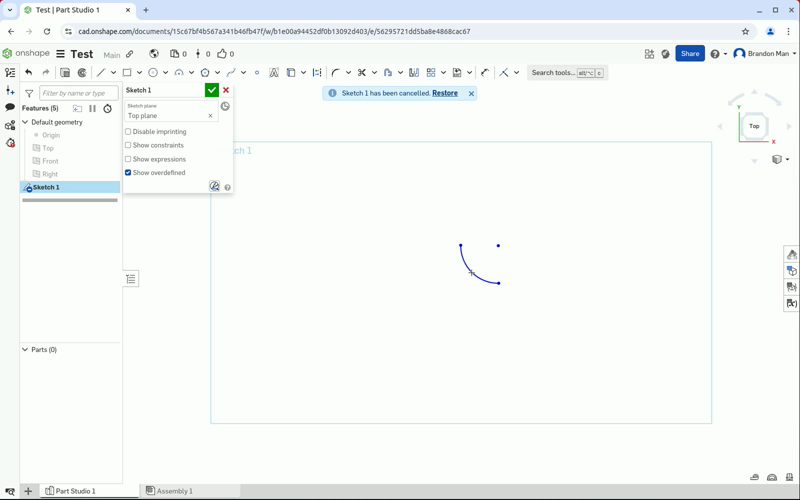
mouse_move(498, 283)
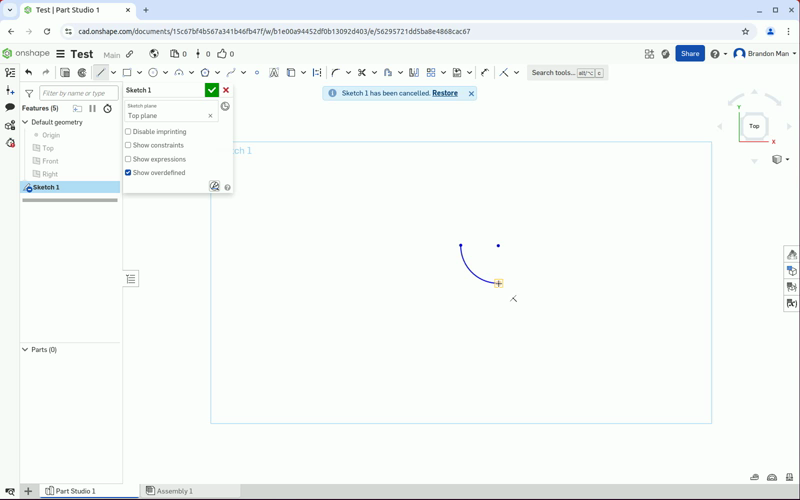
click(498, 283)
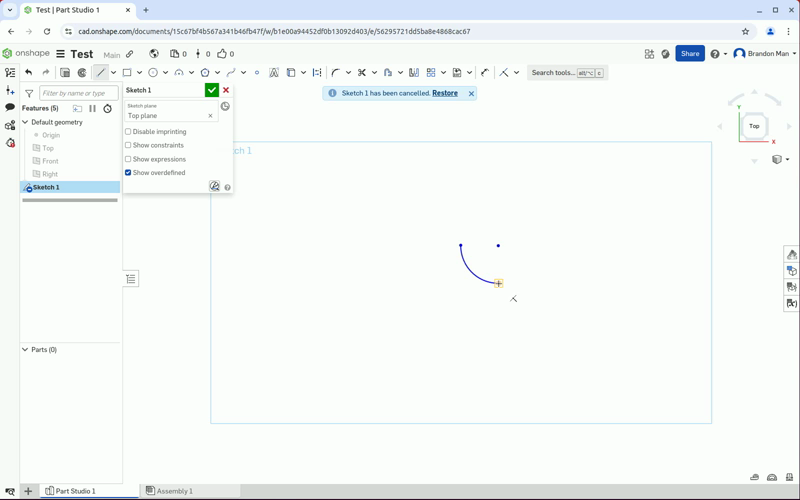
key_down(shift)
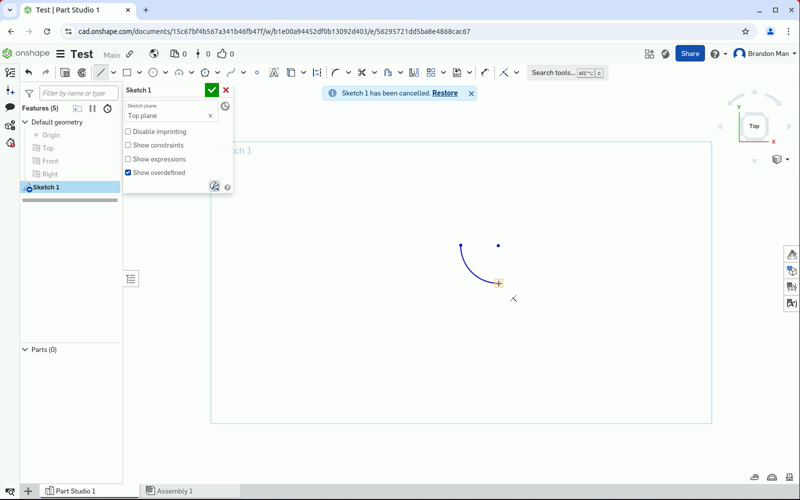
mouse_move(528, 283)
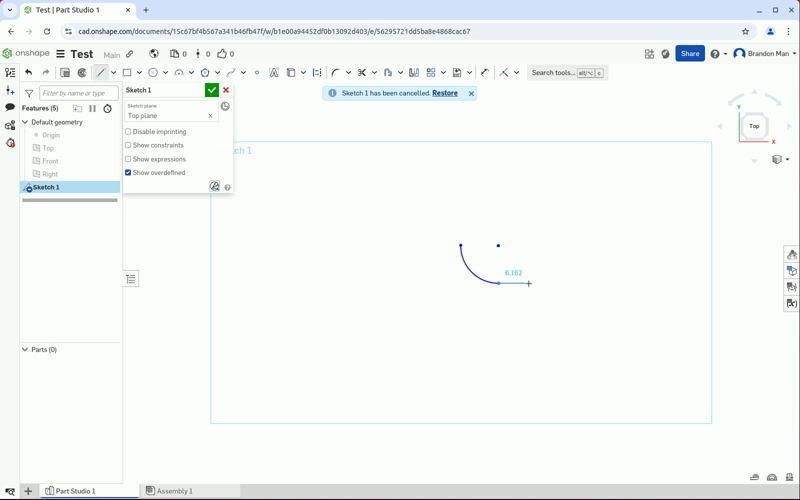
mouse_move(535, 283)
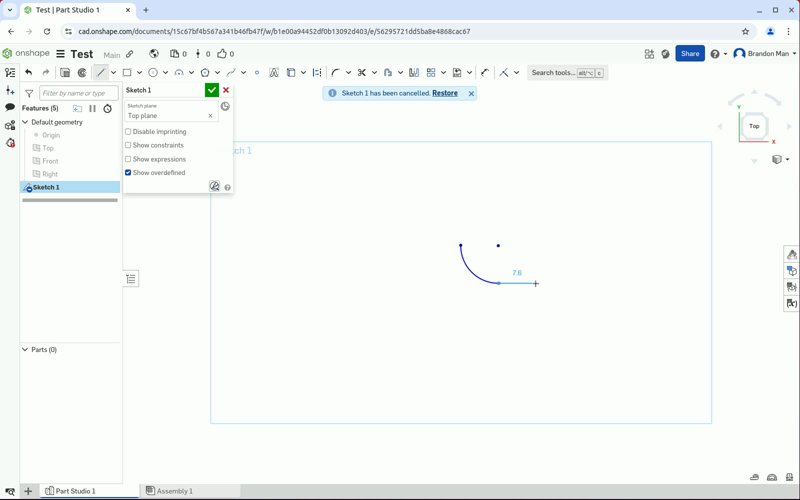
click(535, 283)
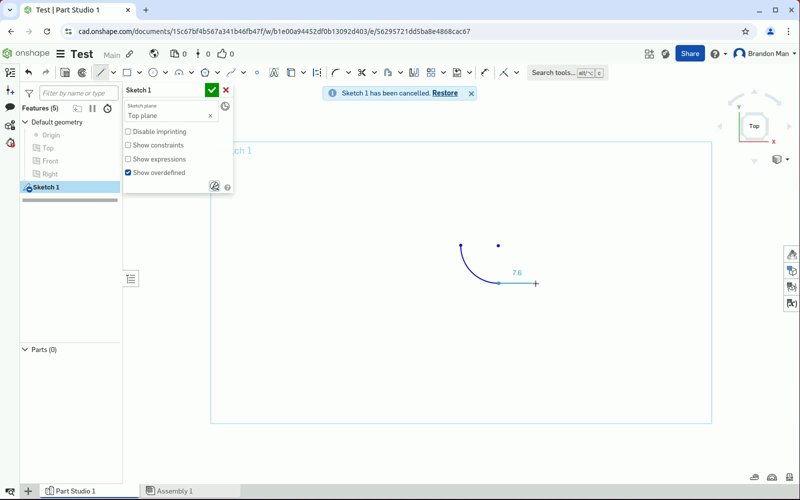
key_up(shift)
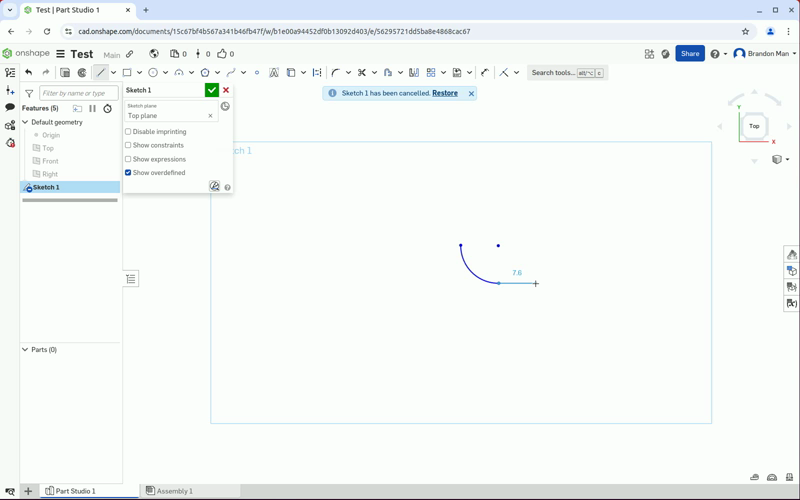
key(esc)
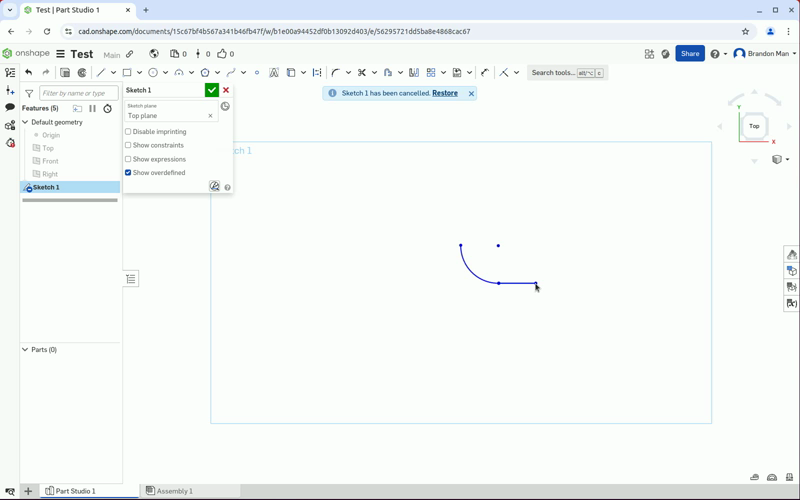
key(a)
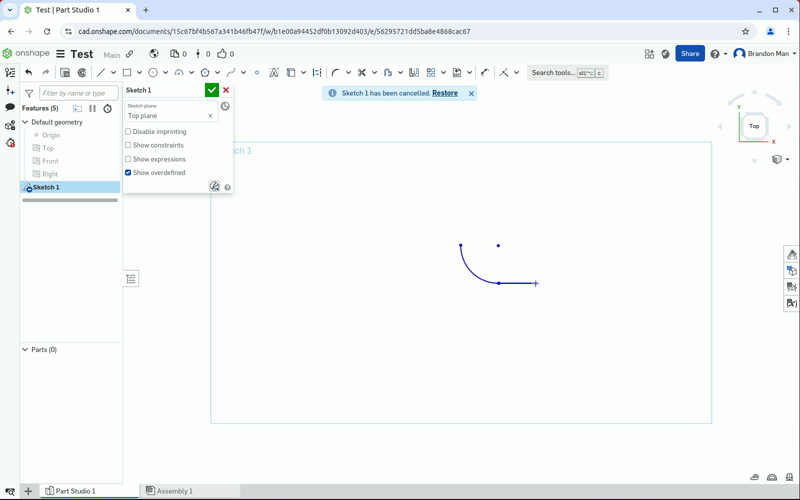
mouse_move(535, 283)
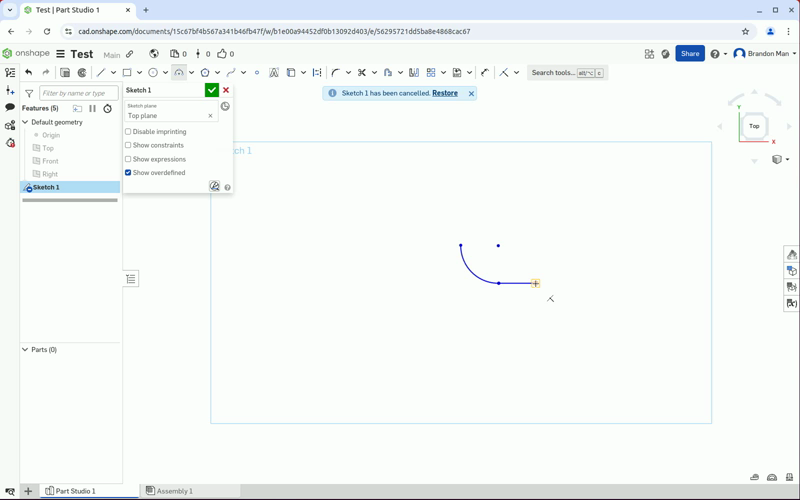
click(535, 283)
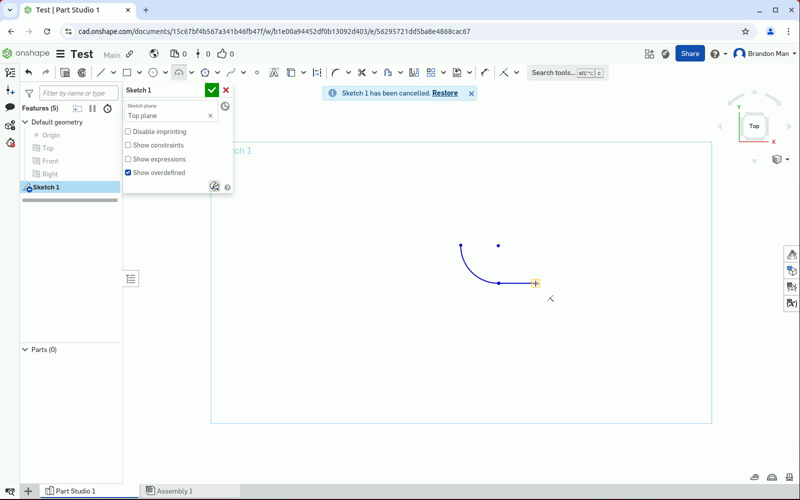
key_down(shift)
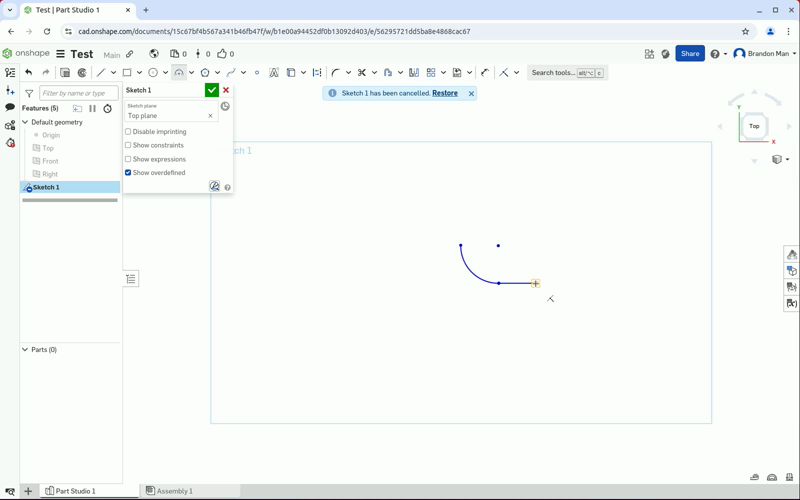
mouse_move(573, 245)
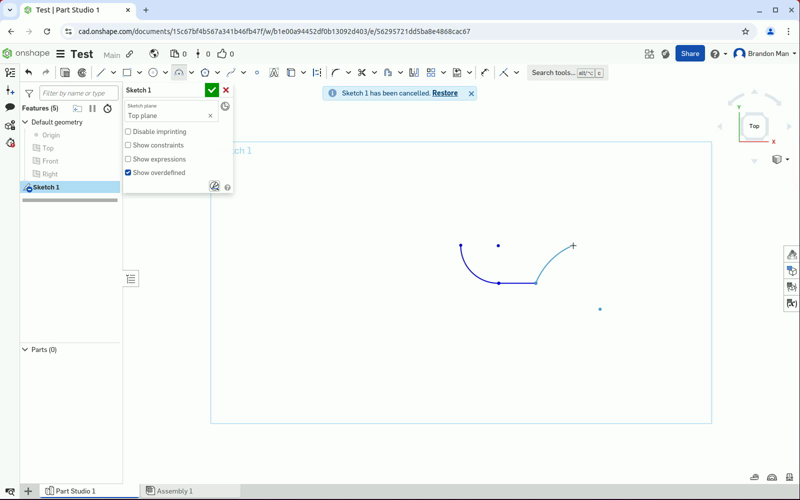
click(573, 245)
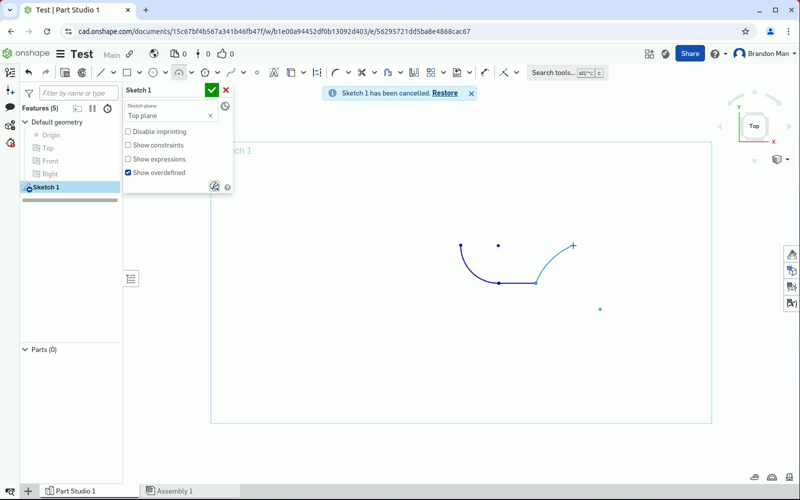
mouse_move(562, 272)
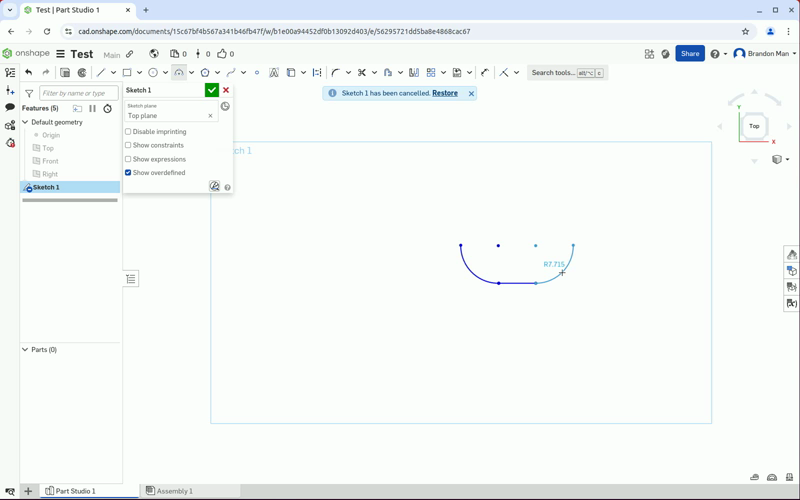
click(562, 272)
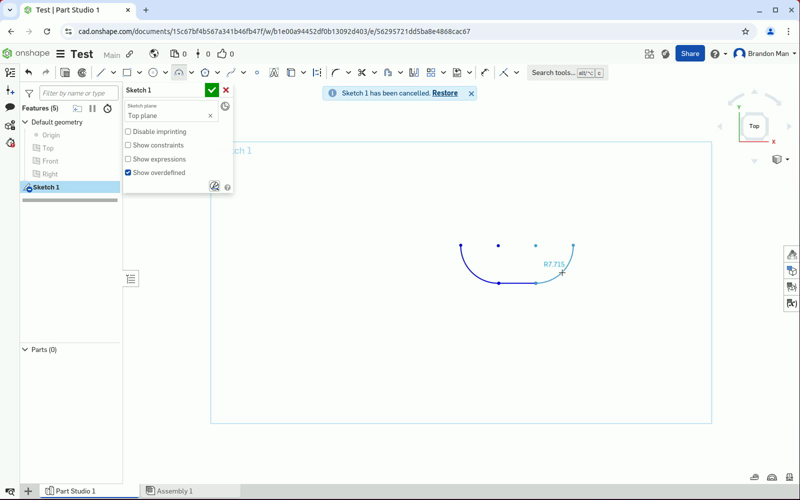
key_up(shift)
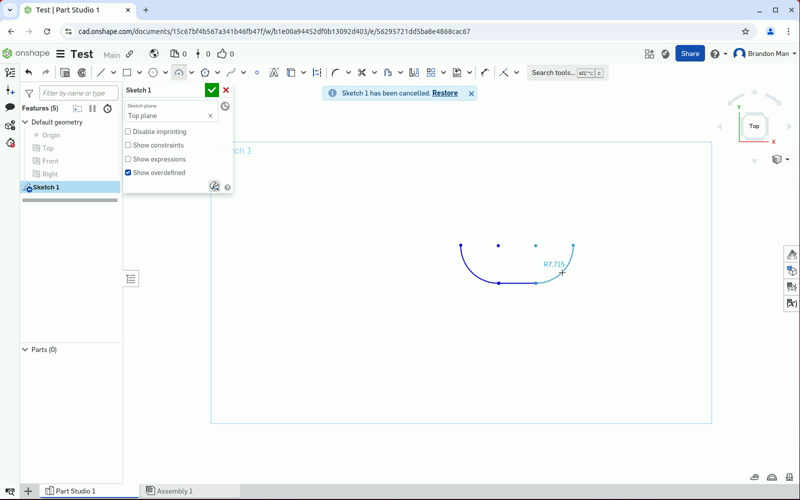
key(esc)
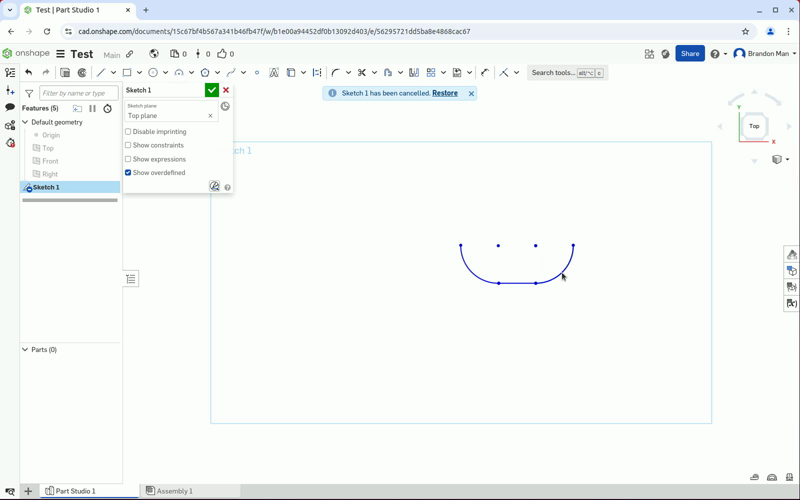
key(l)
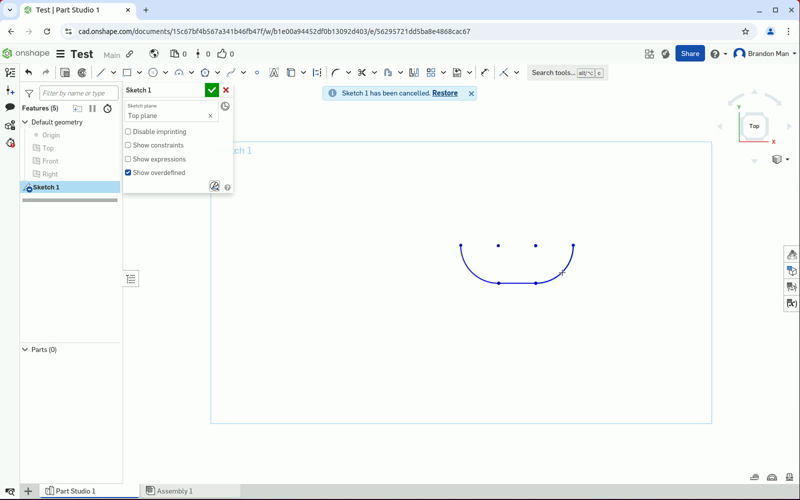
mouse_move(573, 245)
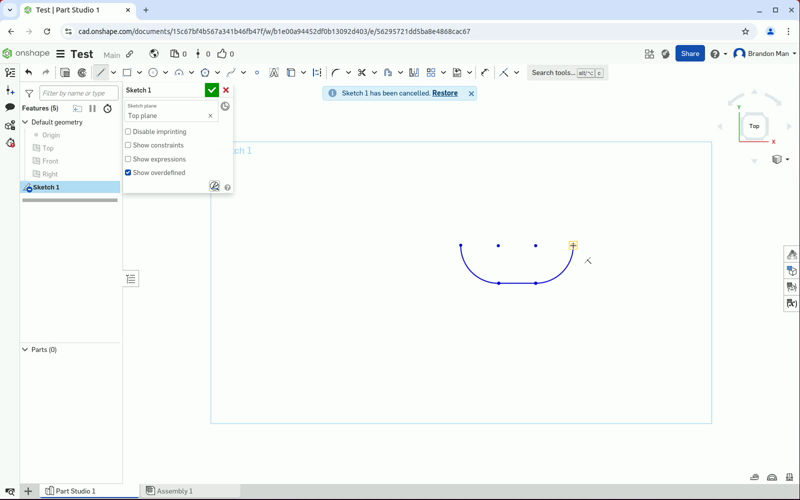
click(573, 245)
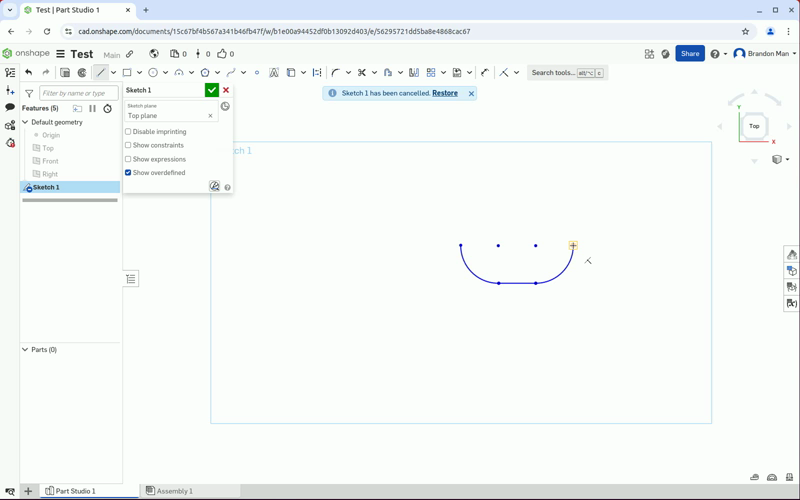
key_down(shift)
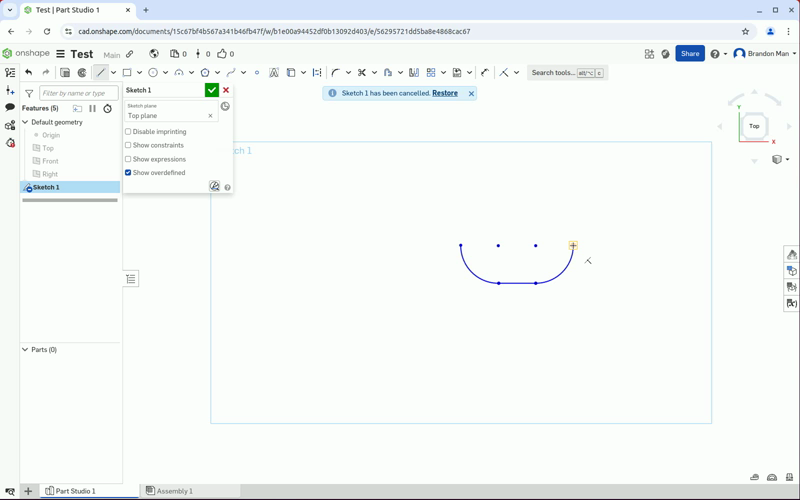
mouse_move(589, 245)
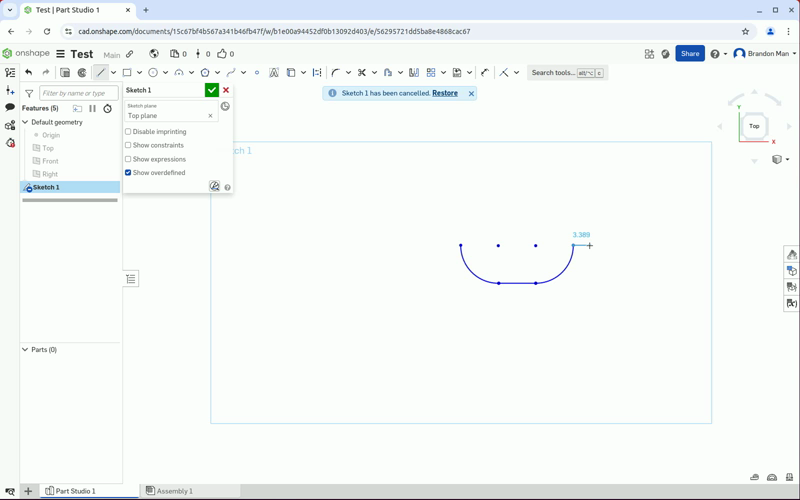
mouse_move(573, 207)
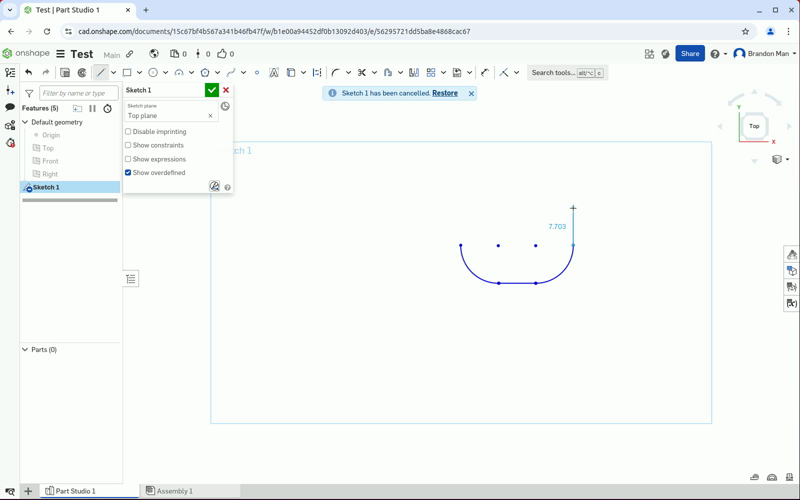
click(573, 207)
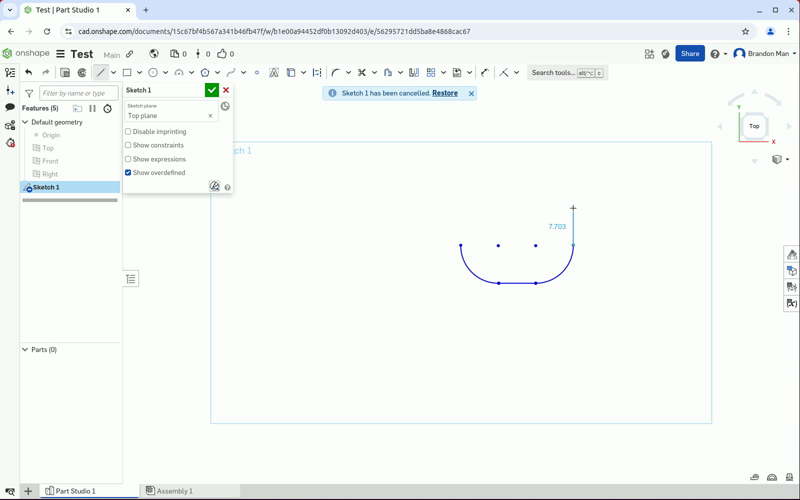
key_up(shift)
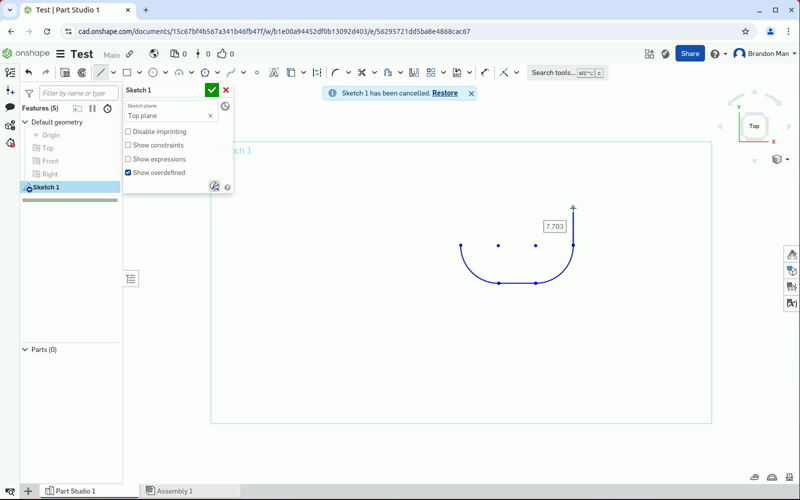
key(esc)
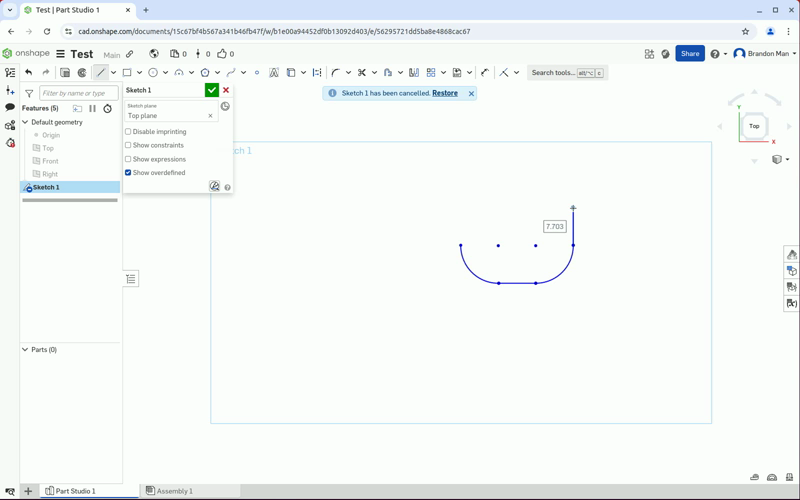
key(a)
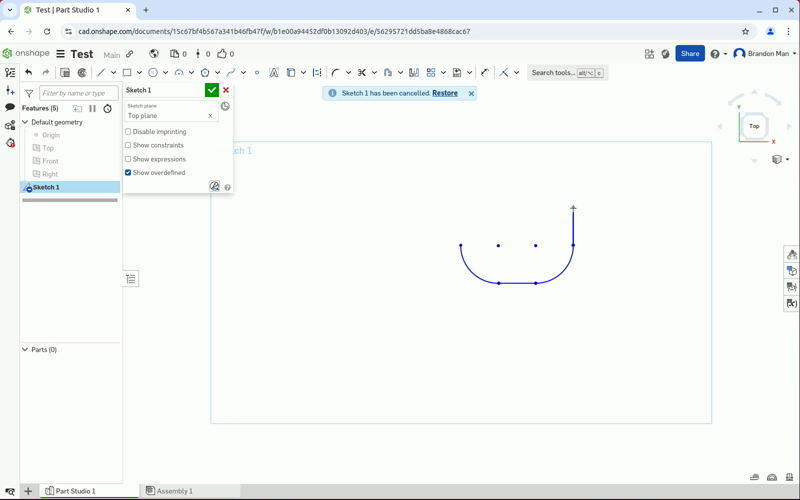
mouse_move(573, 207)
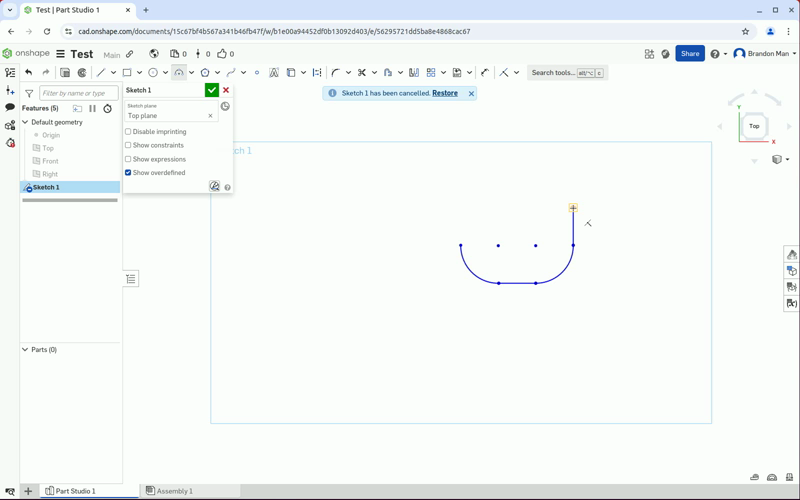
click(573, 207)
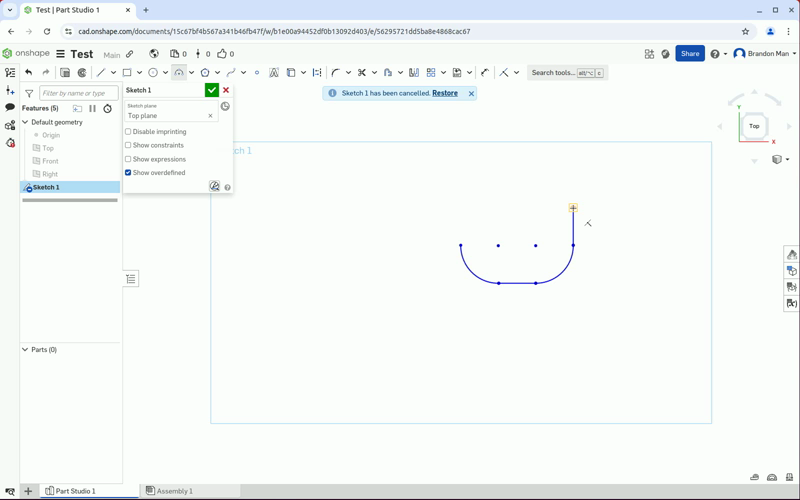
key_down(shift)
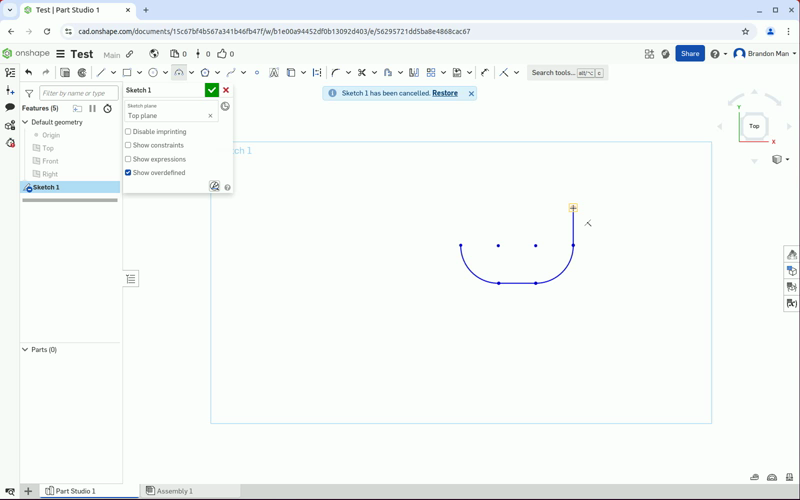
mouse_move(535, 170)
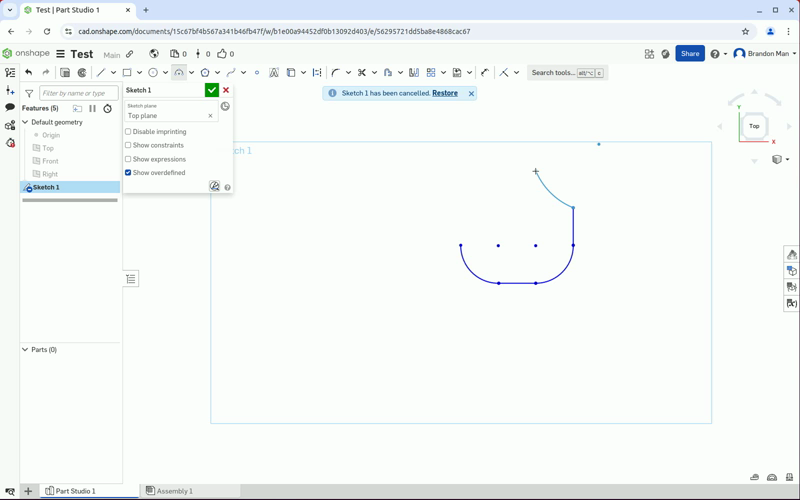
click(535, 170)
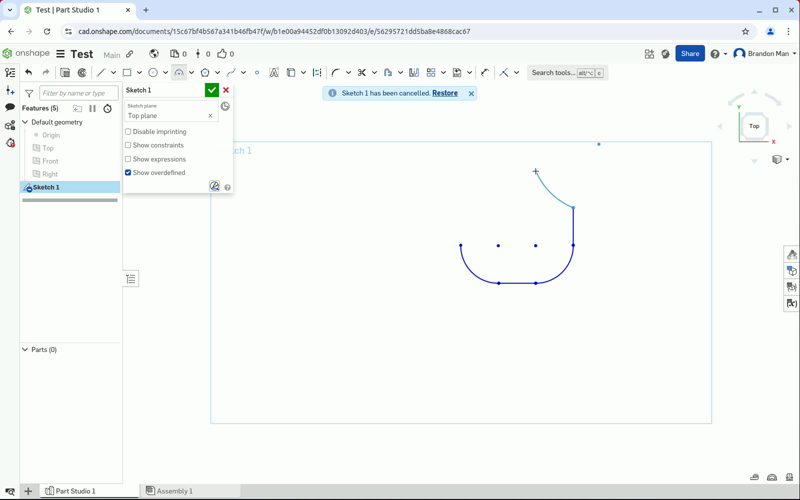
mouse_move(561, 181)
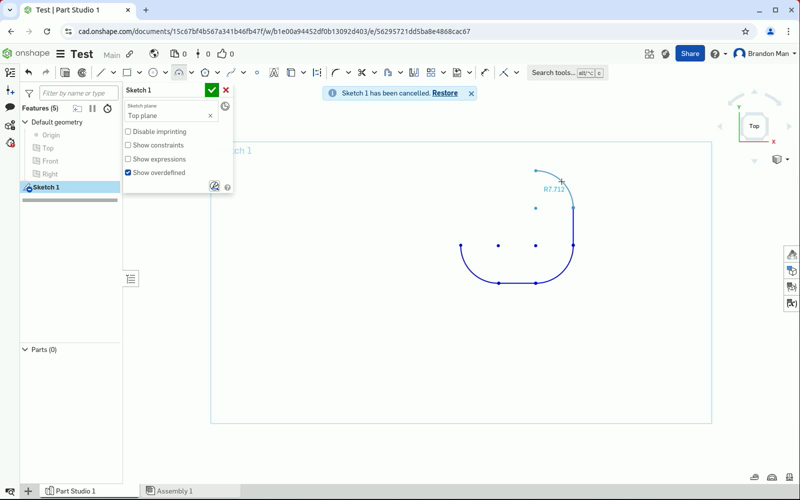
click(561, 181)
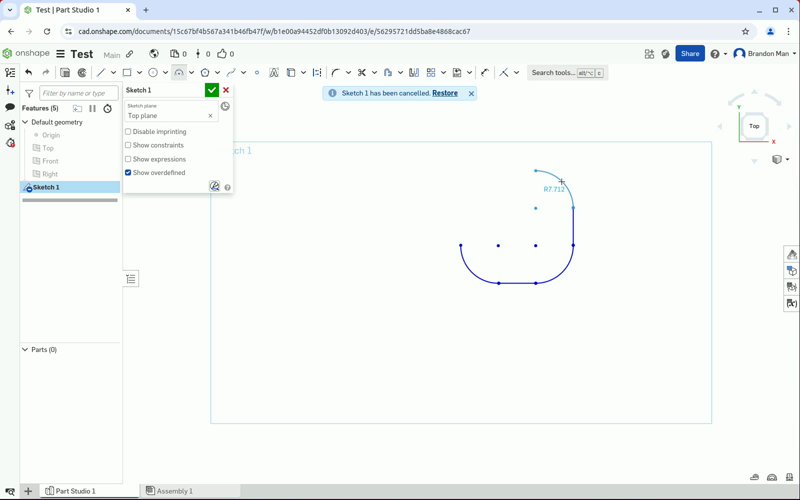
key_up(shift)
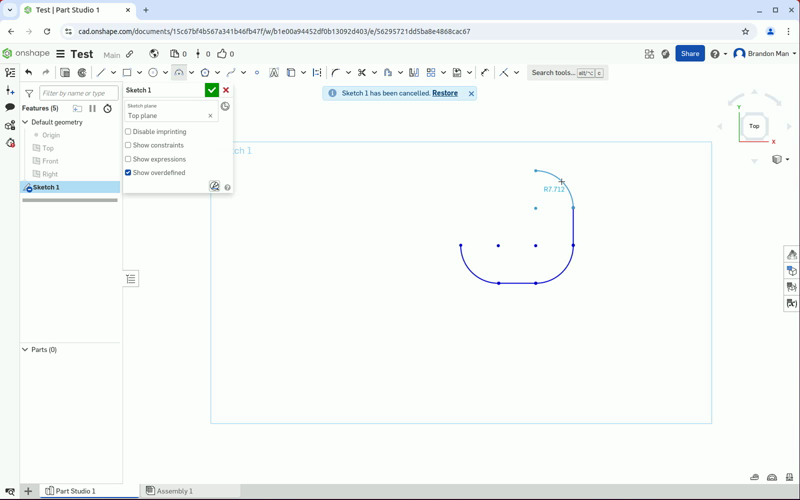
key(esc)
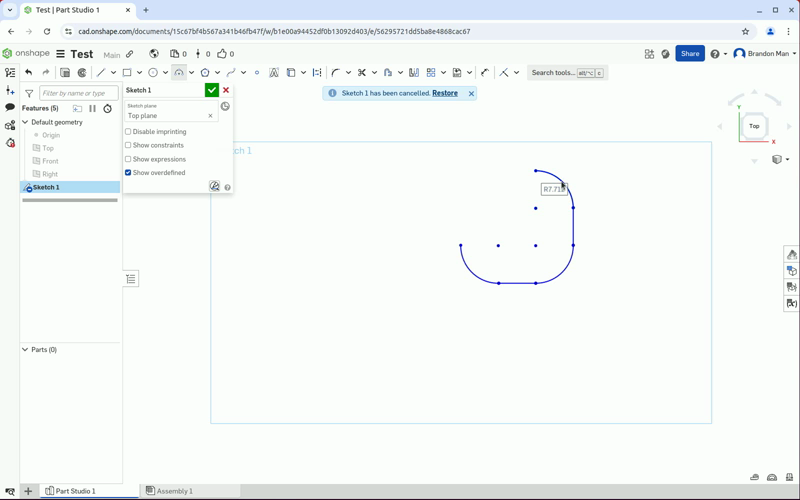
key(l)
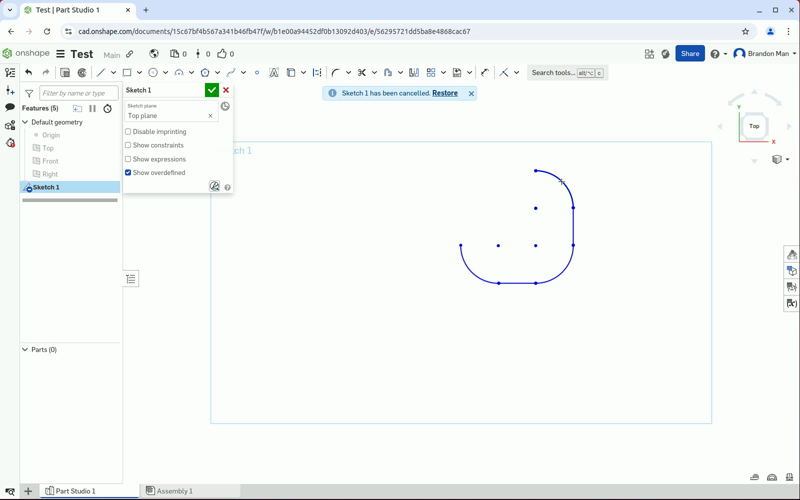
mouse_move(535, 170)
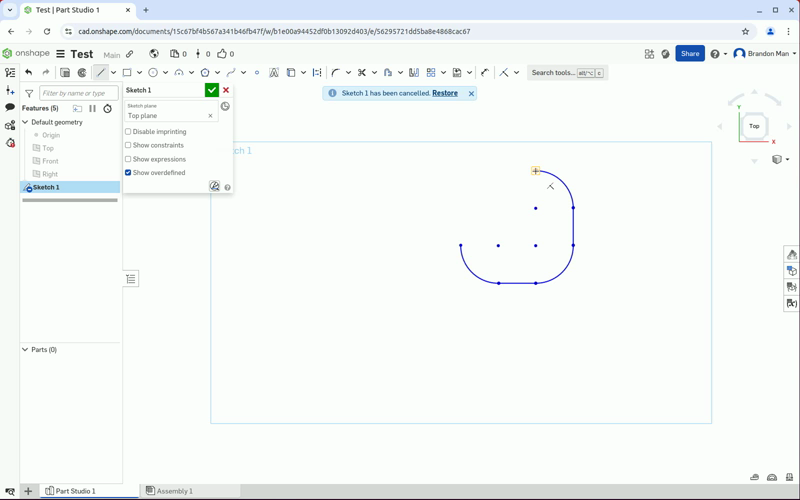
click(535, 170)
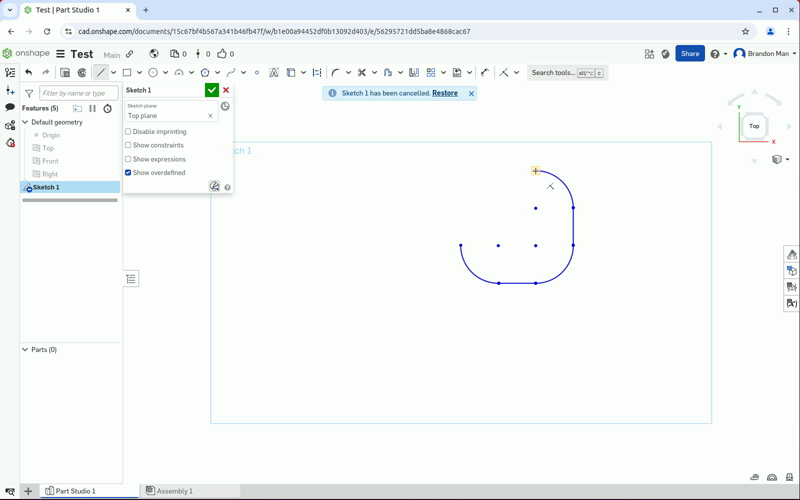
key_down(shift)
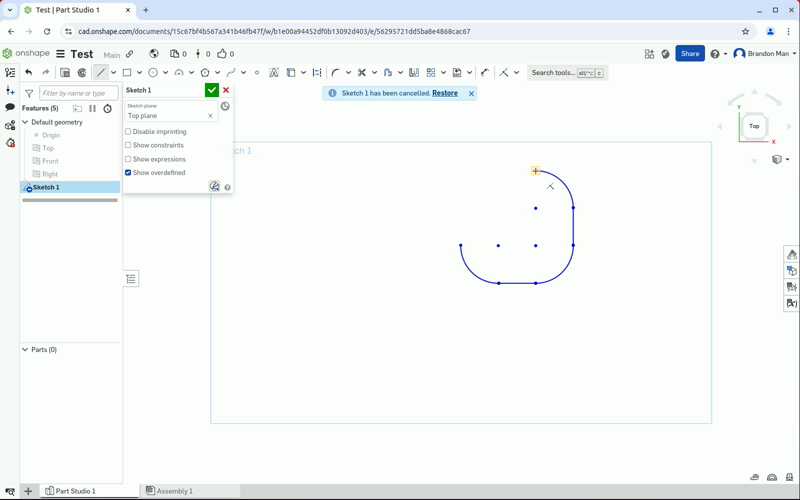
mouse_move(565, 170)
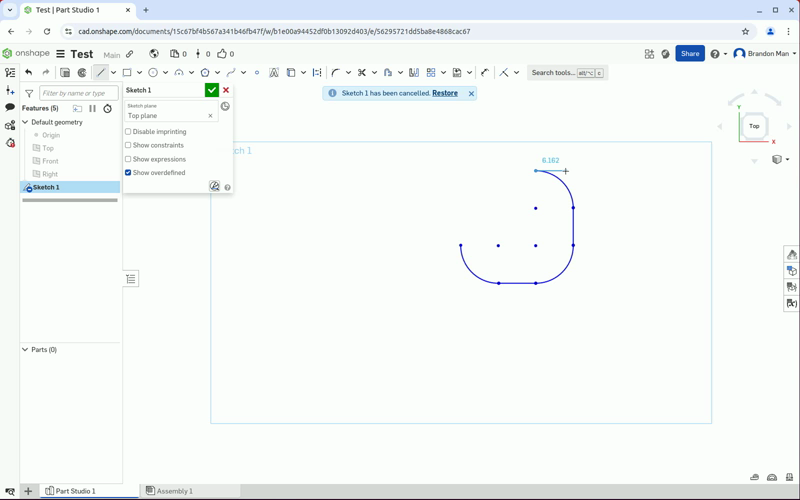
mouse_move(498, 170)
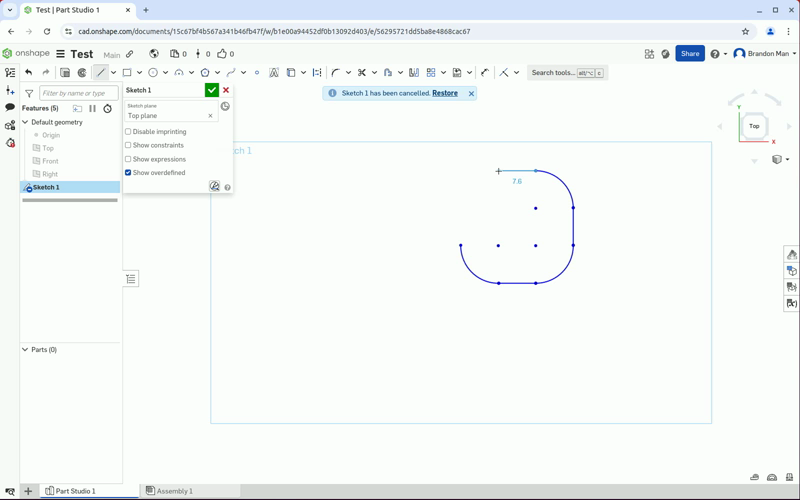
click(498, 170)
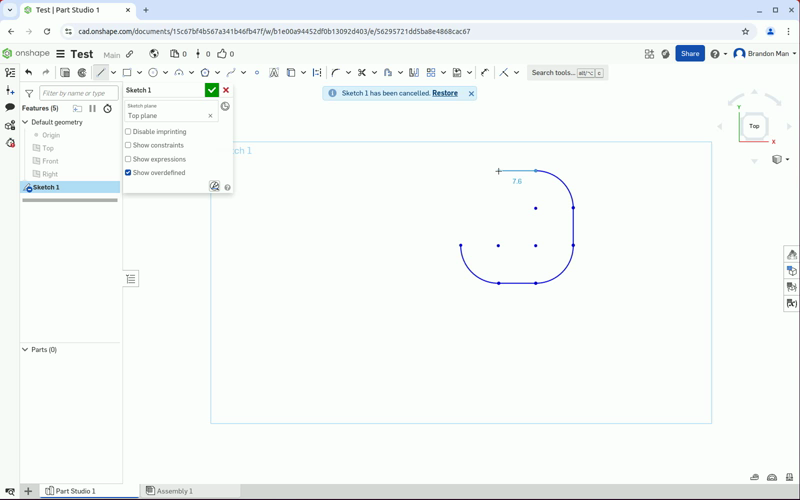
key_up(shift)
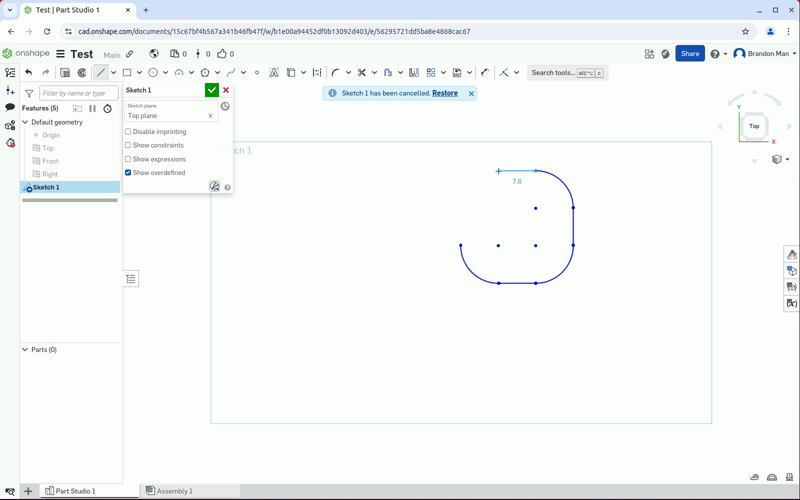
key(esc)
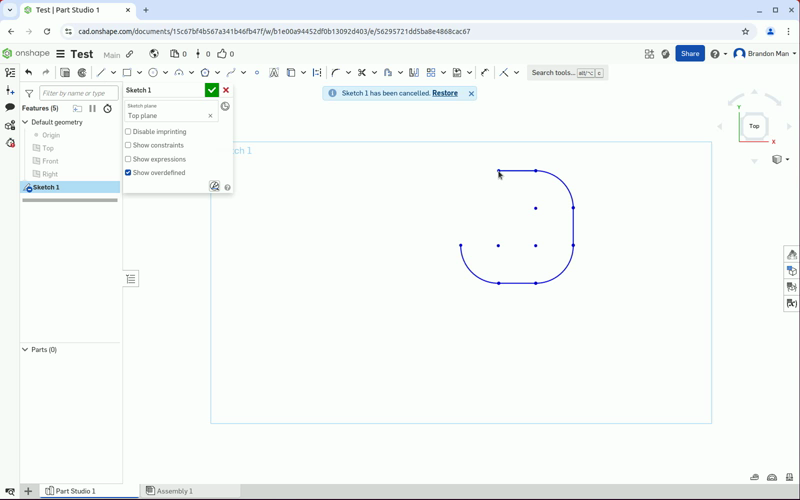
key(a)
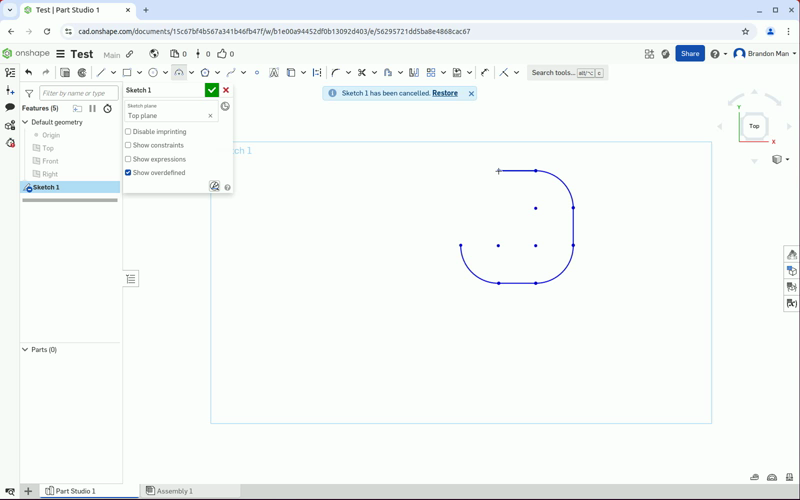
mouse_move(498, 170)
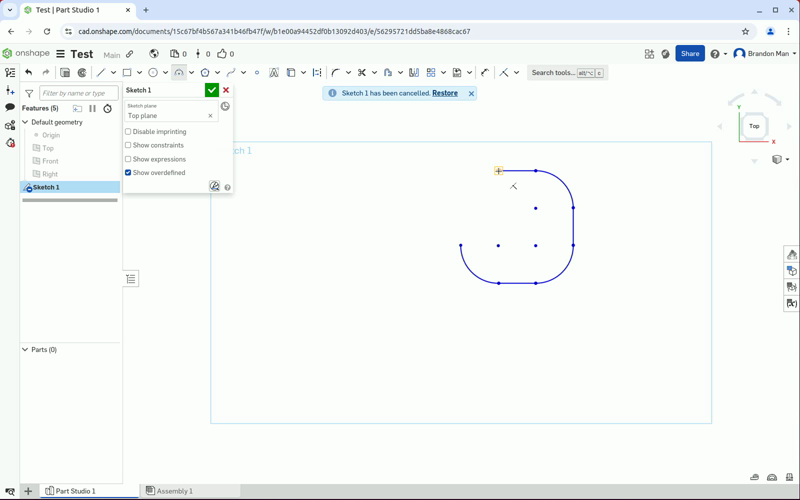
click(498, 170)
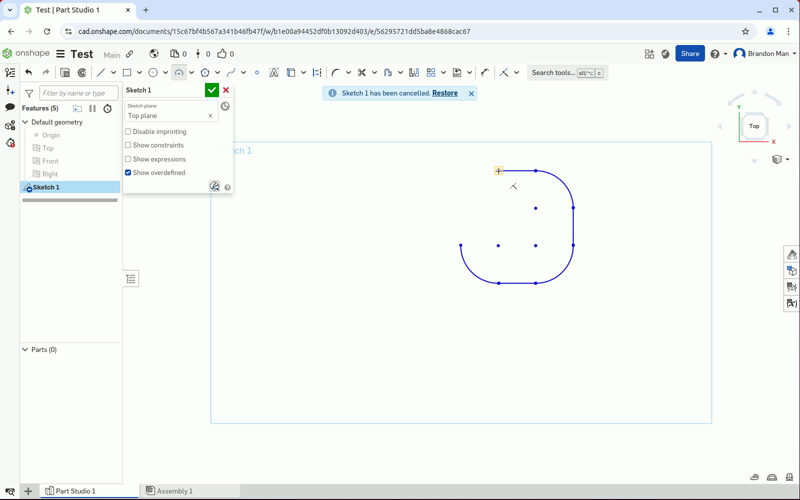
key_down(shift)
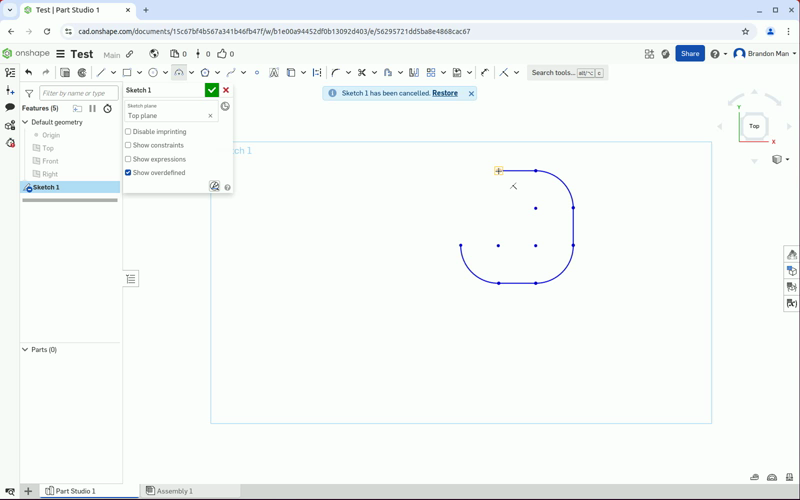
mouse_move(460, 207)
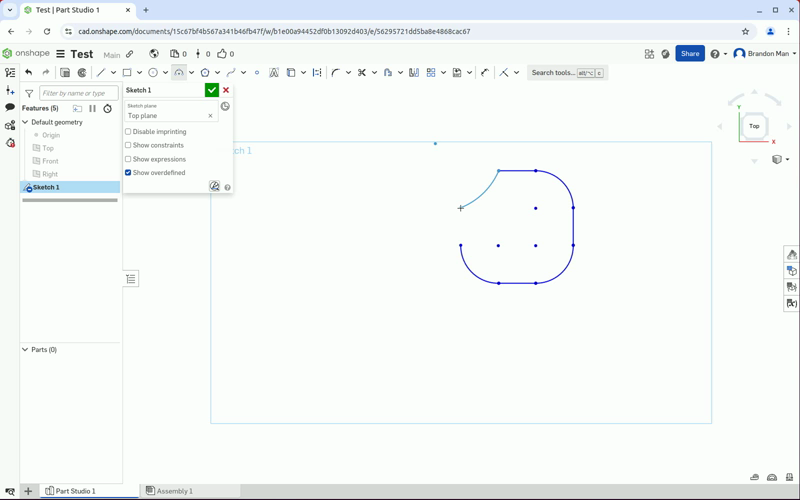
click(460, 207)
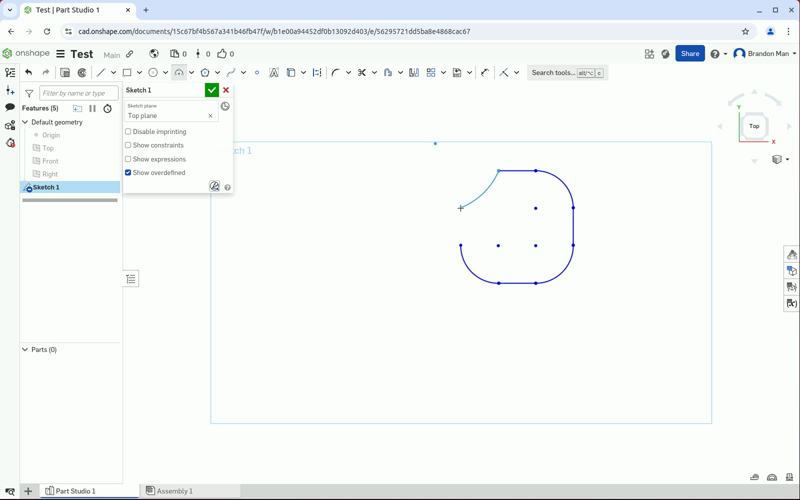
mouse_move(472, 181)
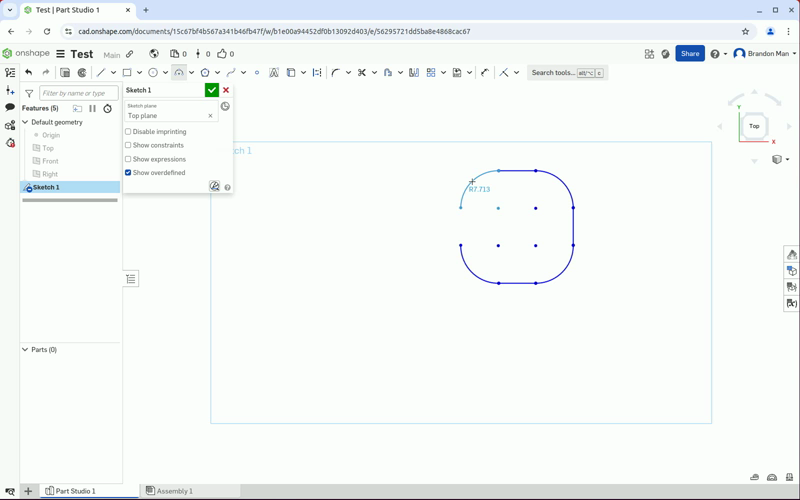
click(472, 181)
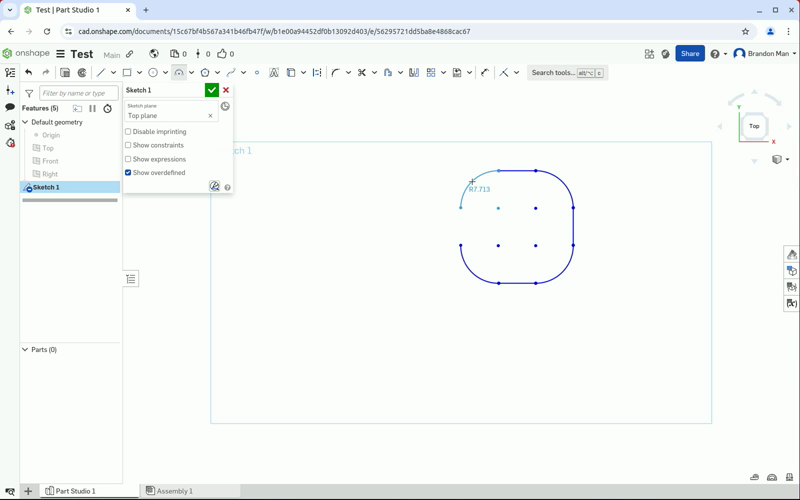
key_up(shift)
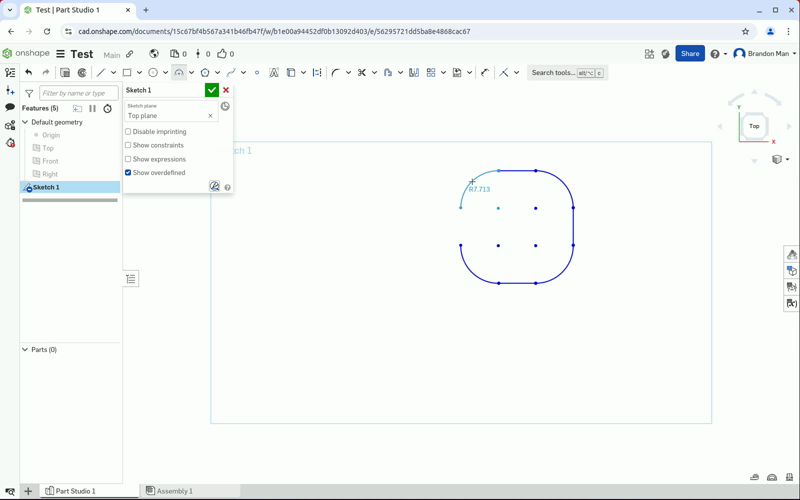
key(esc)
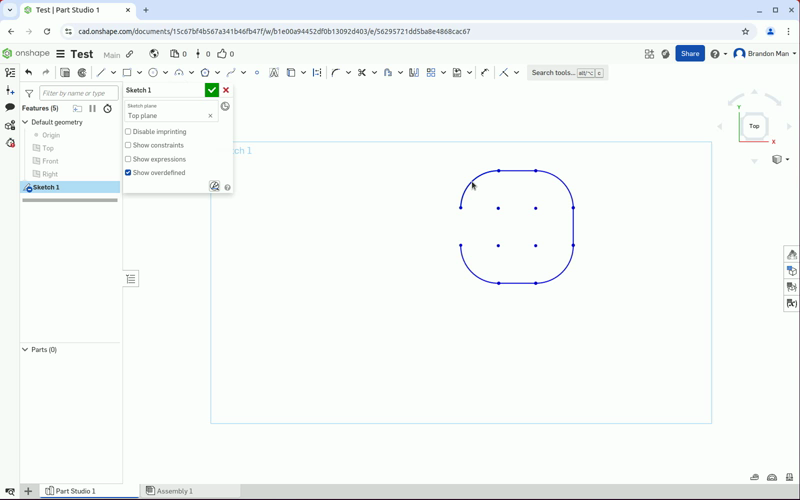
key(l)
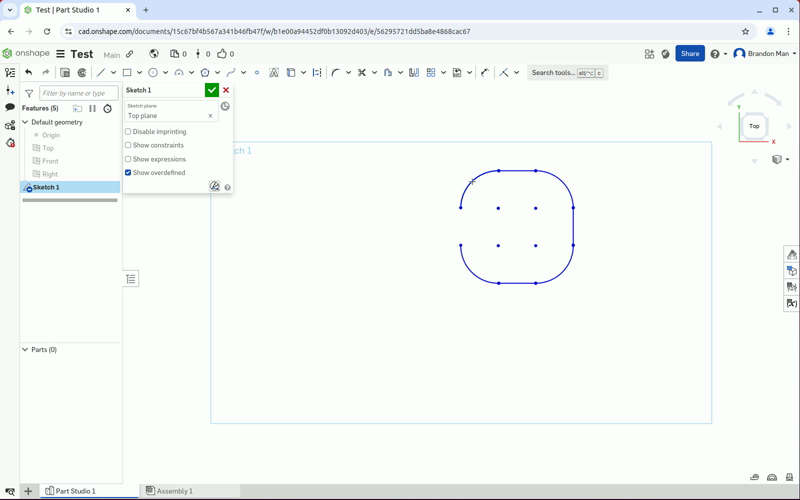
mouse_move(460, 207)
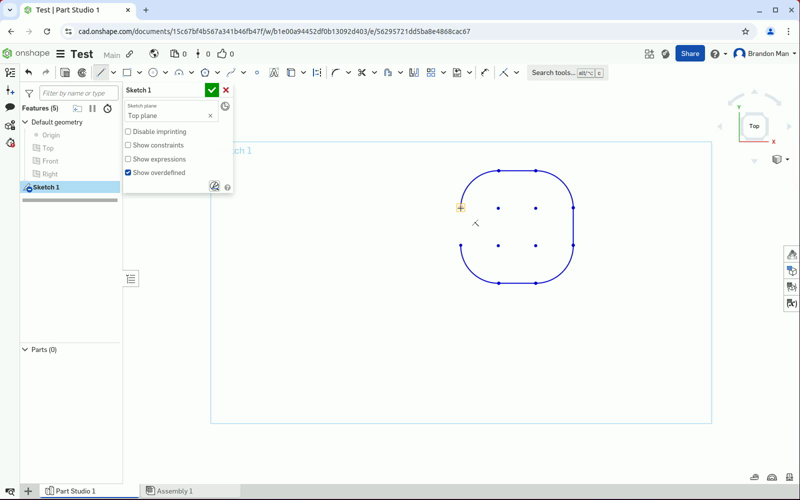
click(460, 207)
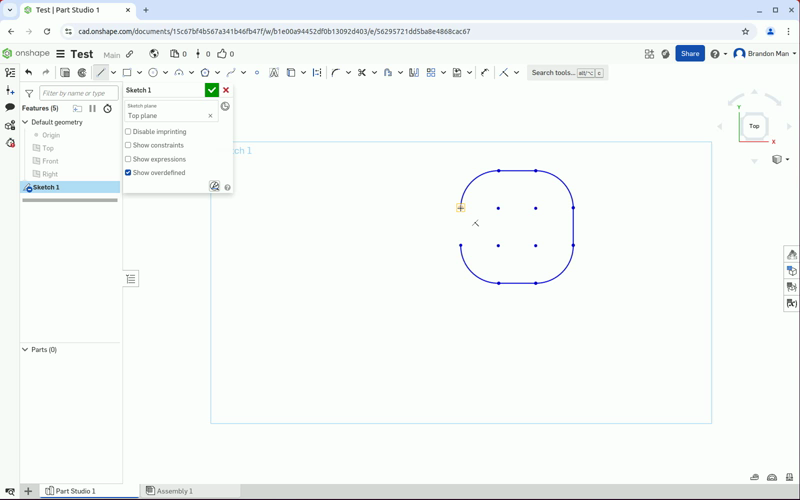
mouse_move(490, 207)
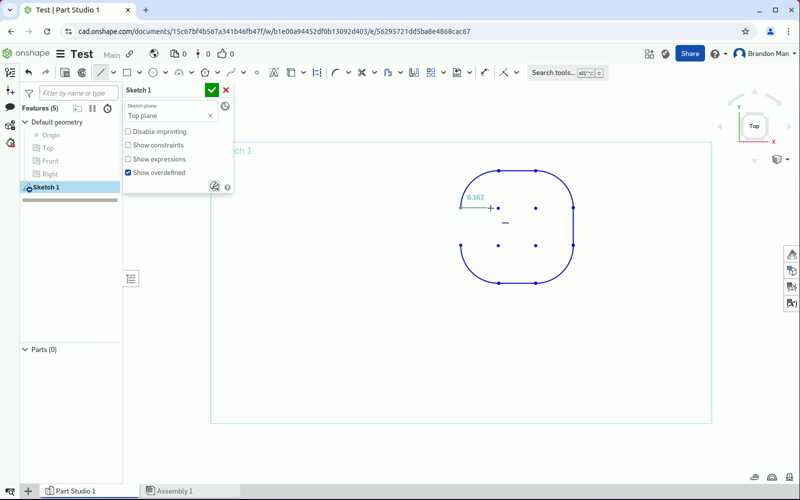
key_down(shift)
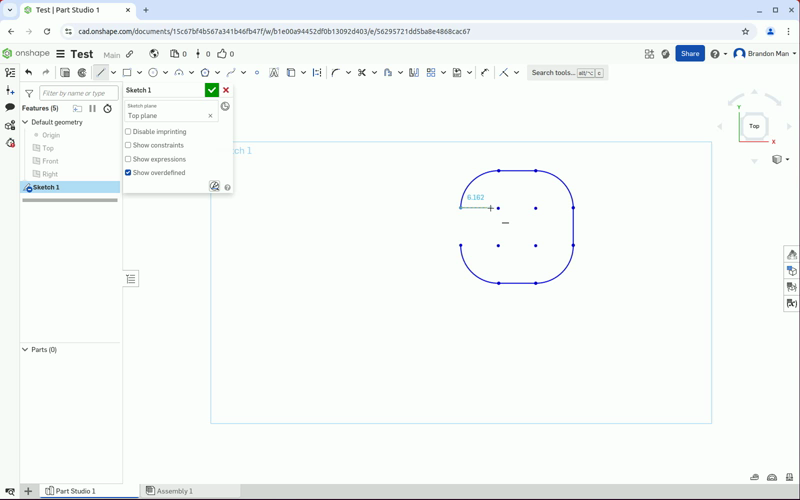
mouse_move(460, 245)
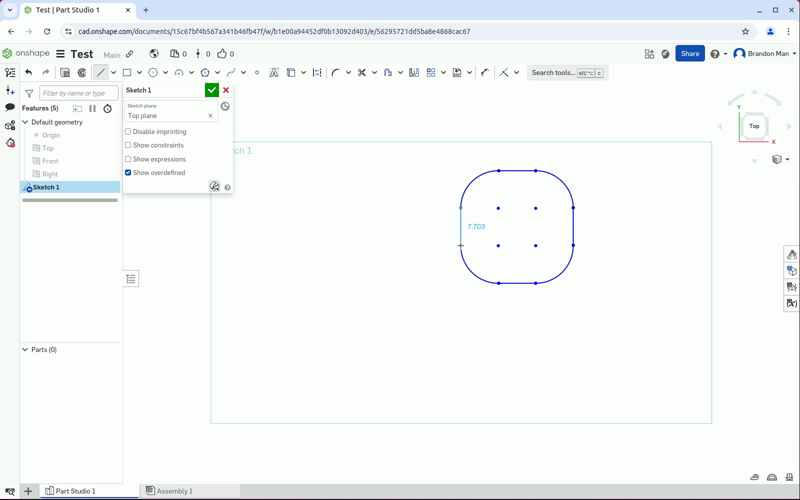
key_up(shift)
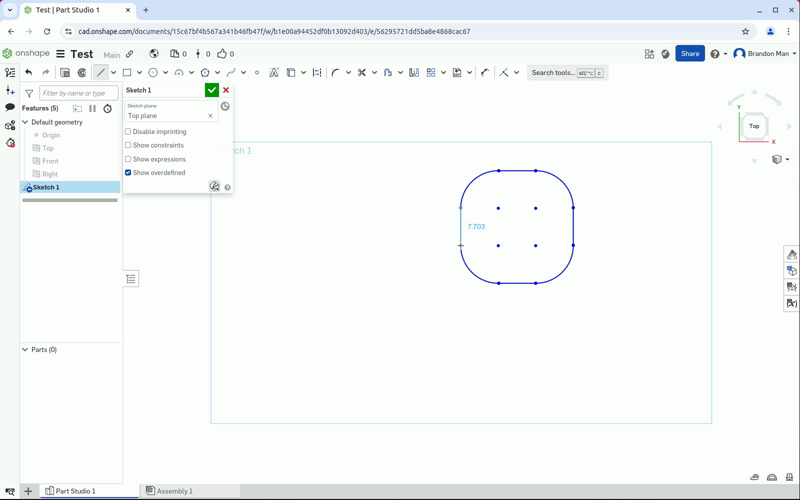
click(460, 245)
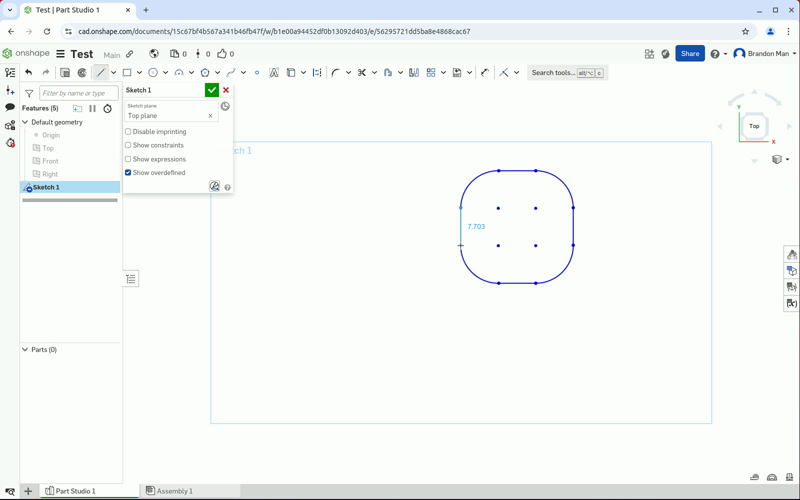
key(esc)
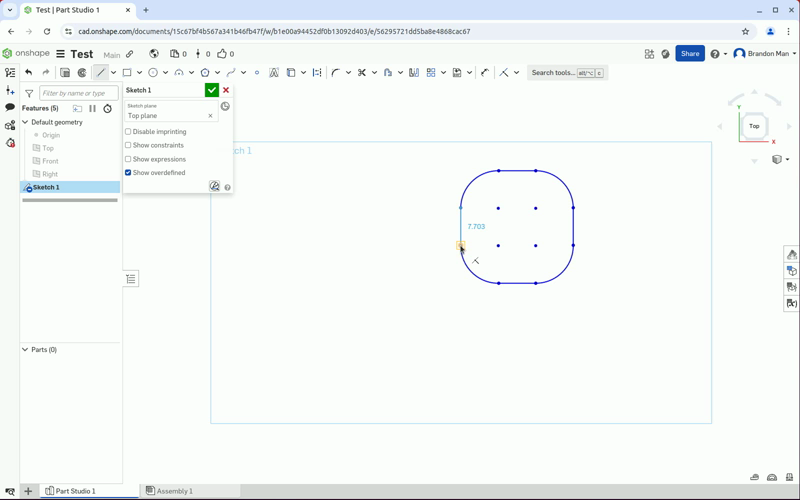
mouse_move(473, 199)
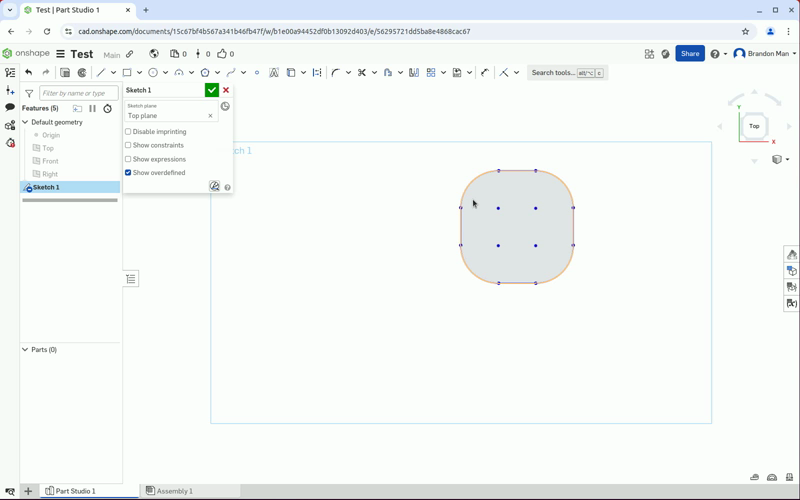
click(473, 199)
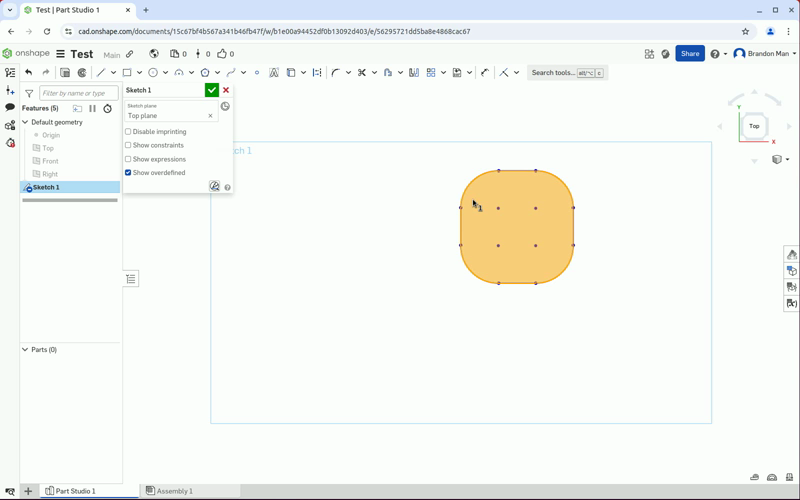
mouse_move(73, 352)
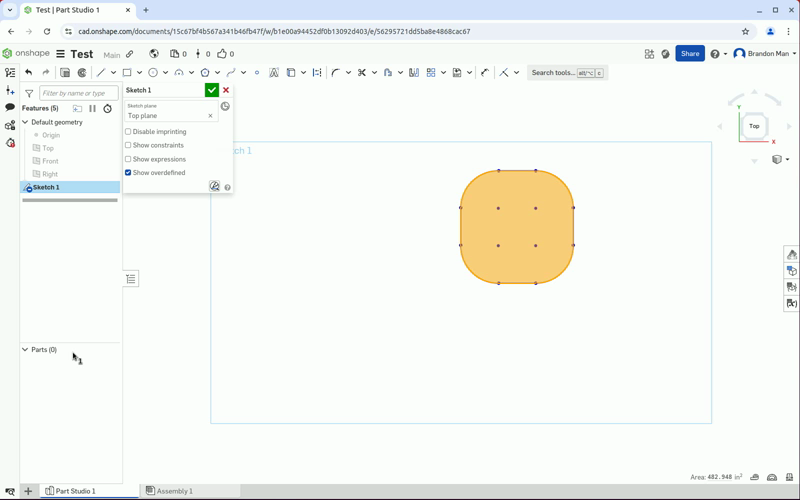
key(shift+y)
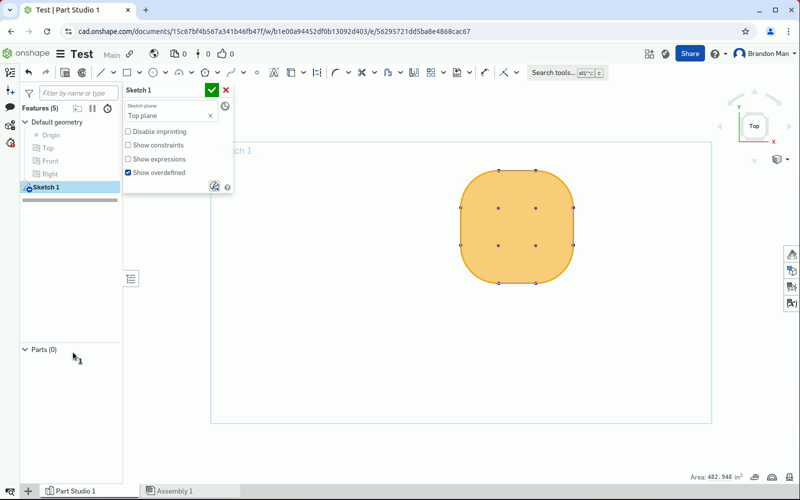
key(shift+e)
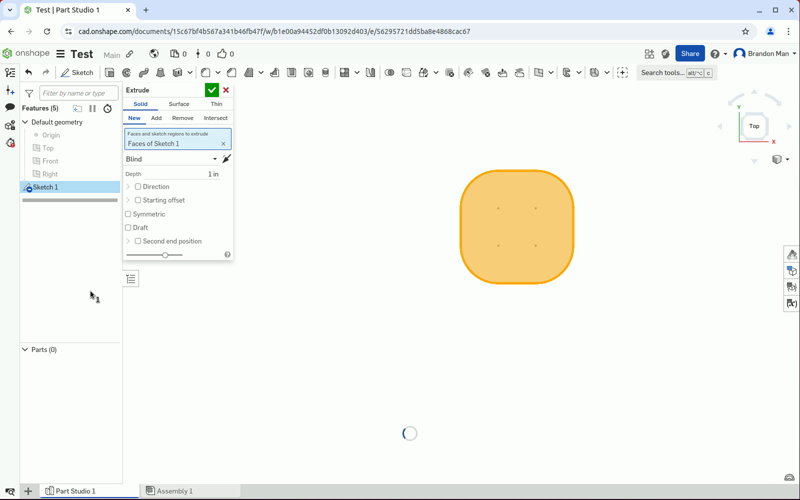
mouse_move(143, 106)
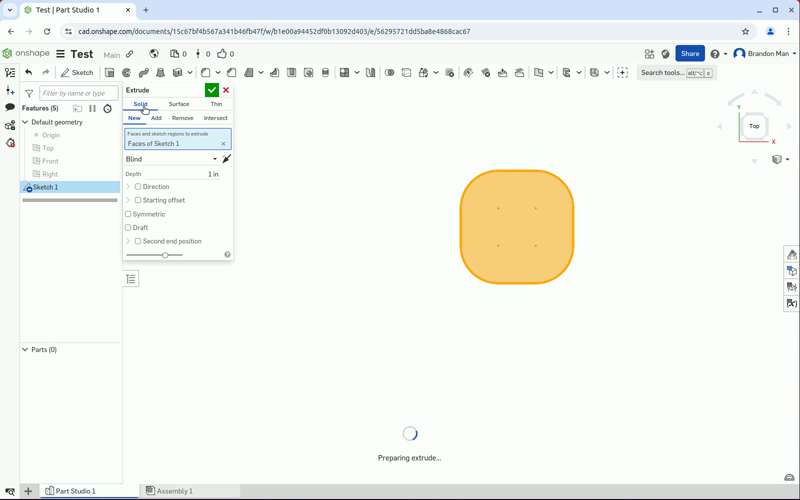
click(143, 106)
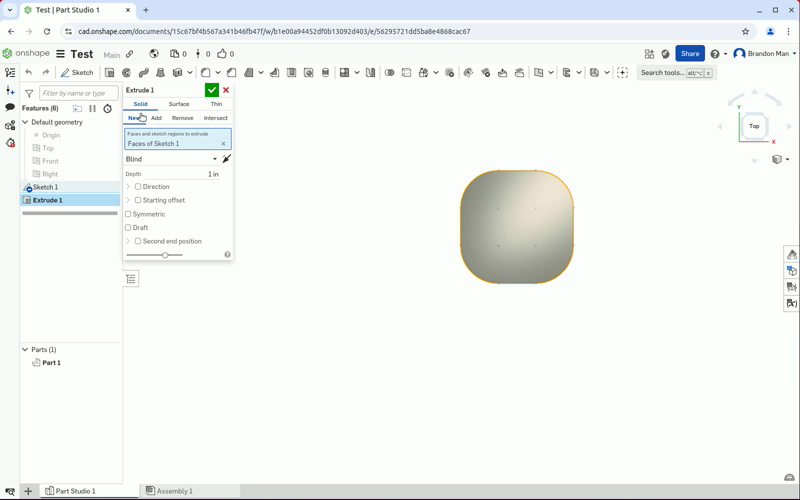
mouse_move(137, 120)
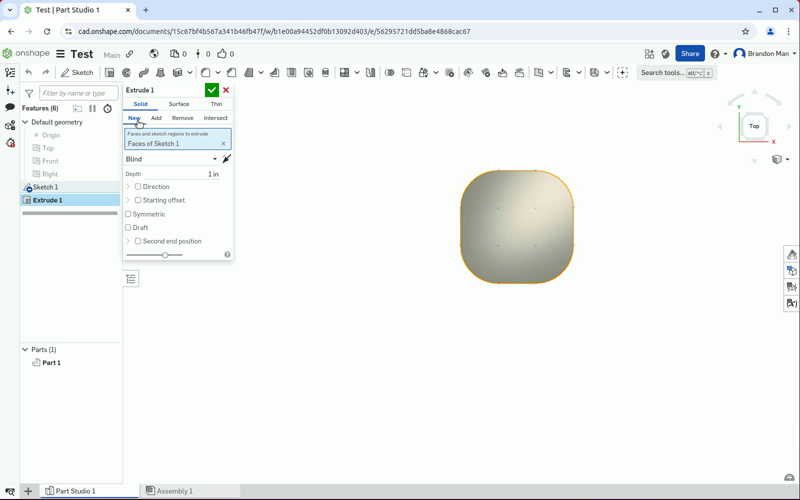
click(137, 120)
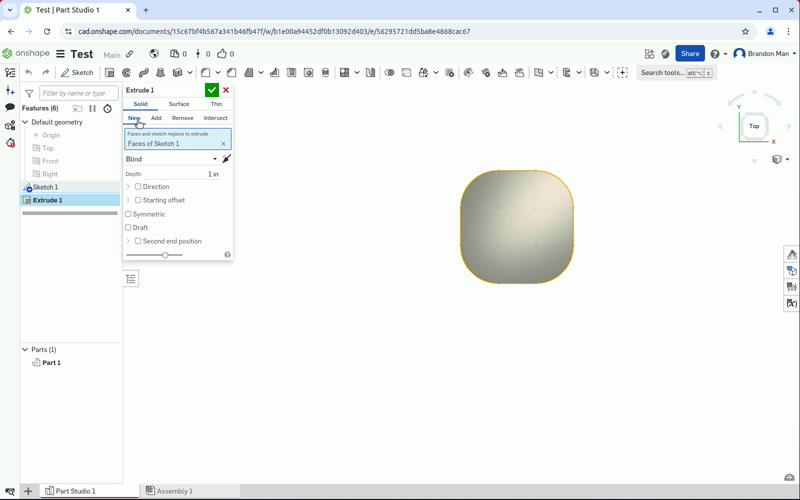
key(tab, 4)
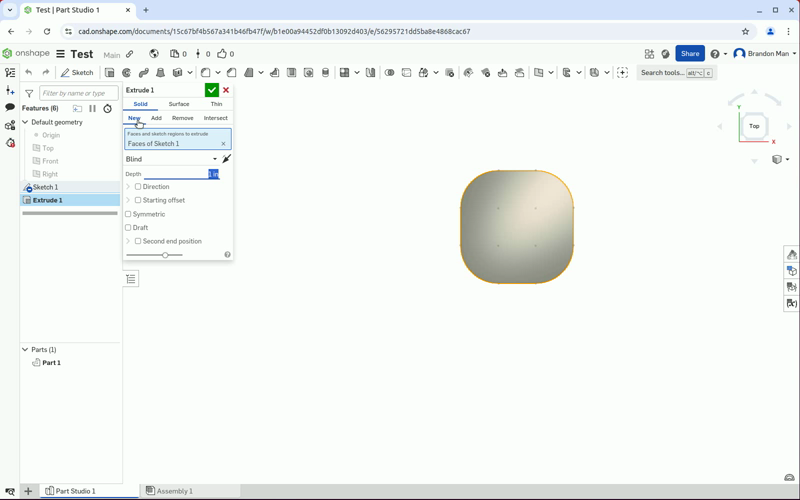
text(2.407)
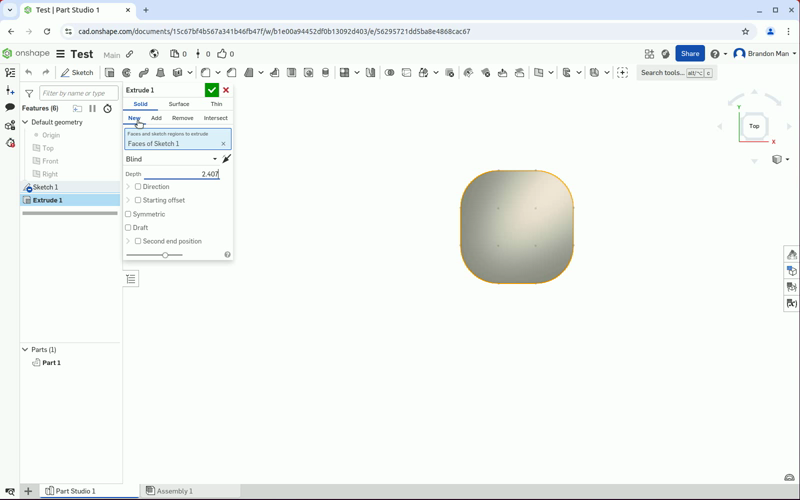
key(enter)
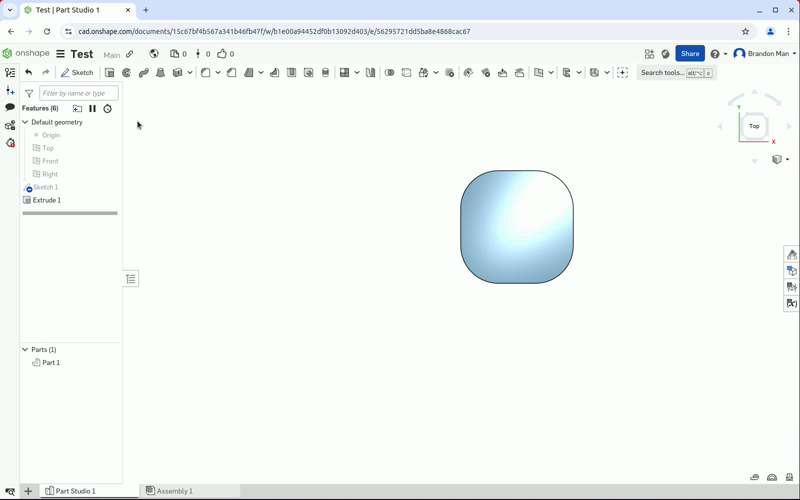
key(shift+h)
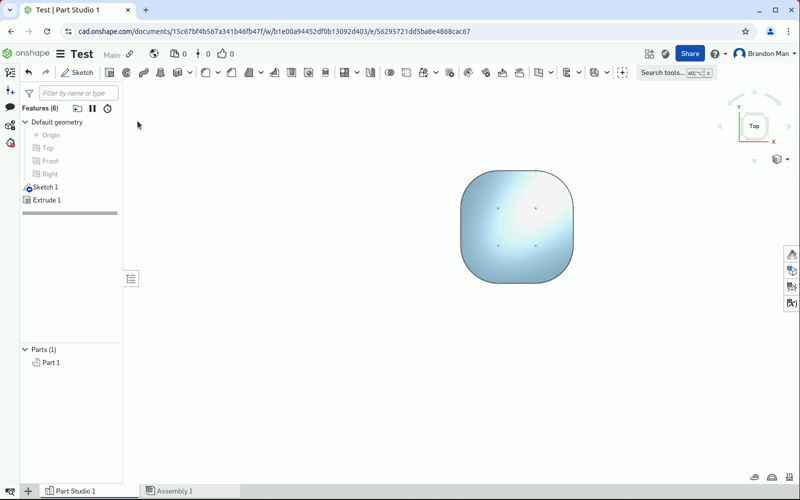
key(shift+h)
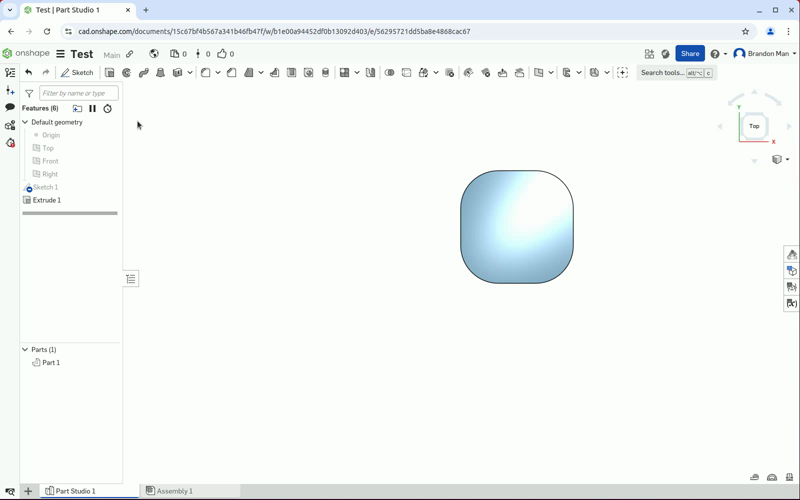
mouse_move(73, 189)
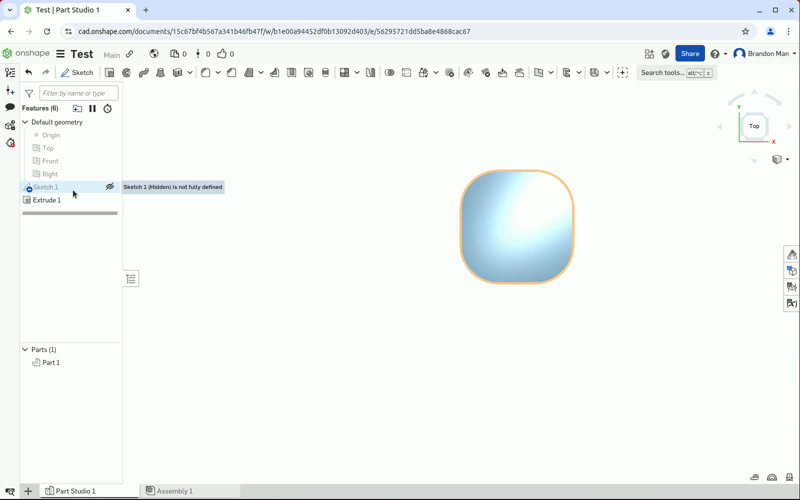
click(73, 189)
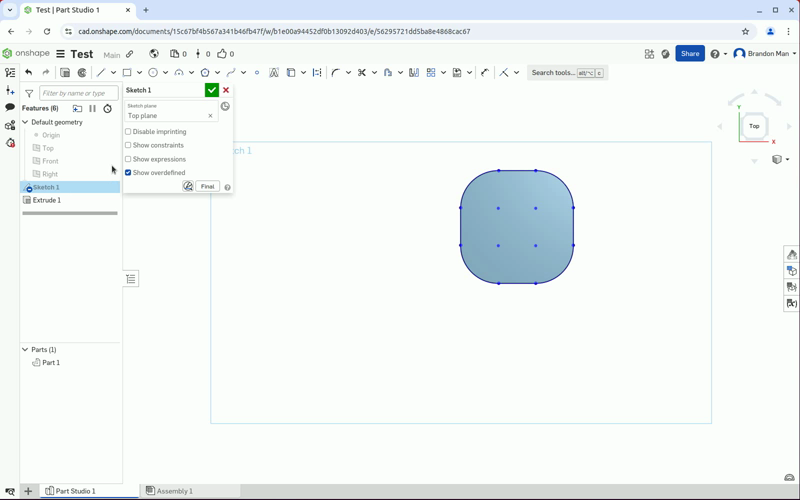
mouse_move(229, 92)
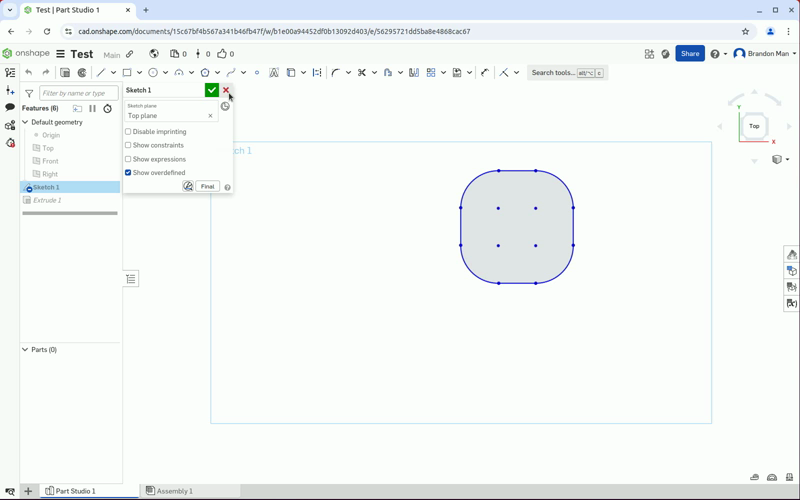
click(229, 92)
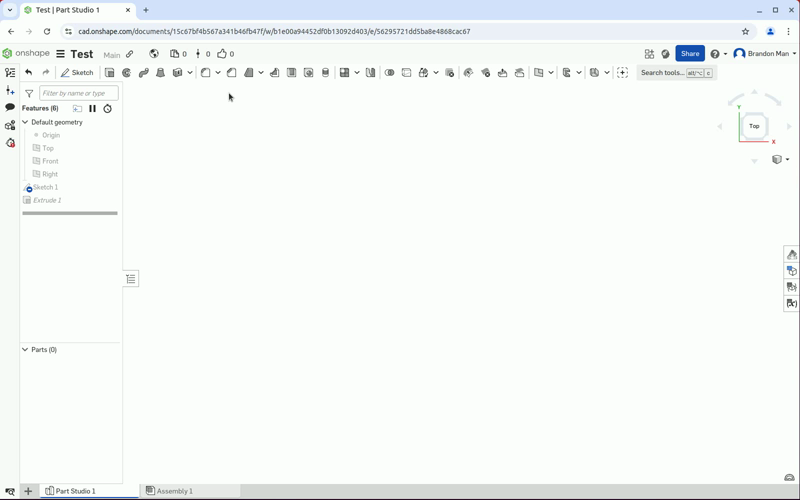
mouse_move(541, 75)
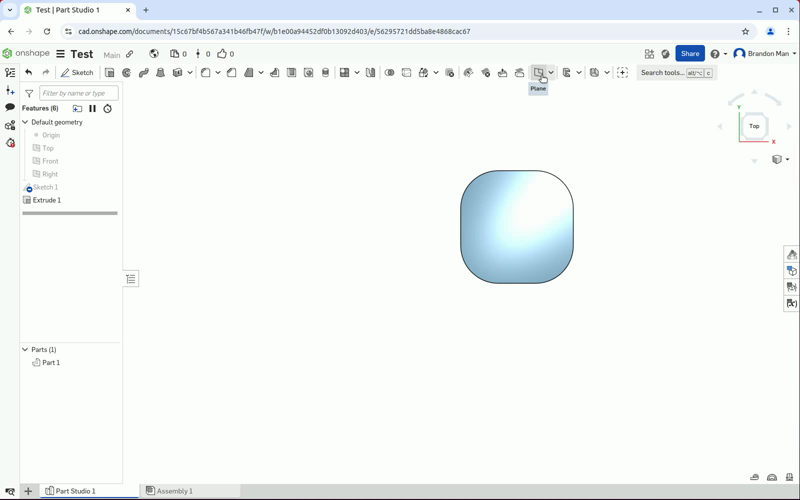
click(541, 75)
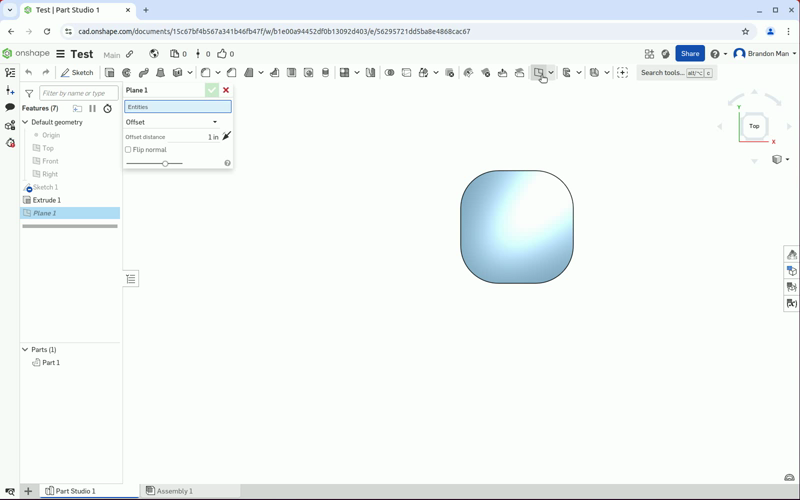
mouse_move(73, 150)
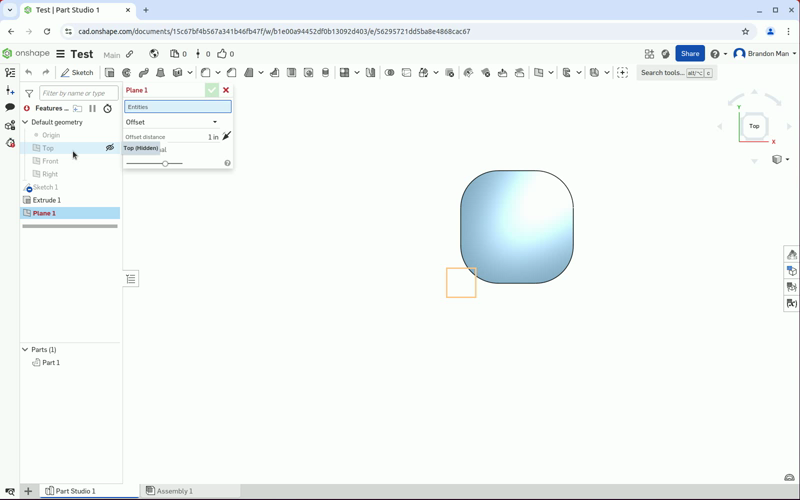
click(73, 150)
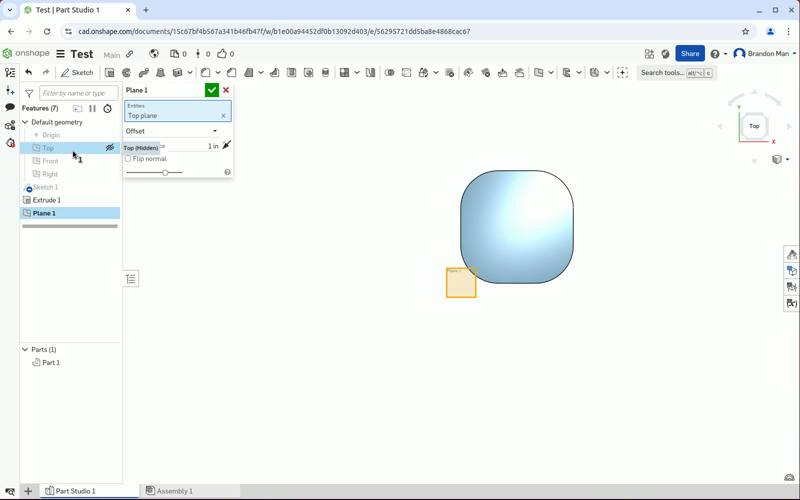
key(tab, 2)
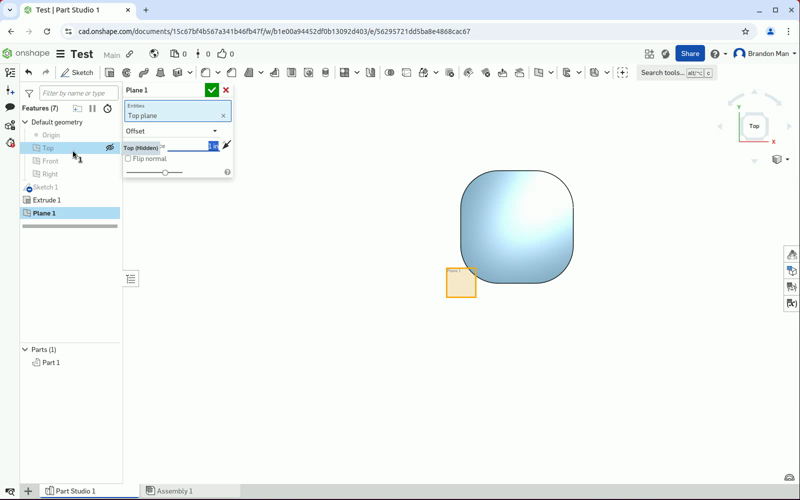
text(2.403)
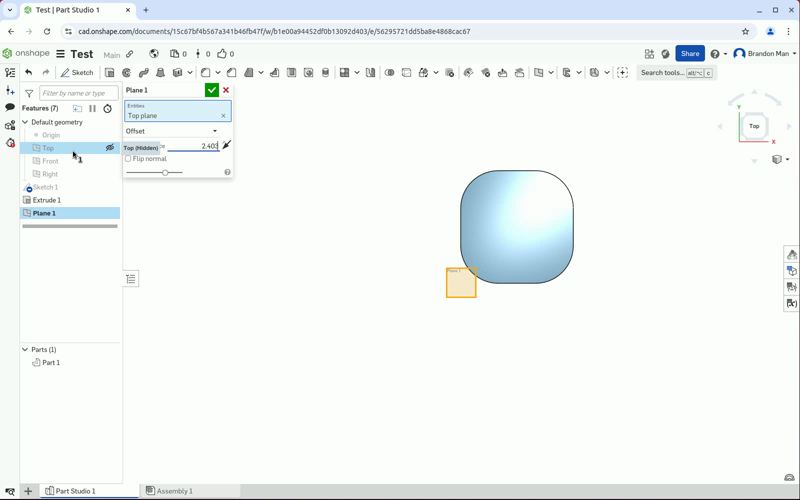
key(enter, 2)
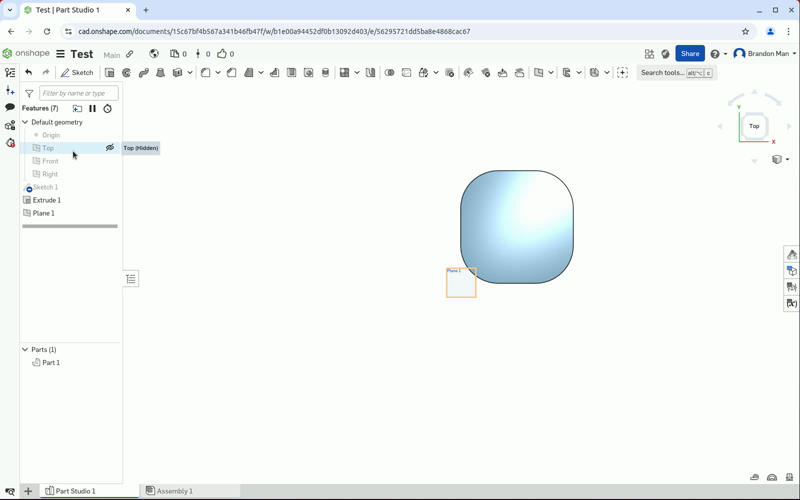
key(shift+s)
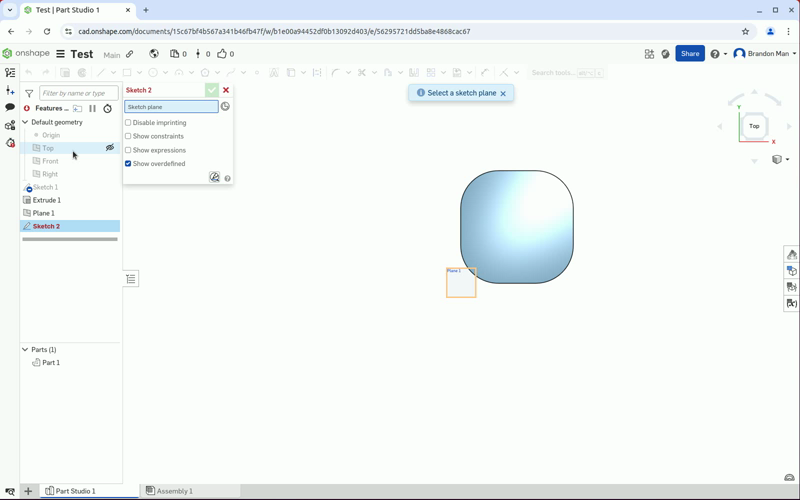
mouse_move(73, 215)
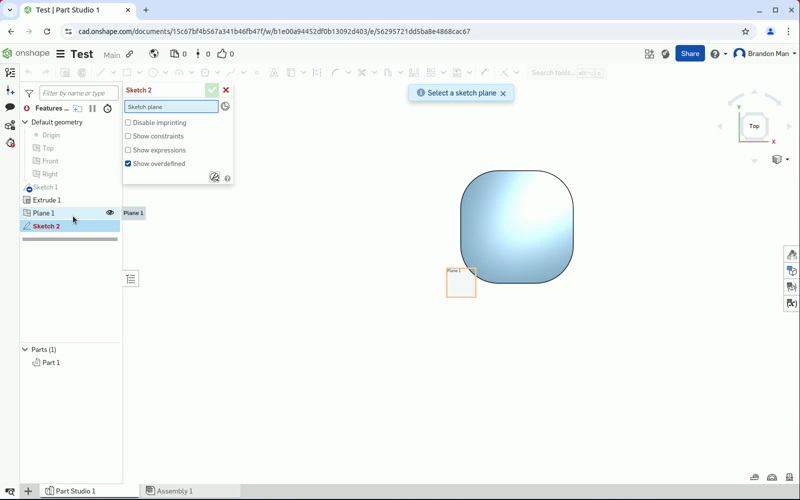
click(73, 215)
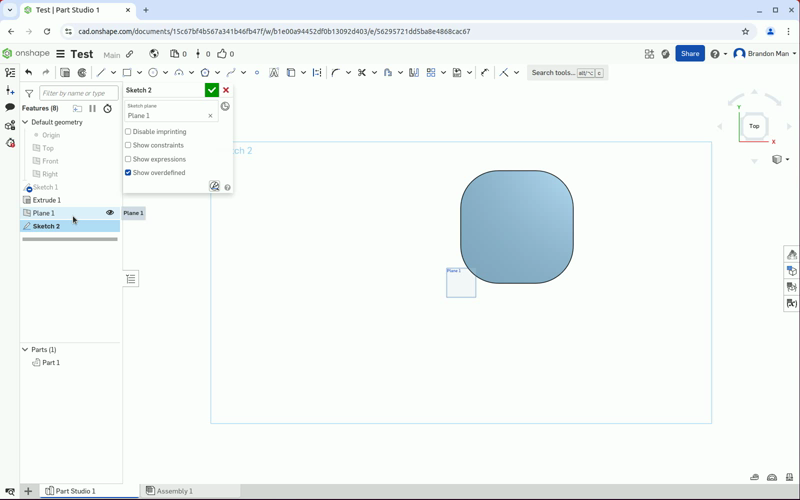
mouse_move(73, 352)
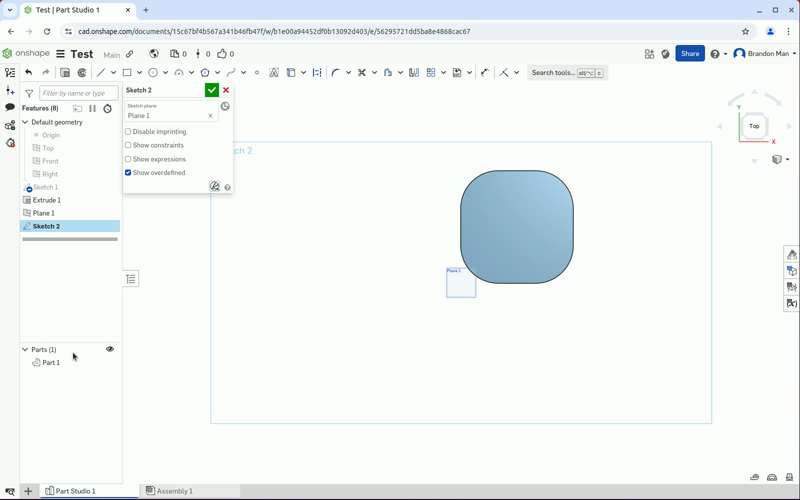
key(y)
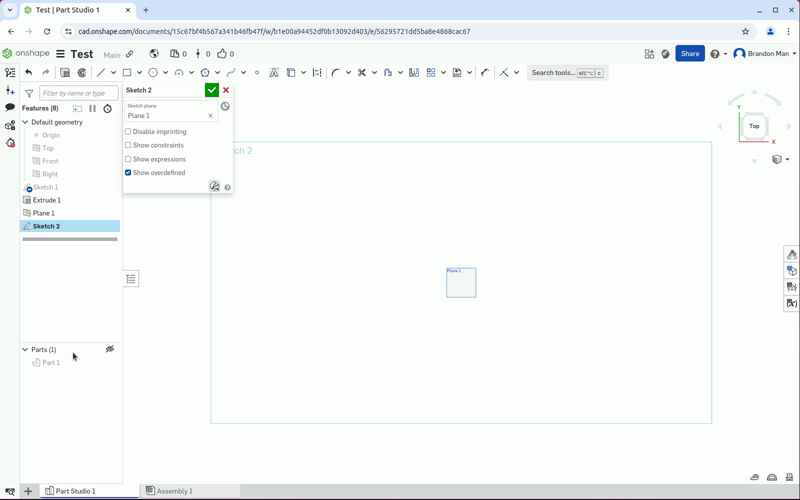
key(a)
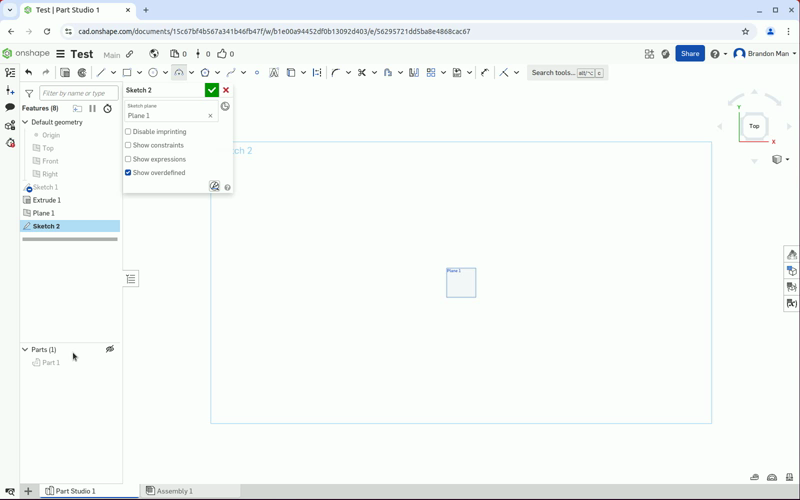
key_down(shift)
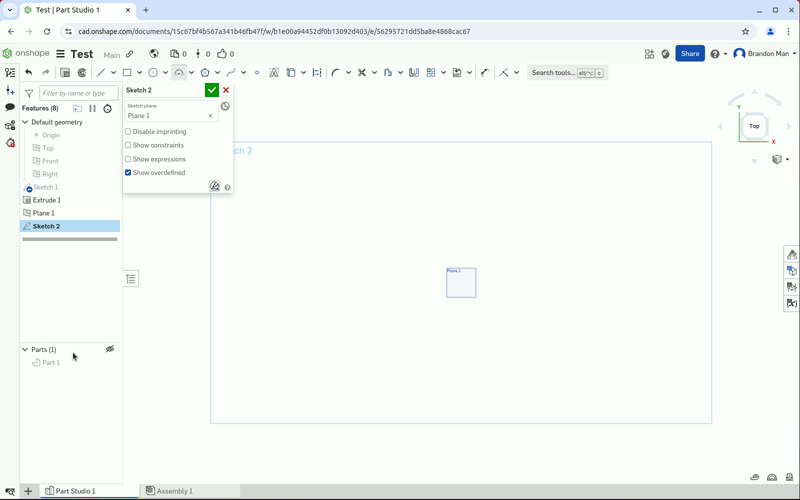
mouse_move(460, 245)
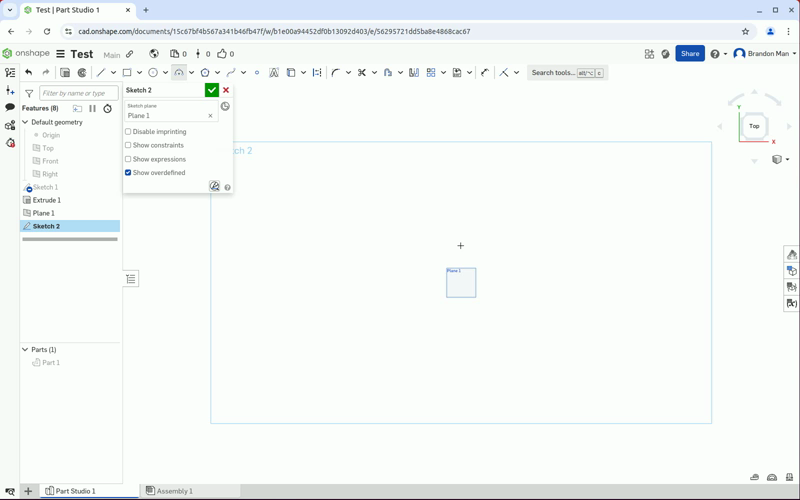
click(460, 245)
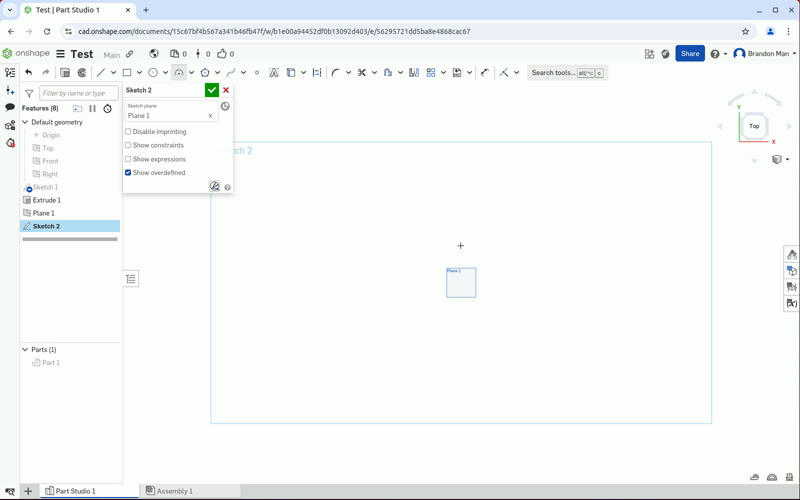
key_up(shift)
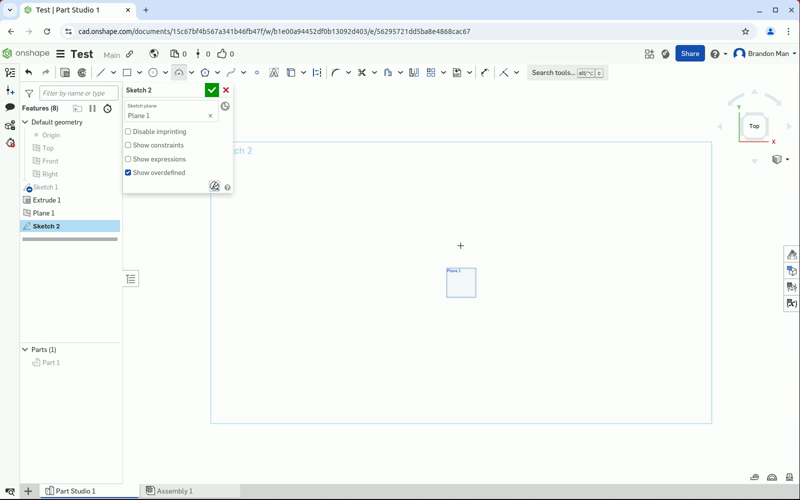
key_down(shift)
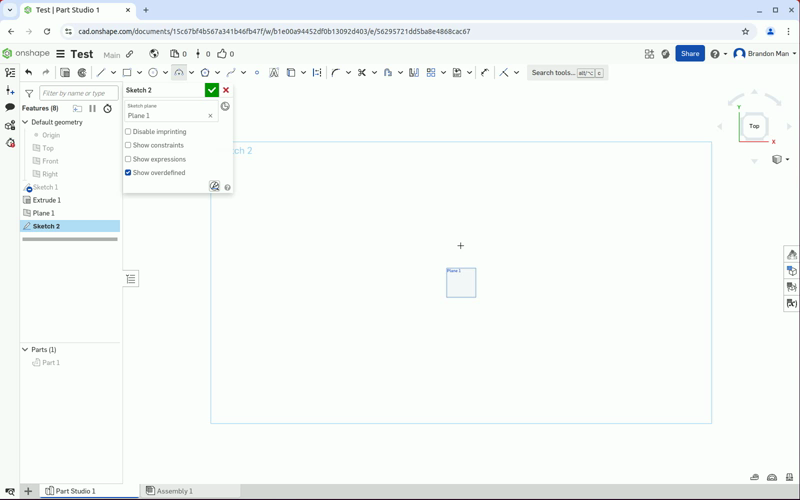
mouse_move(499, 283)
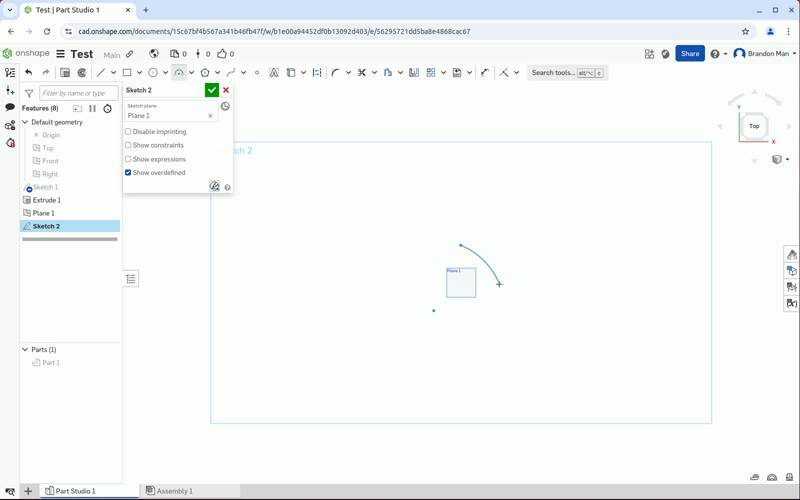
click(499, 283)
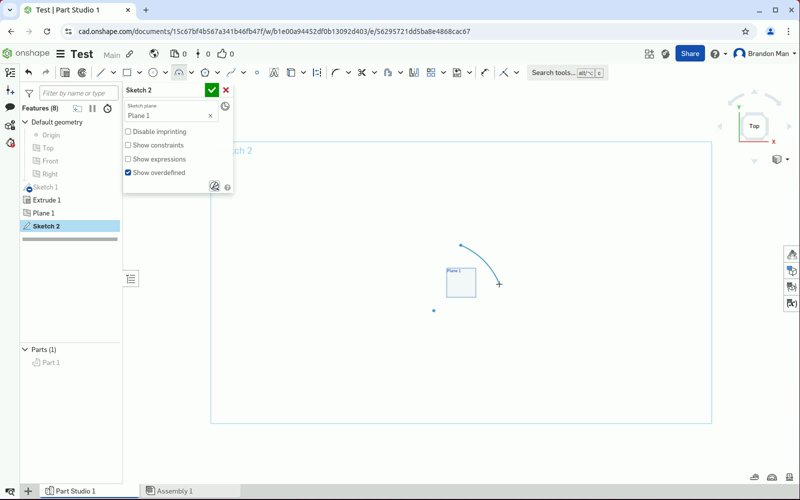
mouse_move(471, 272)
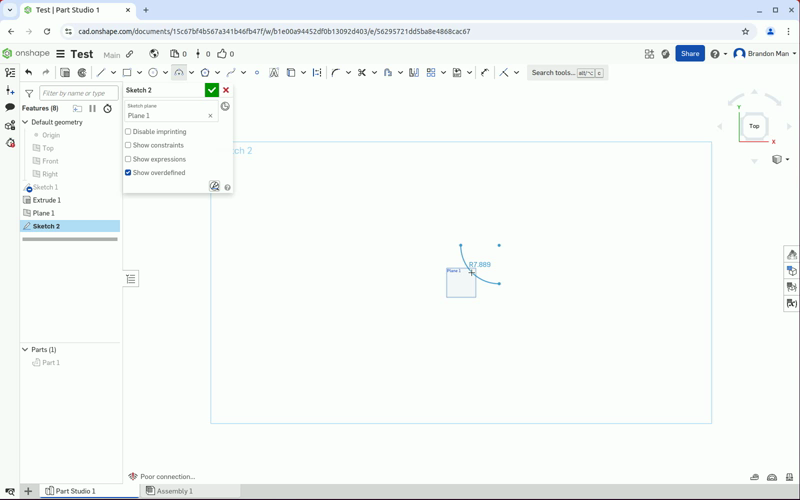
click(471, 272)
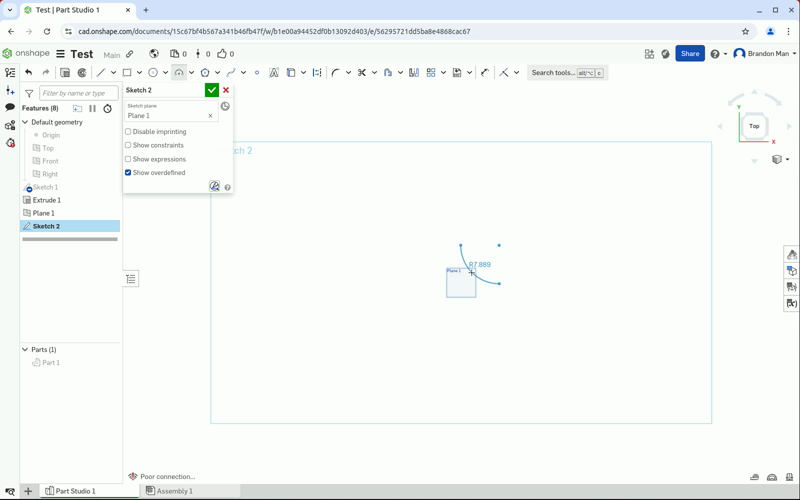
key_up(shift)
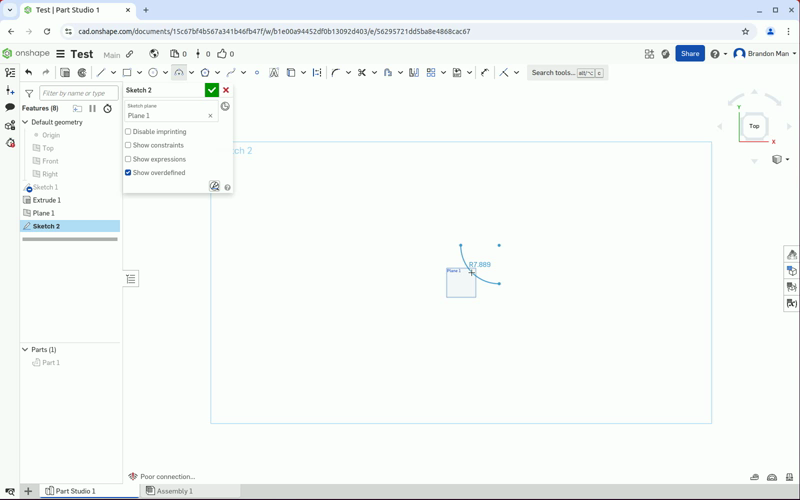
key(esc)
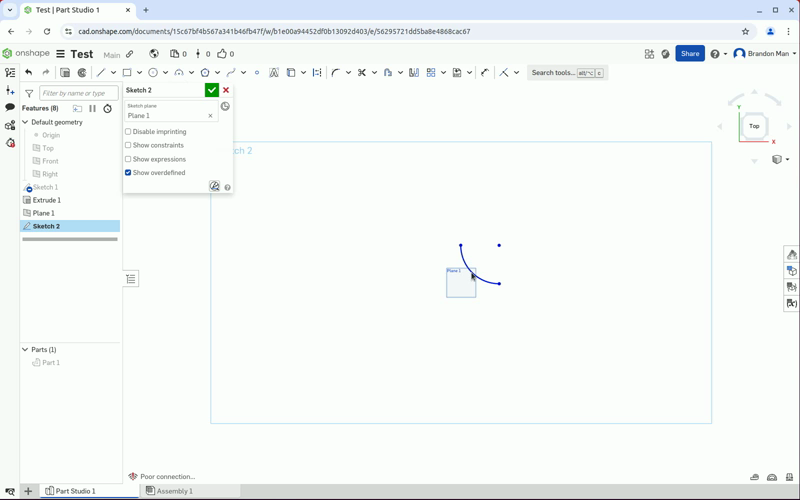
key(l)
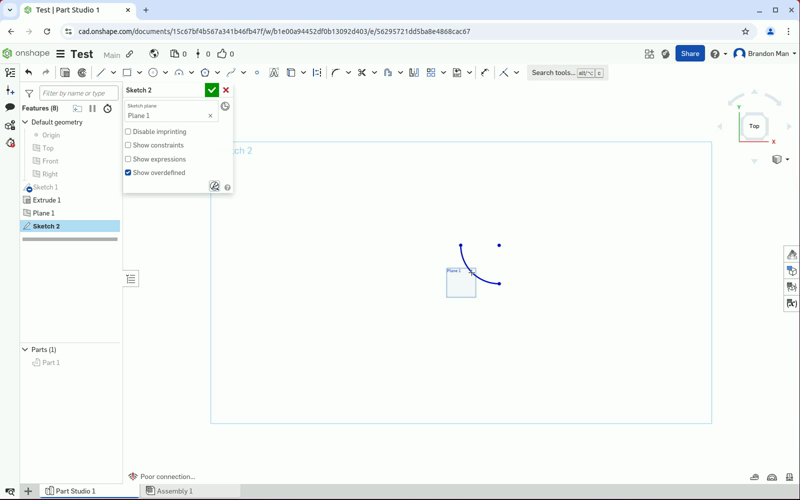
mouse_move(499, 283)
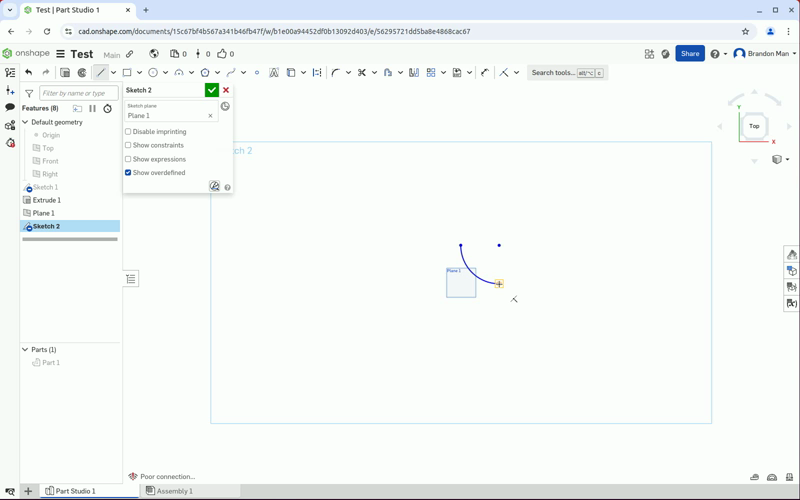
click(499, 283)
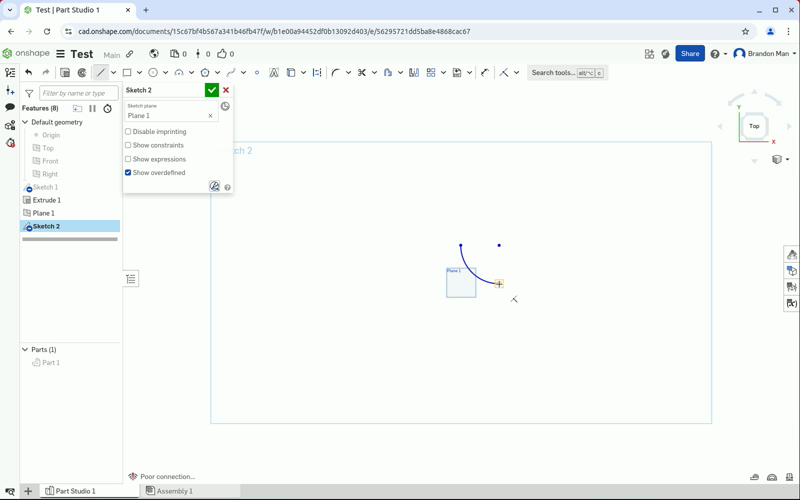
key_down(shift)
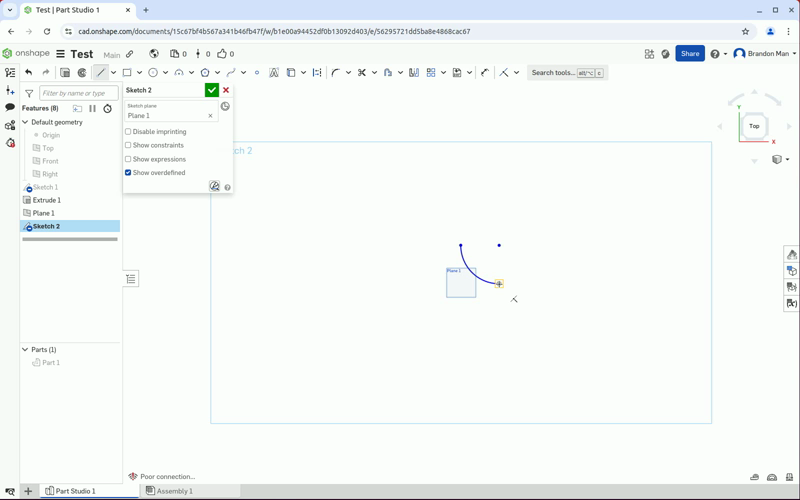
mouse_move(529, 283)
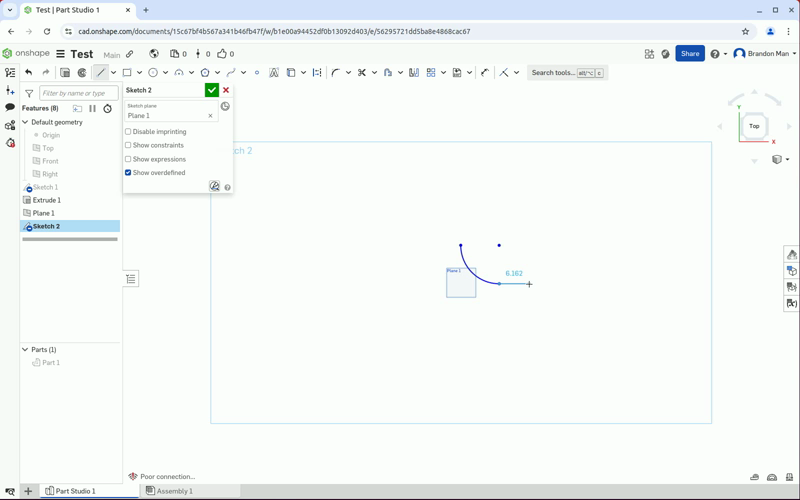
mouse_move(499, 276)
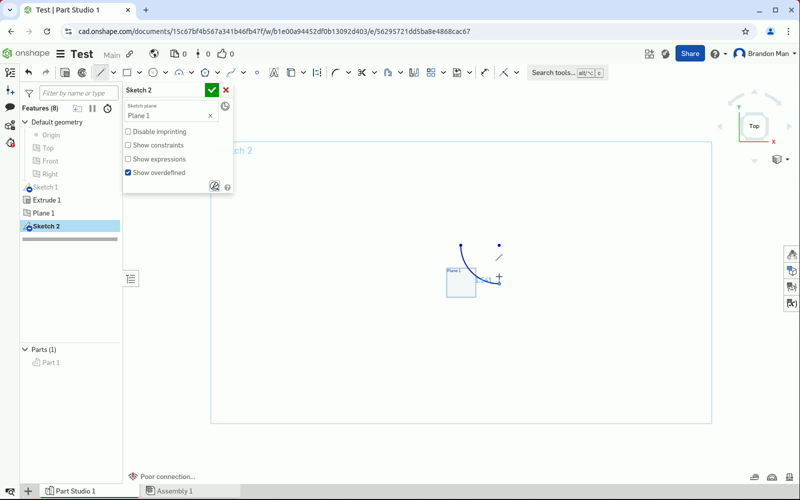
click(499, 276)
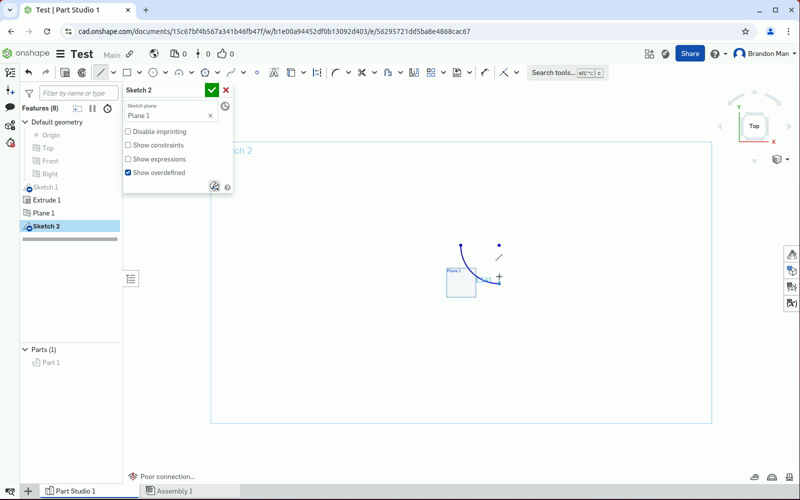
key_up(shift)
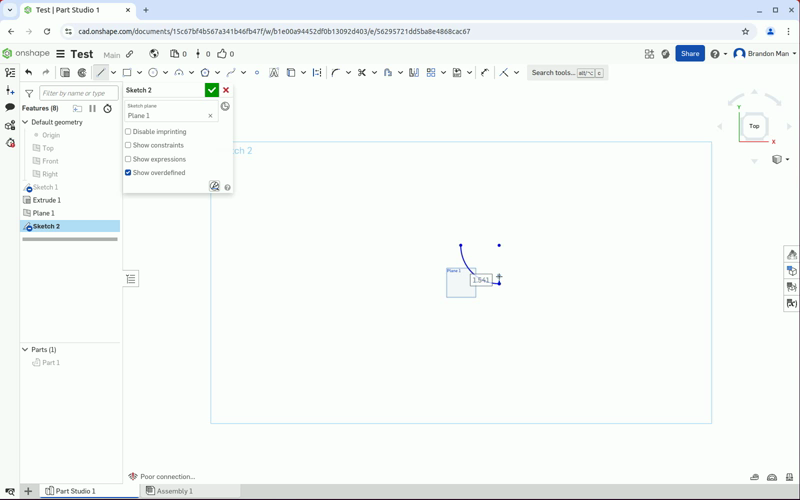
key(esc)
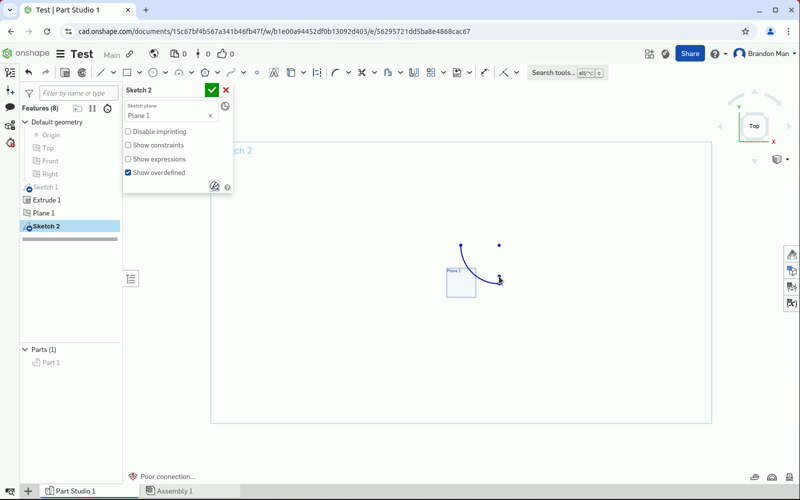
key(a)
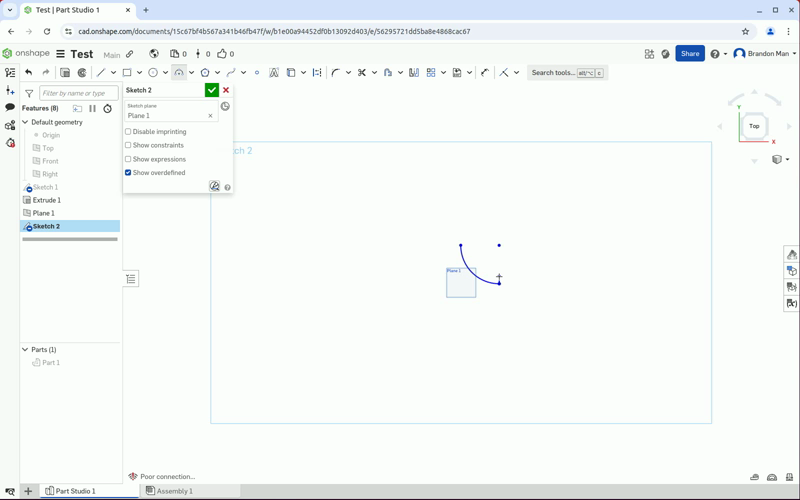
mouse_move(499, 276)
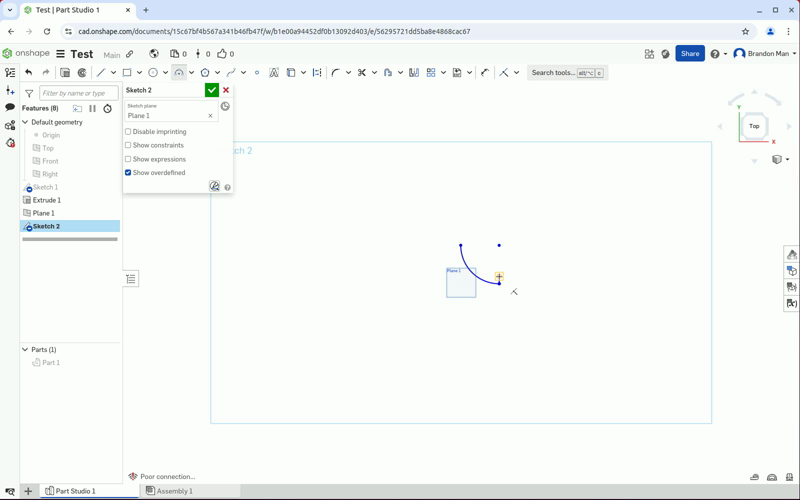
click(499, 276)
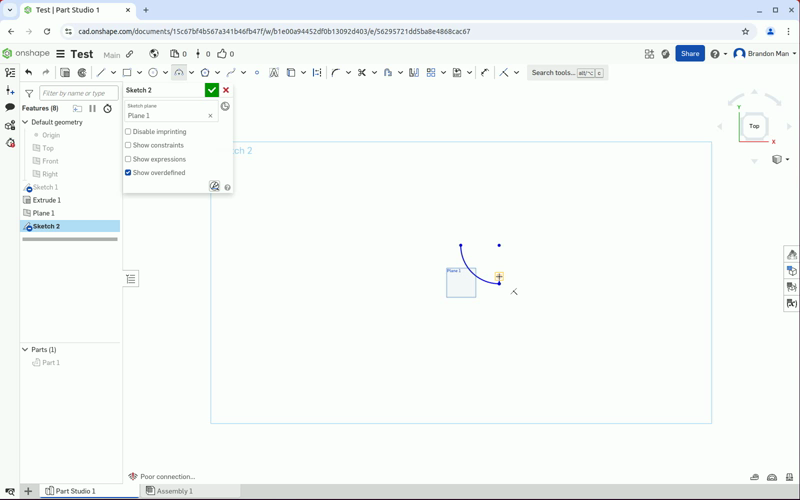
key_down(shift)
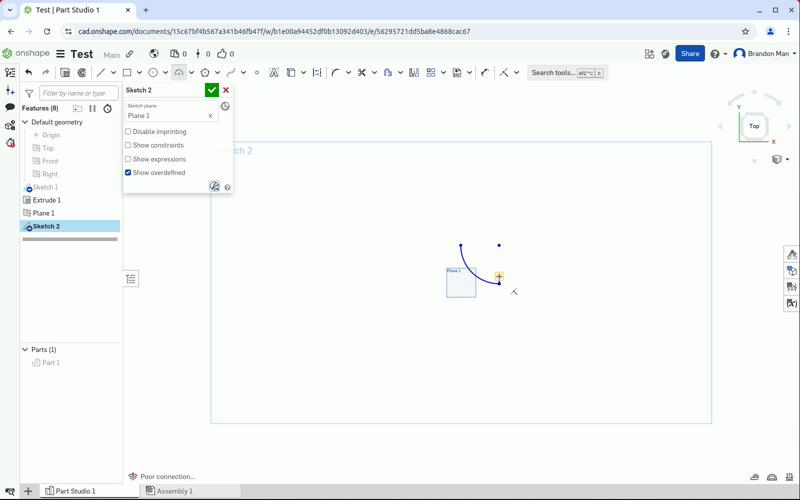
mouse_move(468, 245)
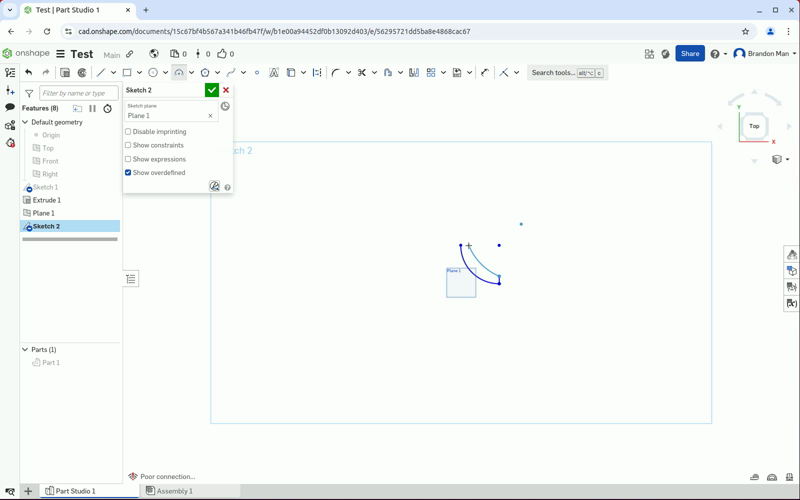
click(468, 245)
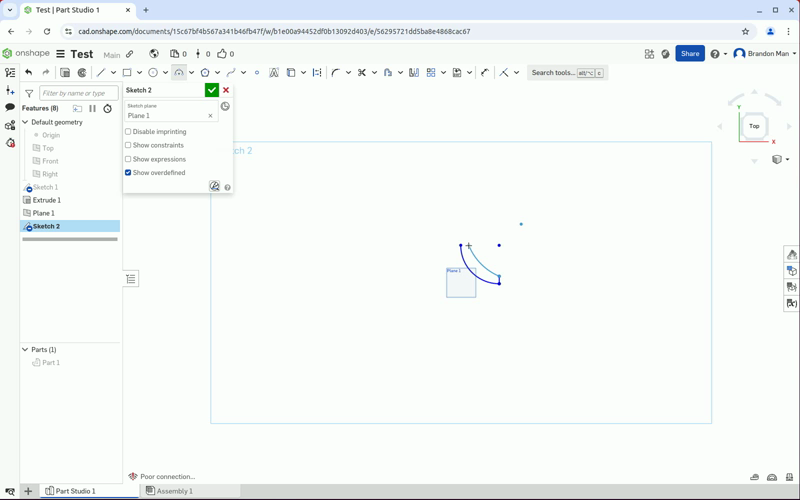
mouse_move(477, 267)
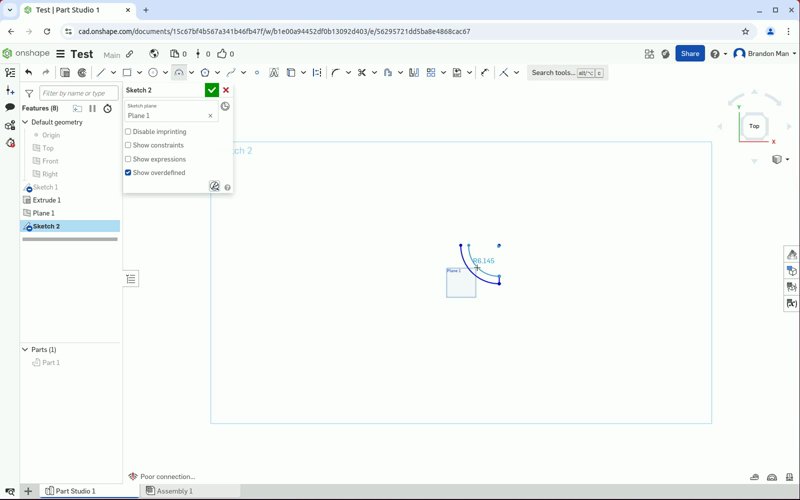
click(477, 267)
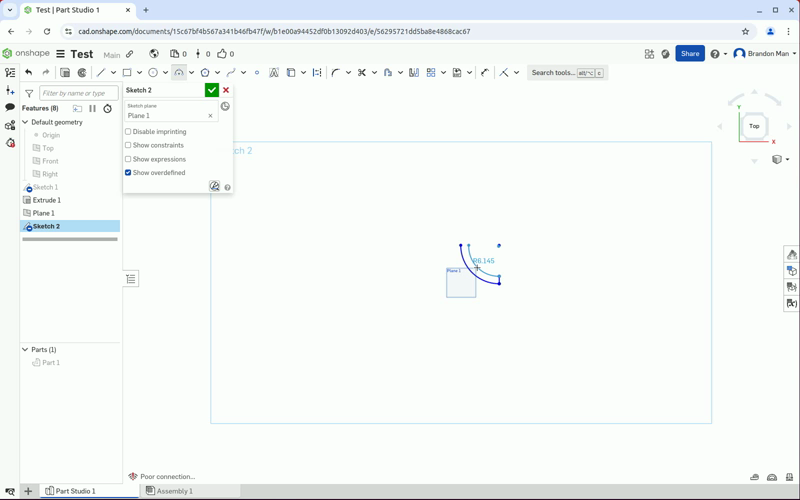
key_up(shift)
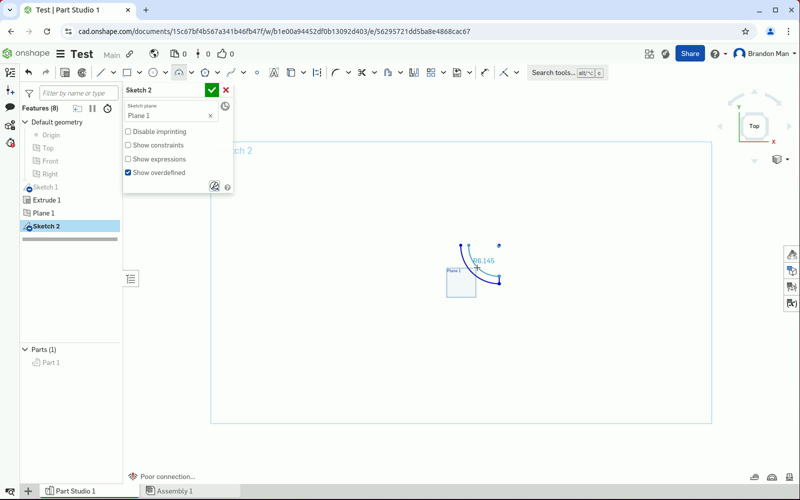
key(esc)
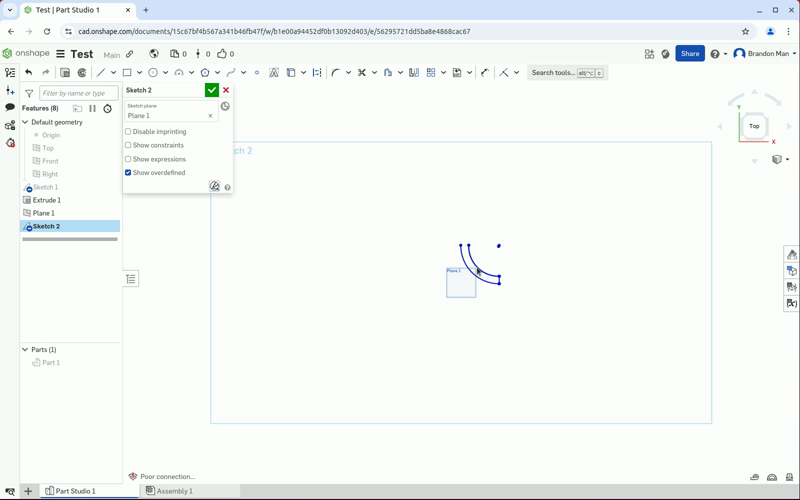
key(l)
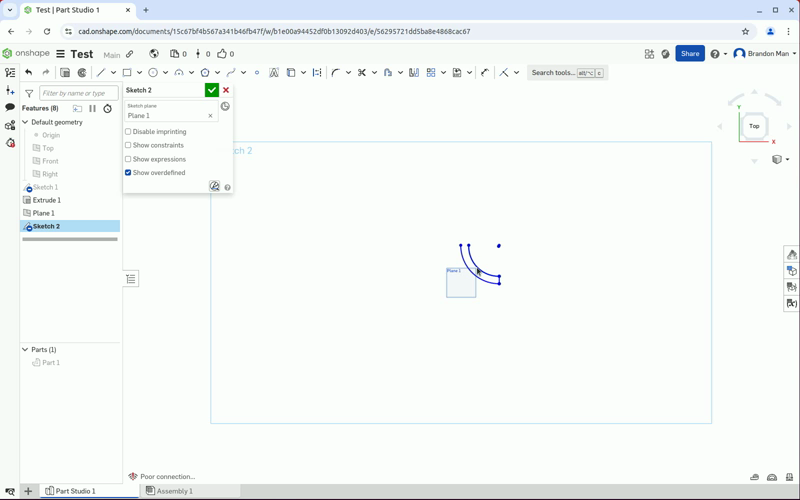
mouse_move(468, 245)
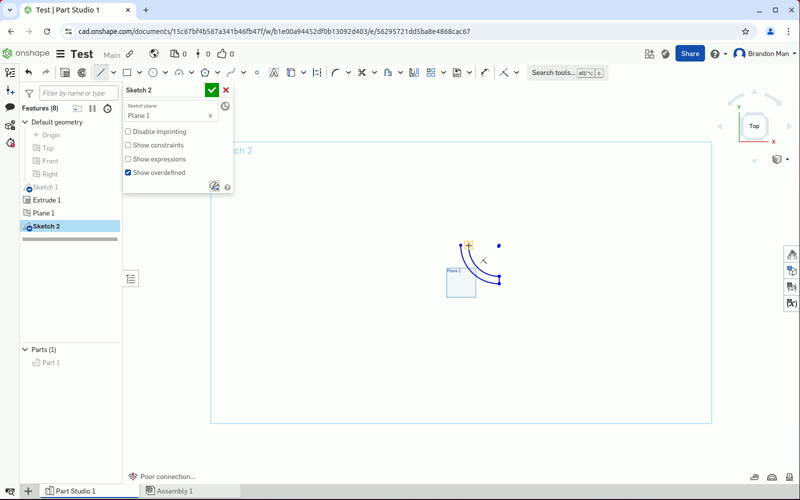
click(468, 245)
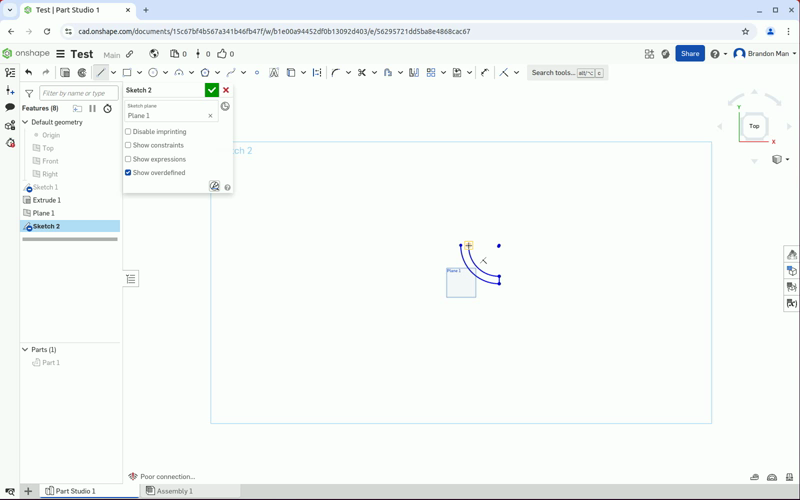
key_down(shift)
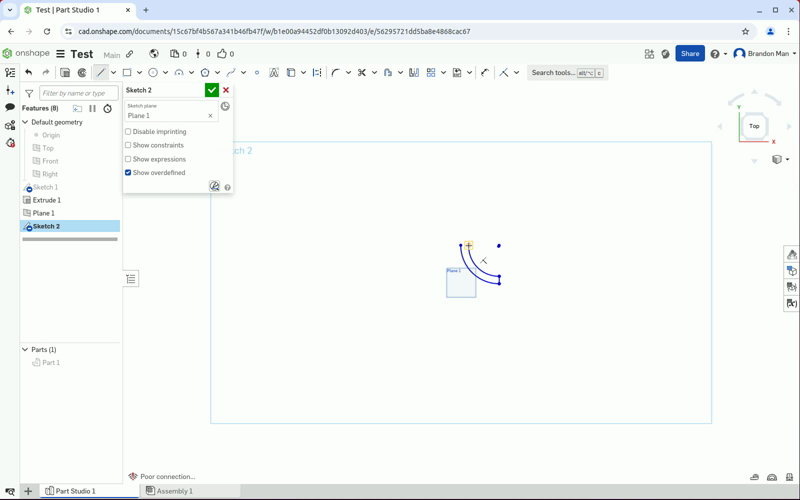
mouse_move(498, 245)
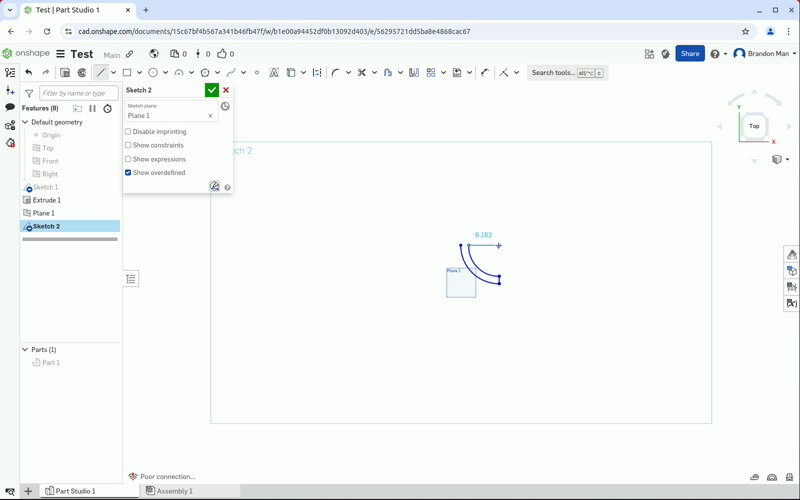
mouse_move(468, 226)
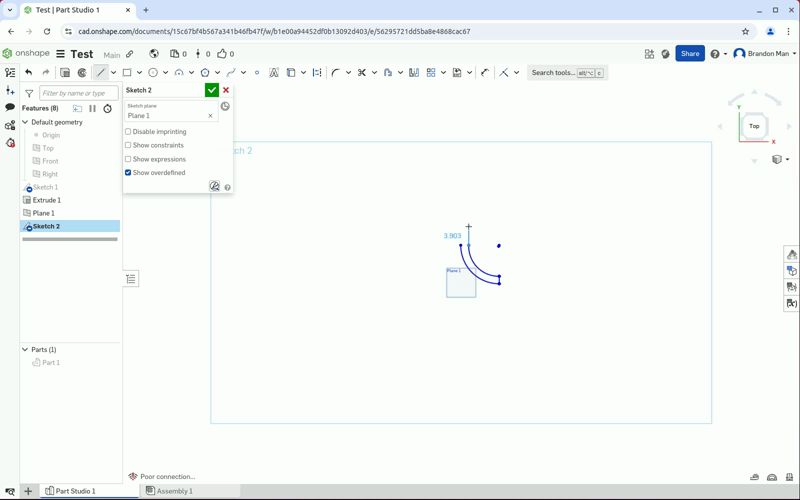
click(468, 226)
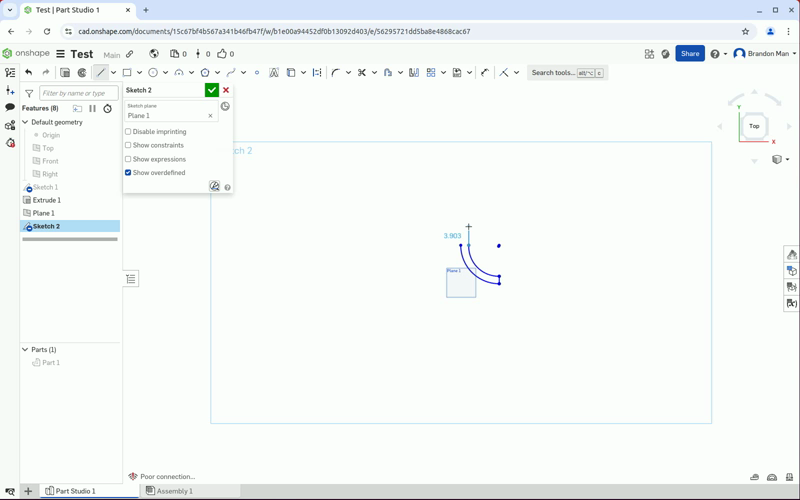
key_up(shift)
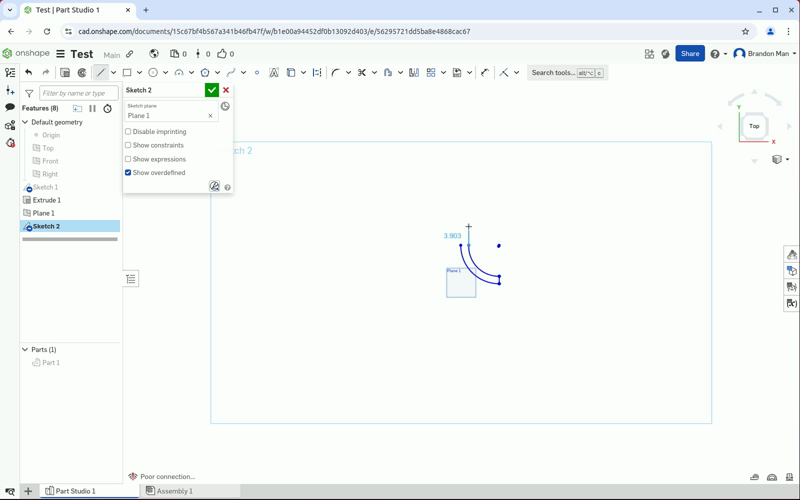
key_down(shift)
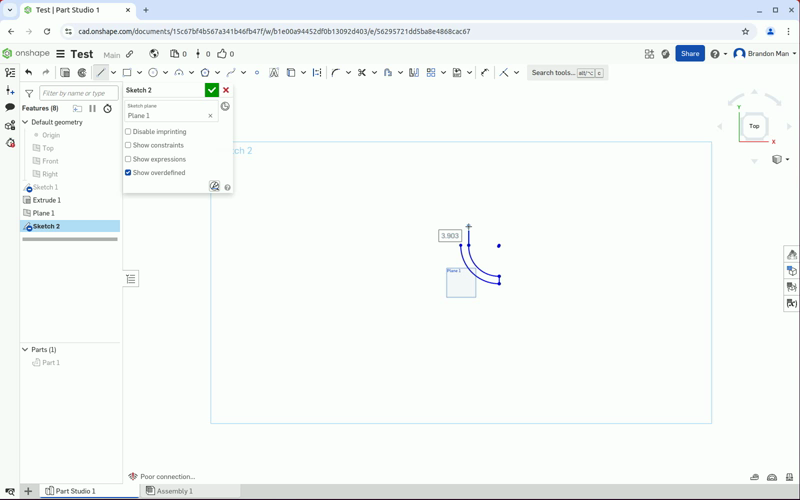
mouse_move(498, 226)
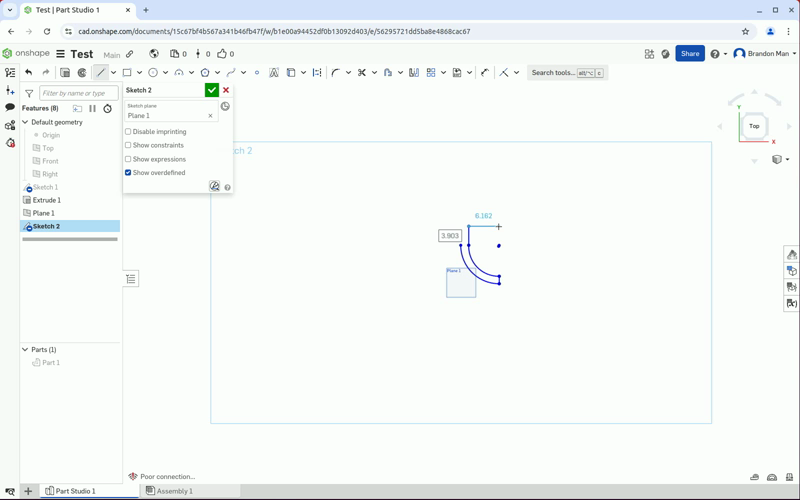
mouse_move(460, 226)
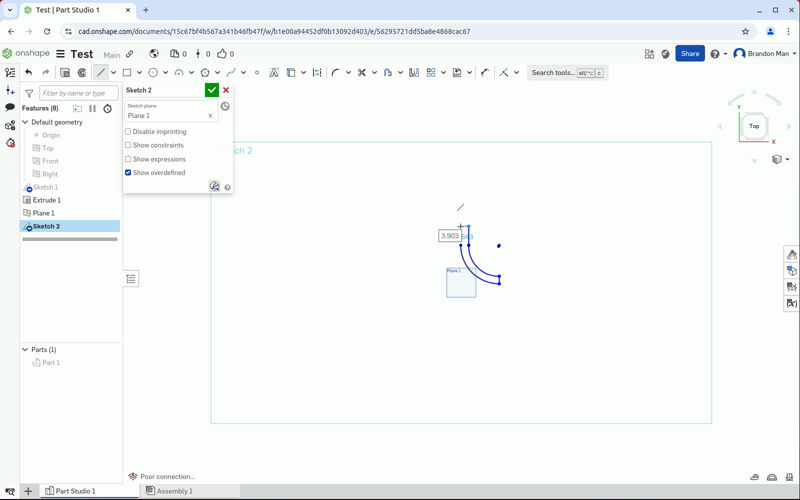
click(460, 226)
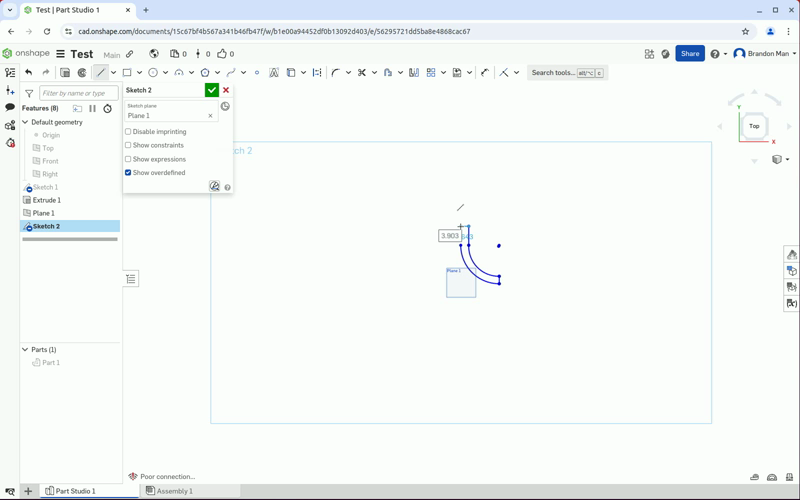
key_up(shift)
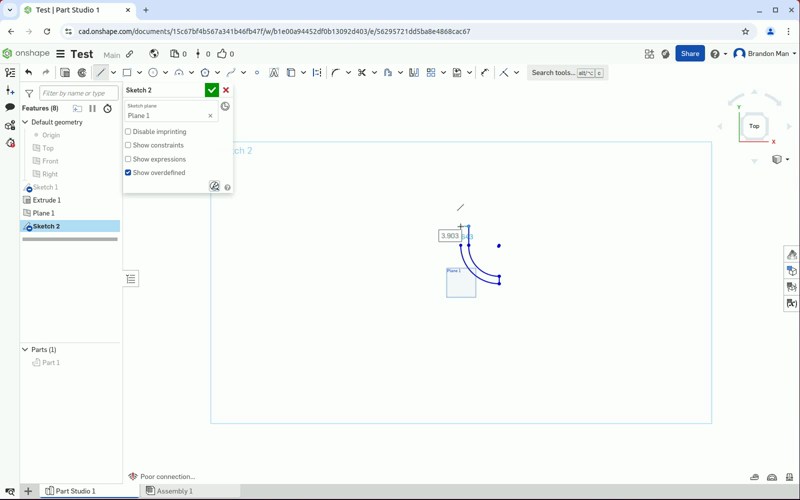
mouse_move(490, 226)
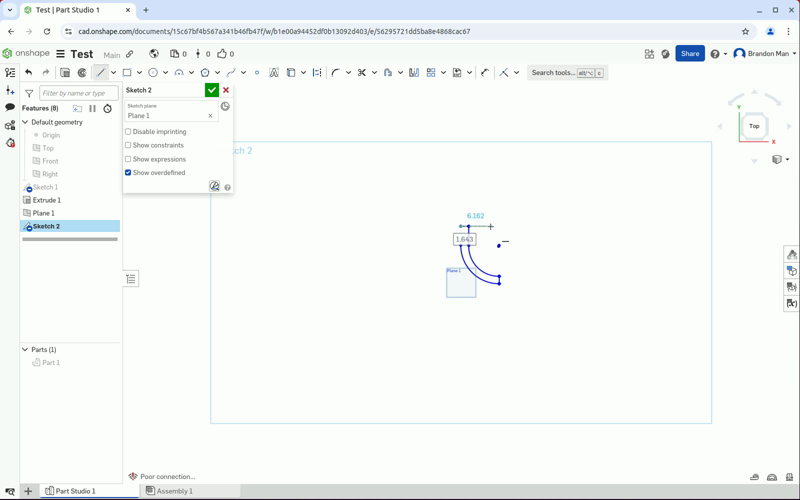
key_down(shift)
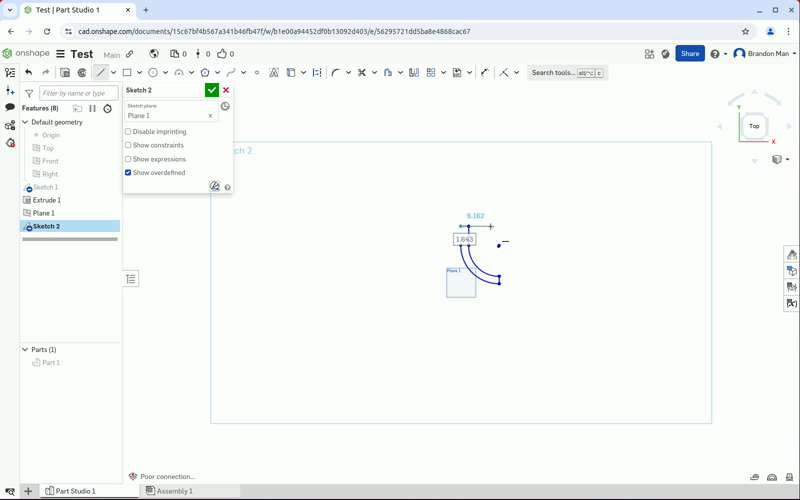
mouse_move(460, 245)
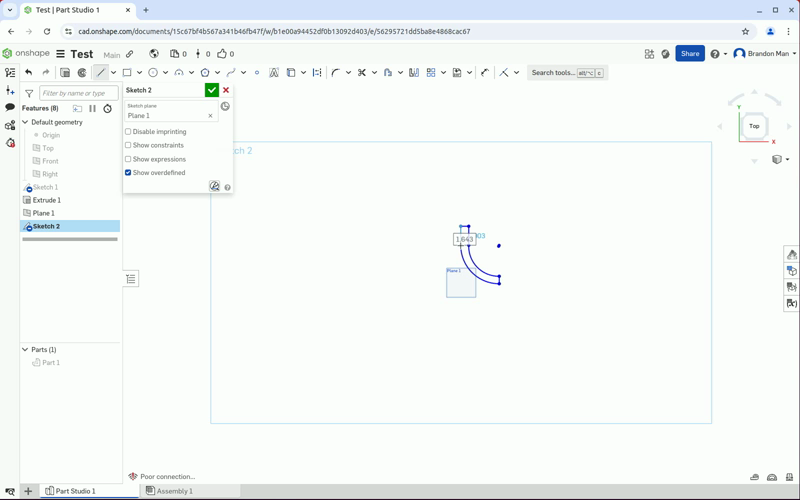
key_up(shift)
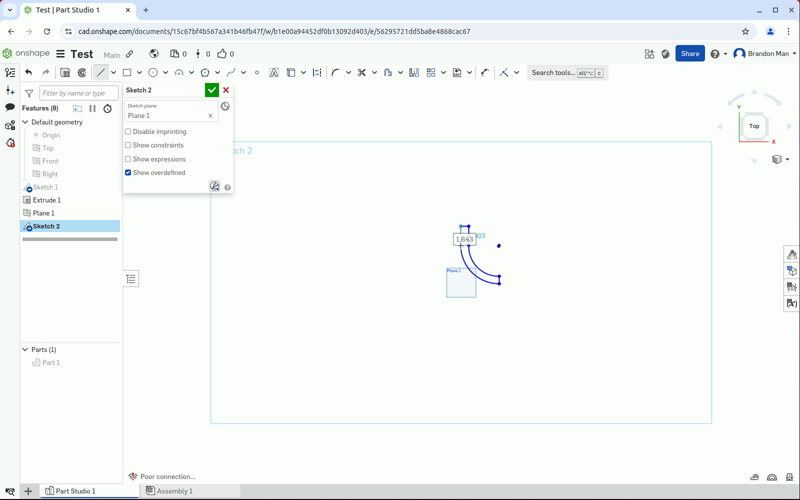
click(460, 245)
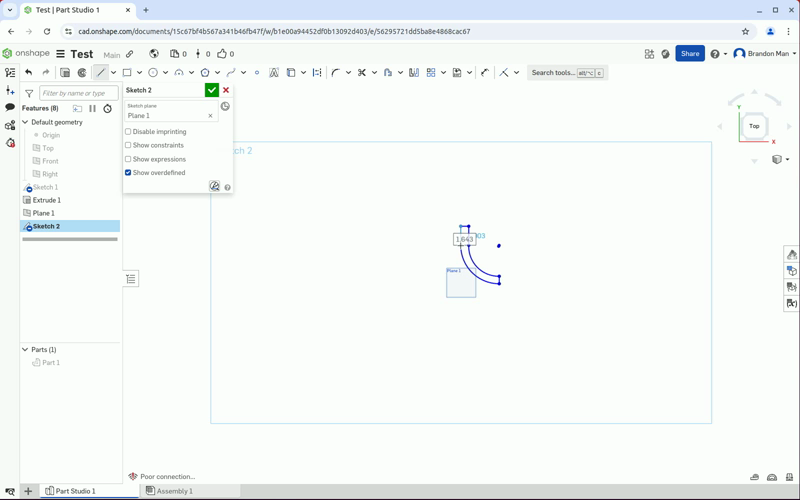
key(esc)
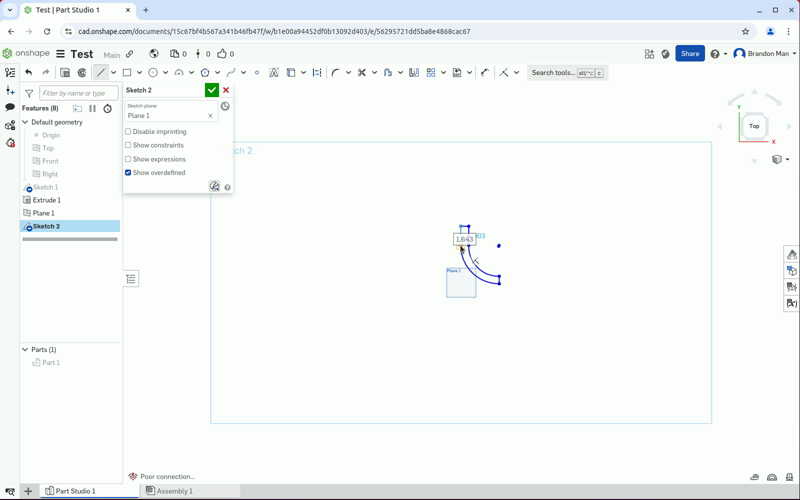
mouse_move(465, 237)
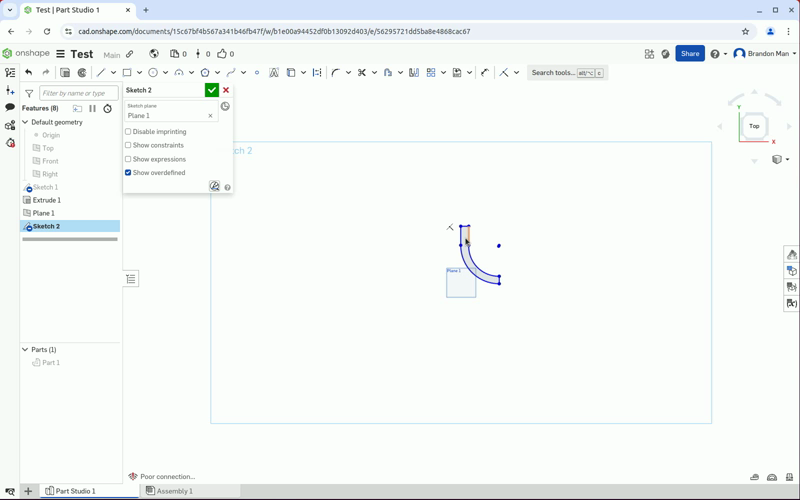
scroll(6)
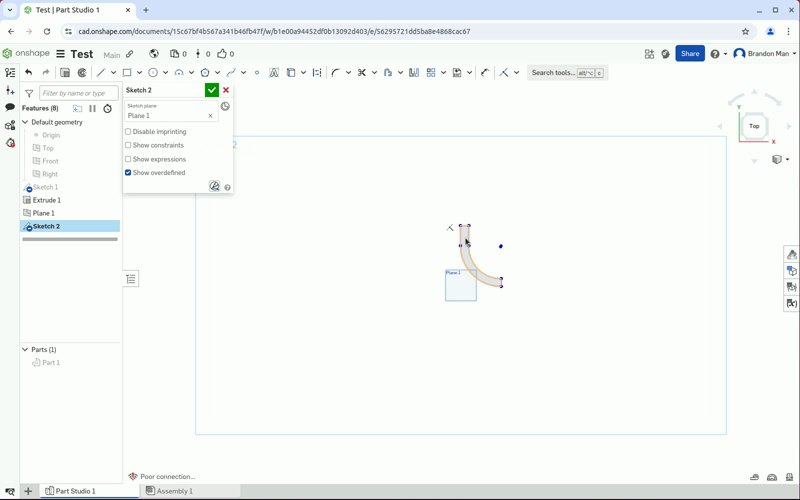
scroll(6)
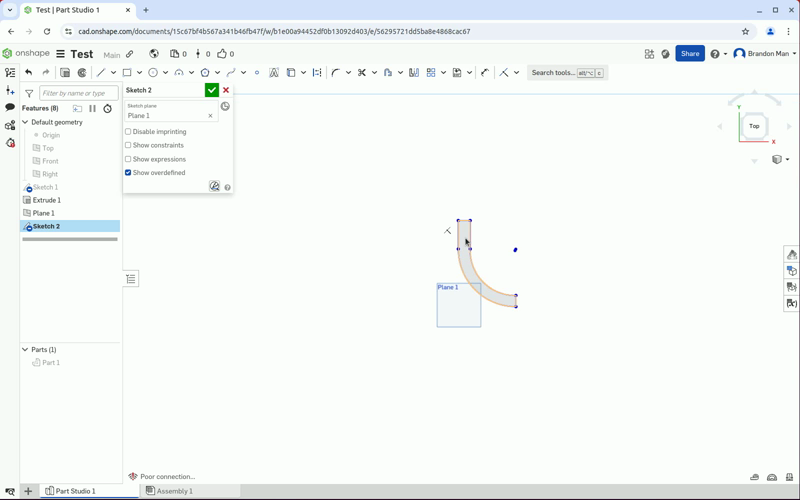
scroll(6)
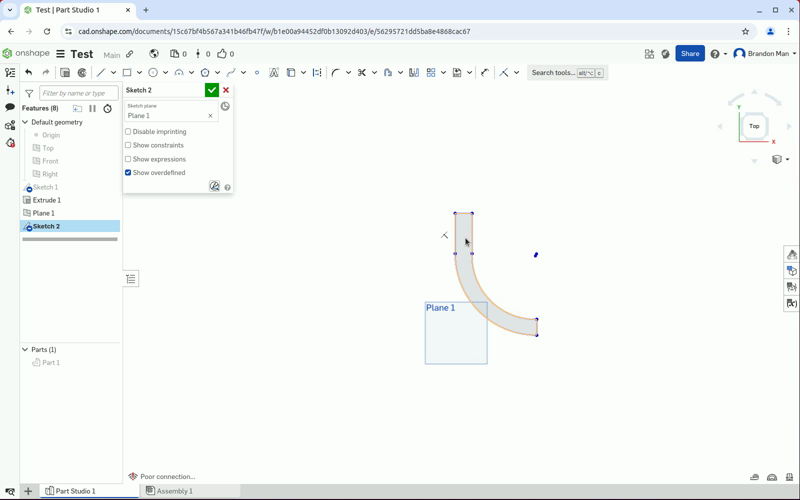
scroll(6)
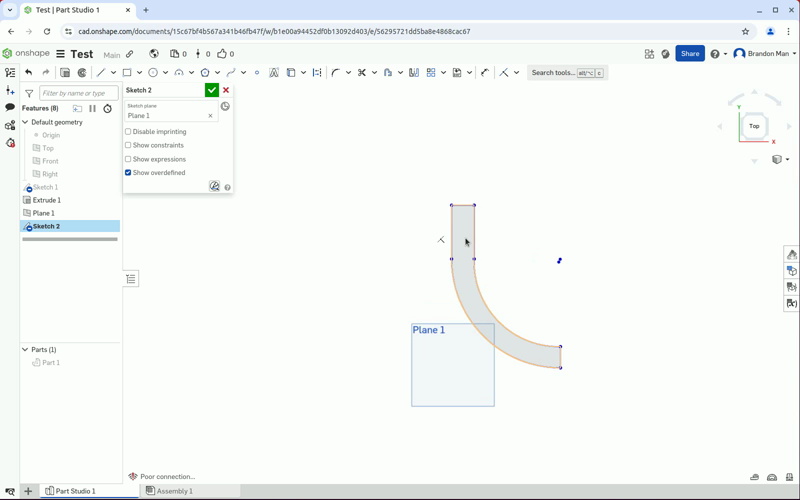
scroll(6)
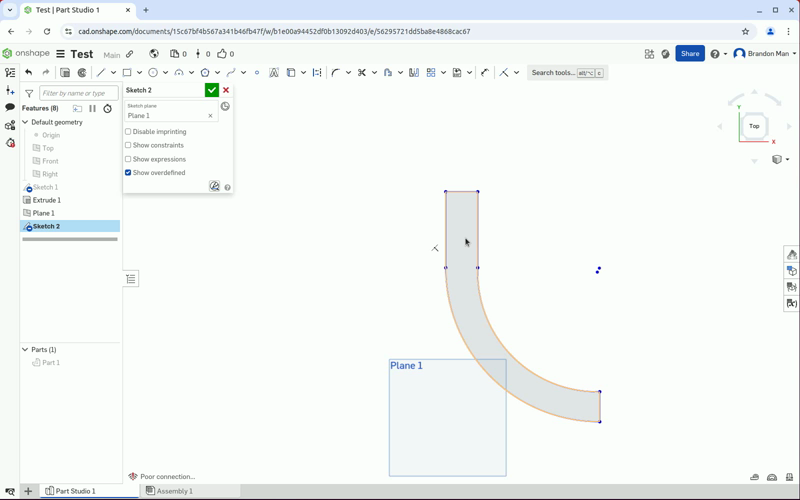
scroll(6)
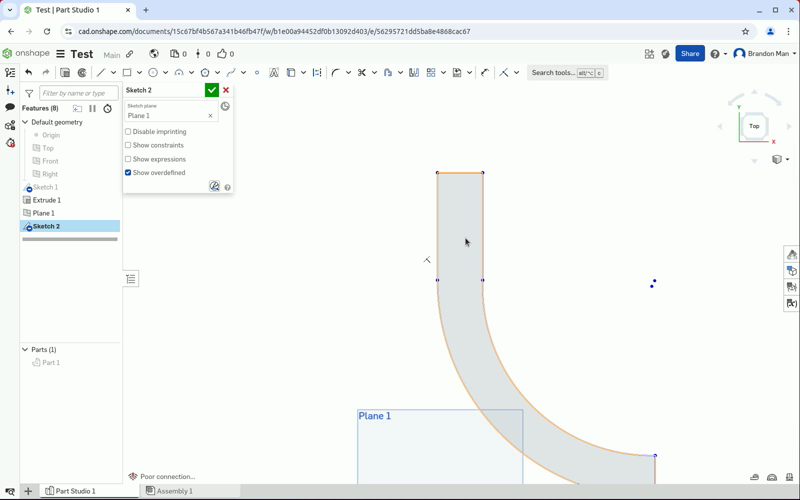
scroll(6)
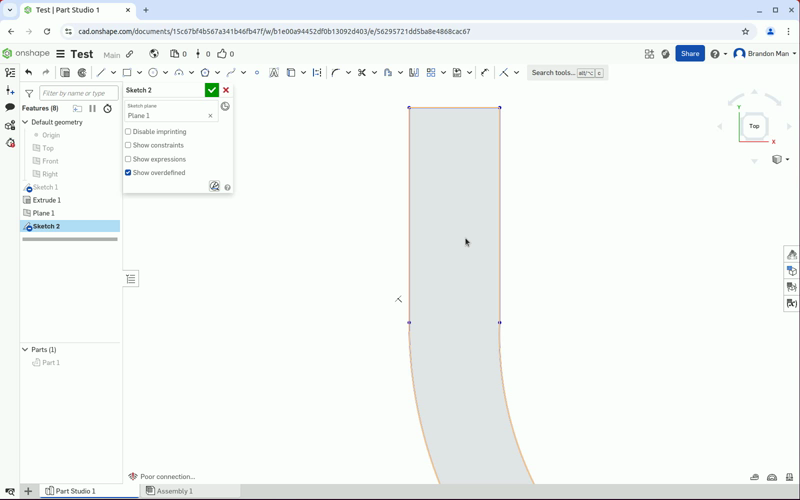
click(465, 237)
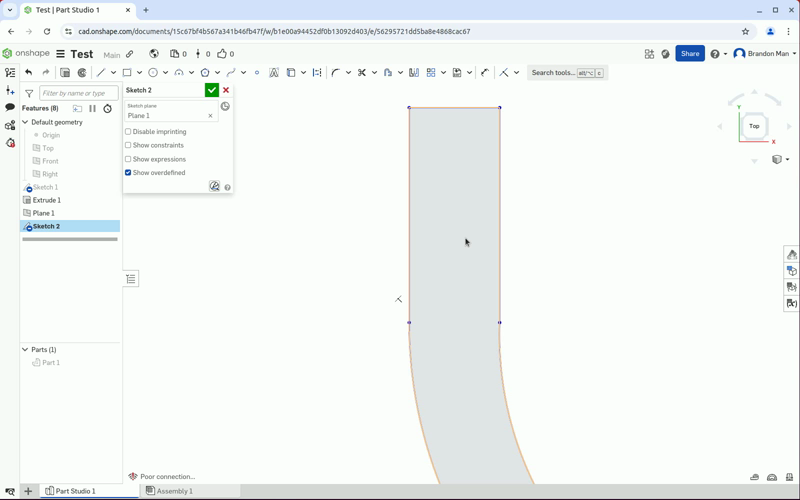
scroll(-6)
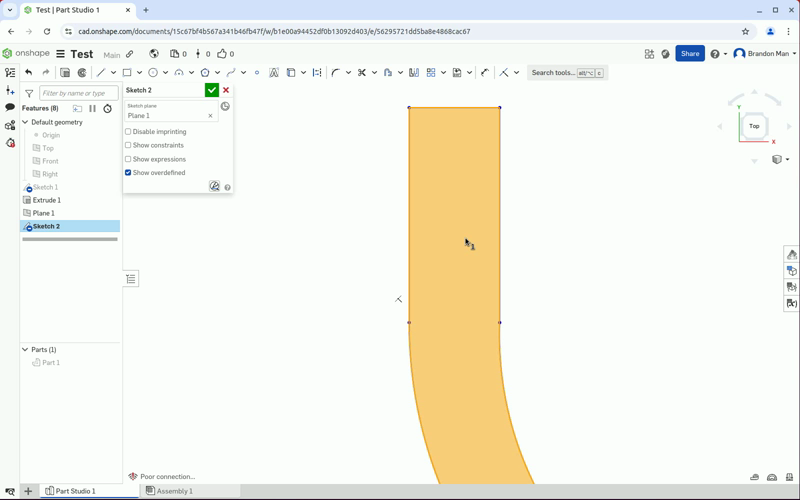
scroll(-6)
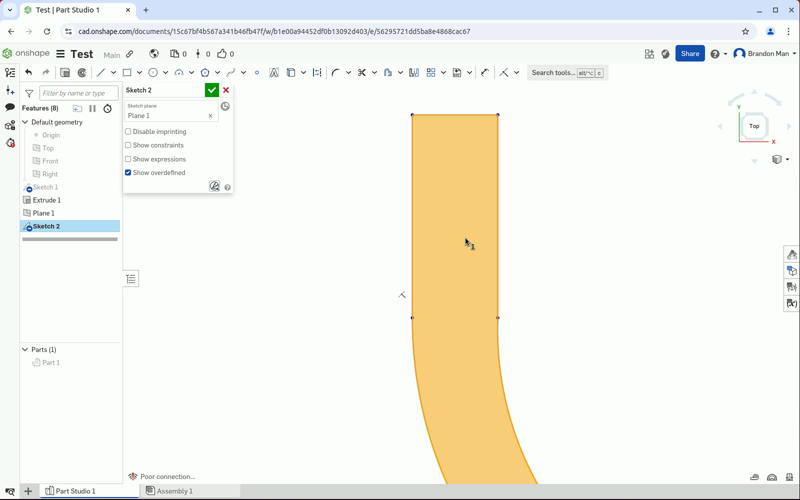
scroll(-6)
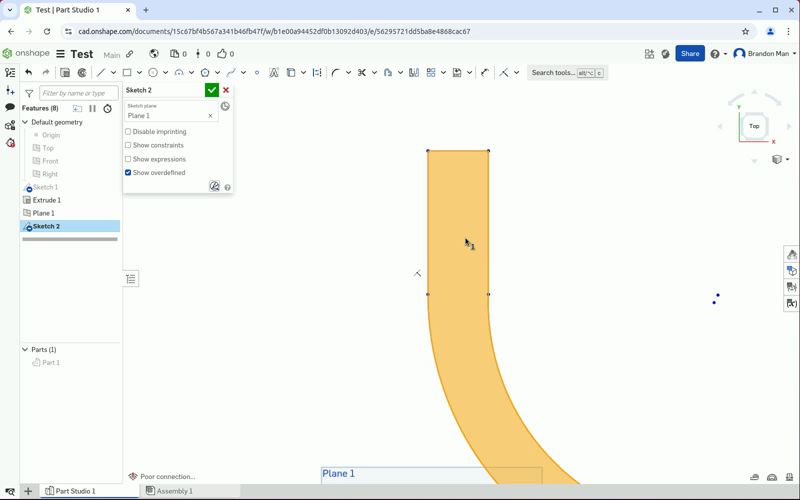
scroll(-6)
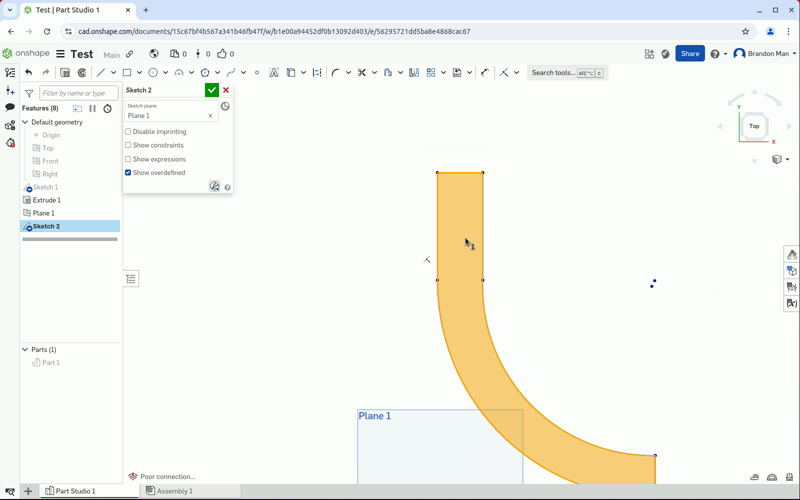
scroll(-6)
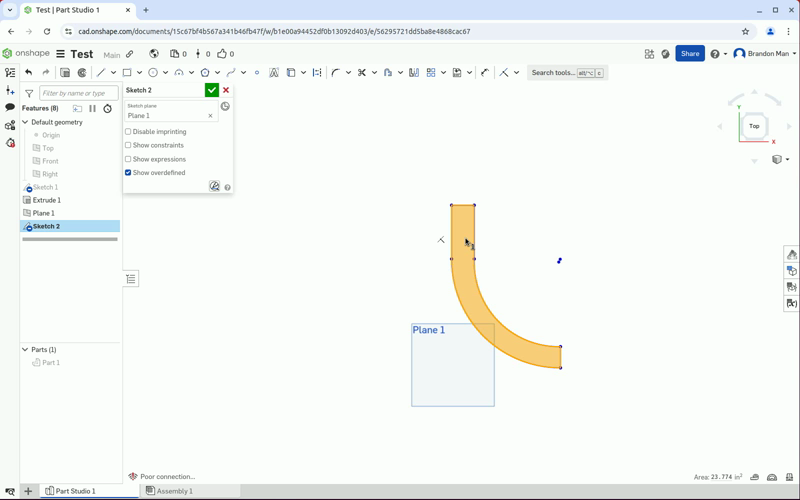
scroll(-6)
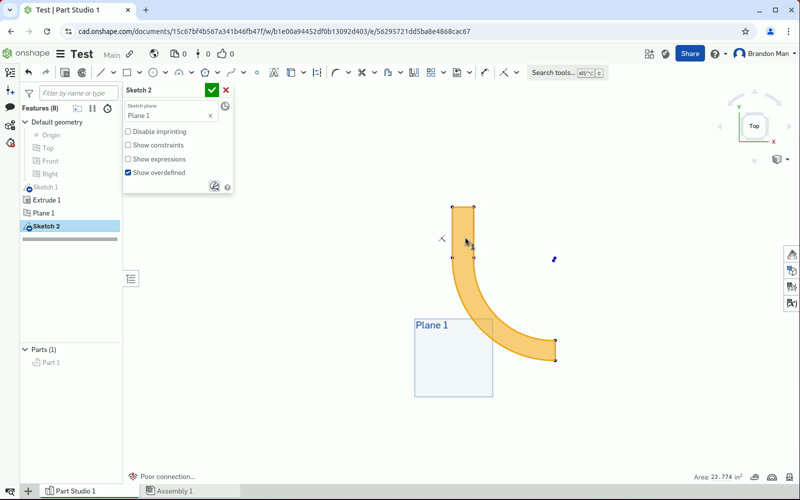
scroll(-6)
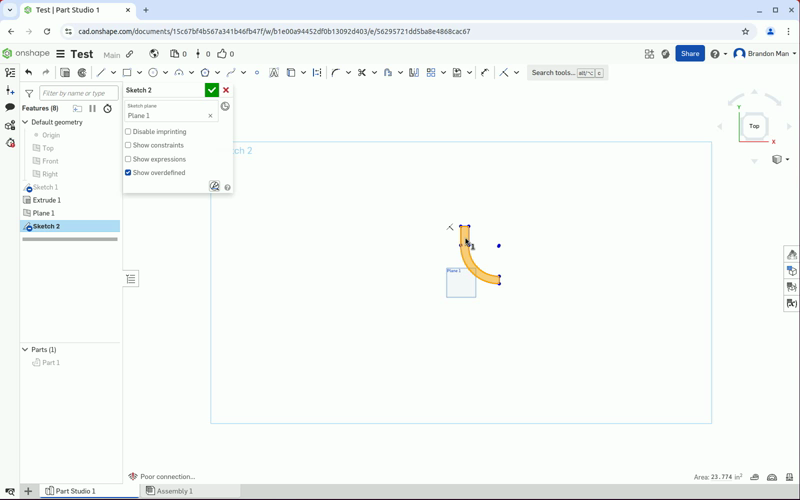
mouse_move(73, 352)
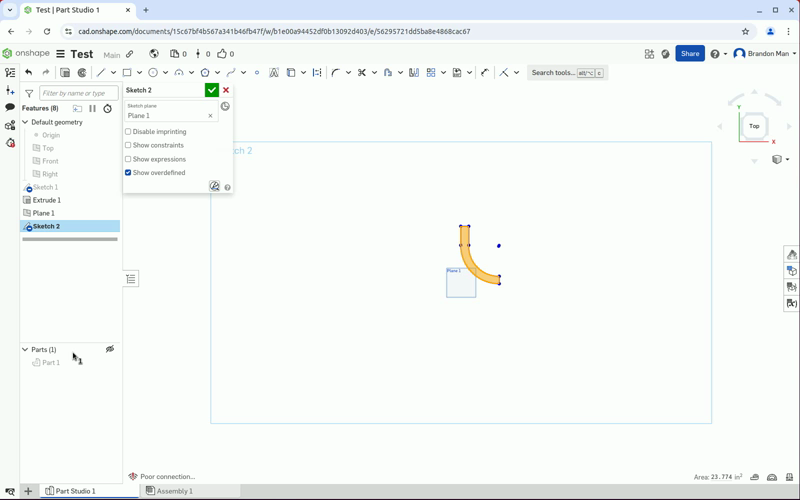
key(shift+y)
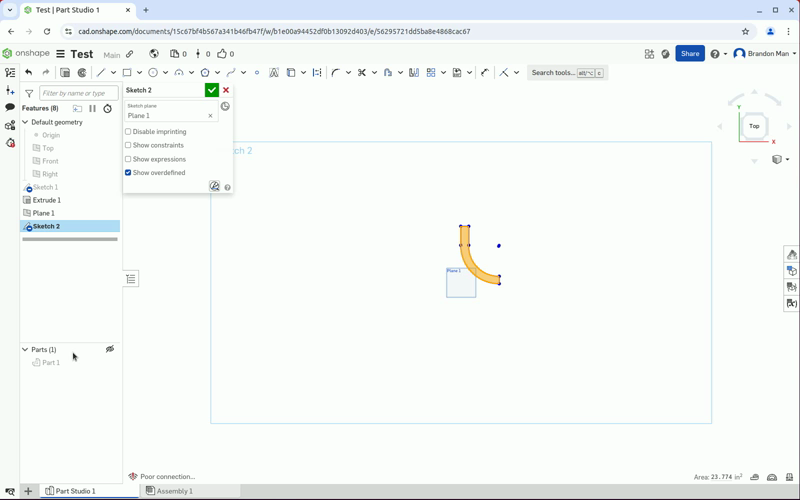
key(shift+e)
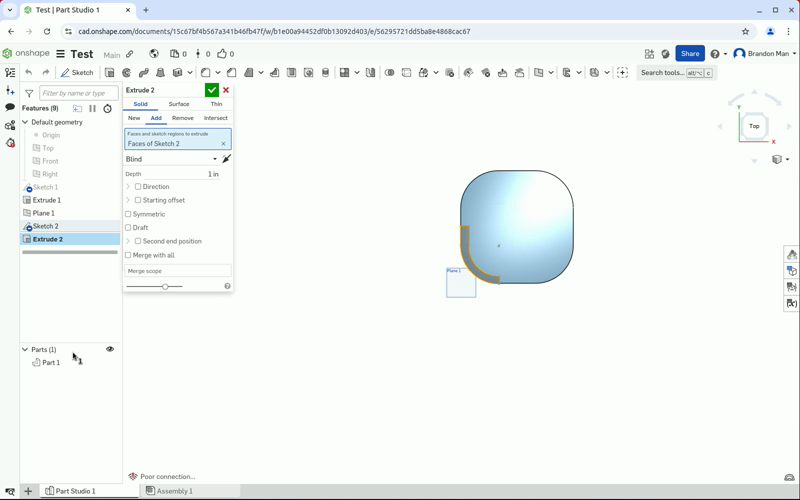
mouse_move(143, 106)
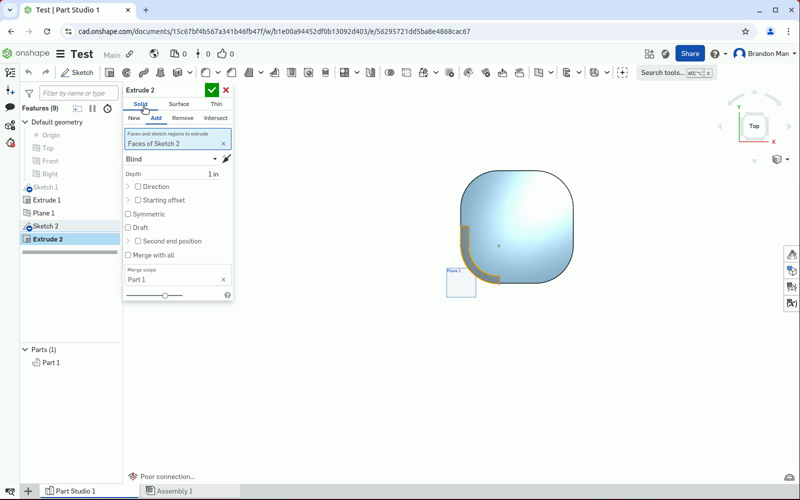
click(143, 106)
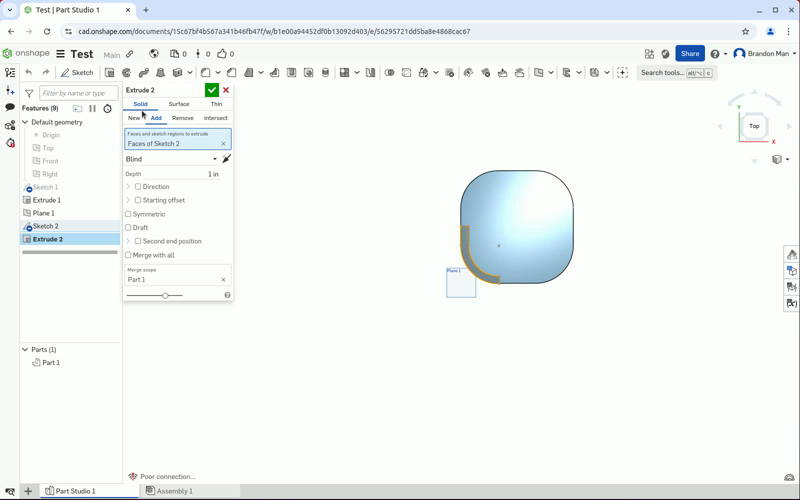
mouse_move(137, 120)
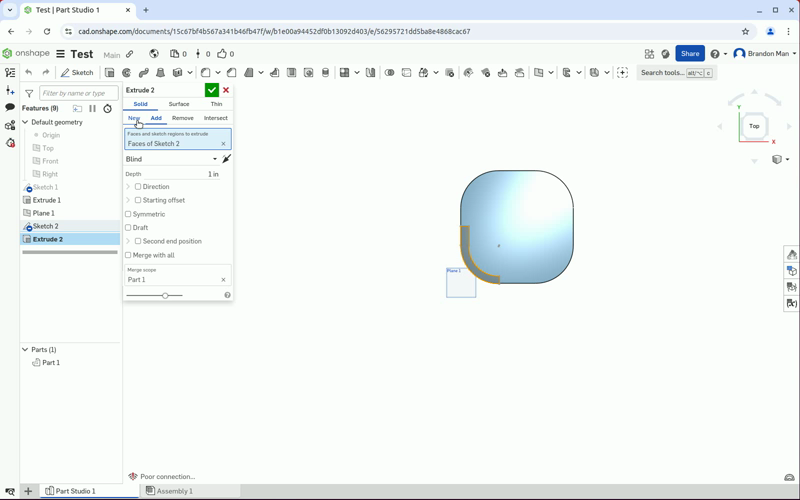
click(137, 120)
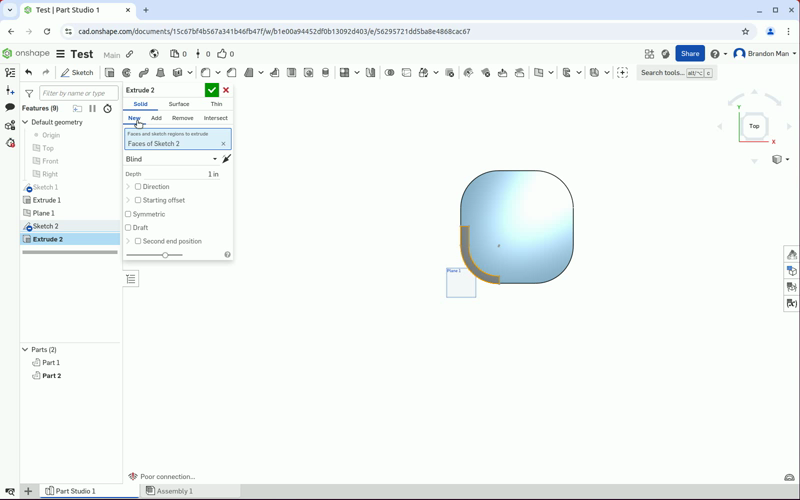
key(tab, 4)
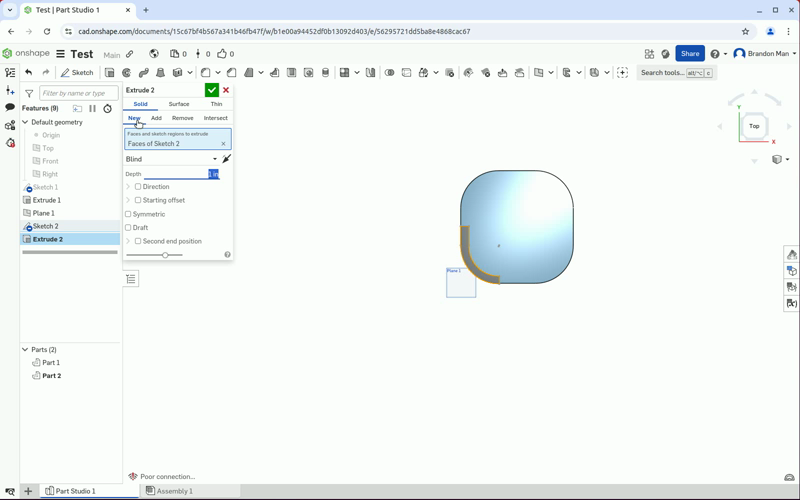
text(16.128)
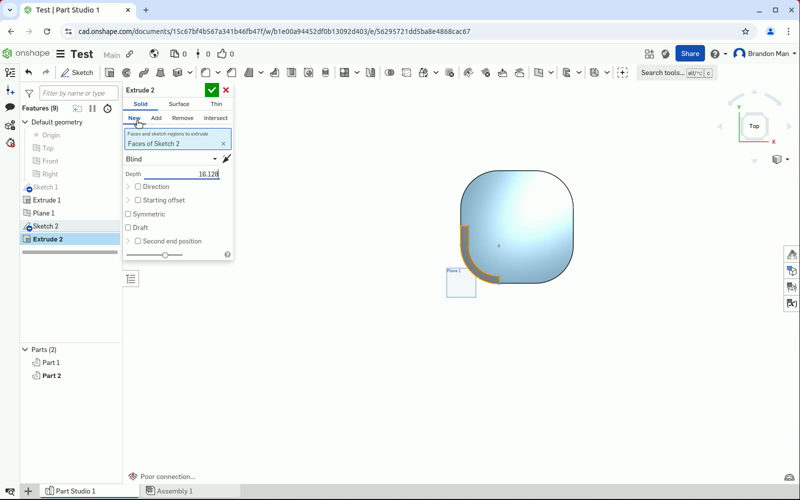
key(enter)
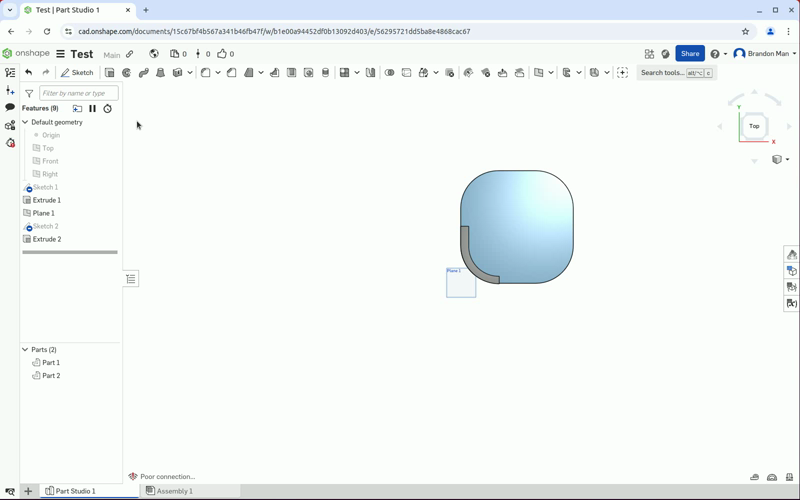
key(shift+h)
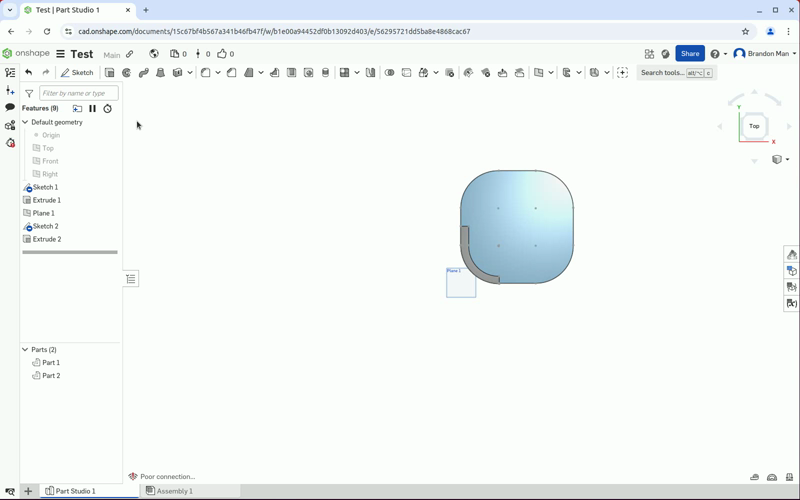
key(shift+h)
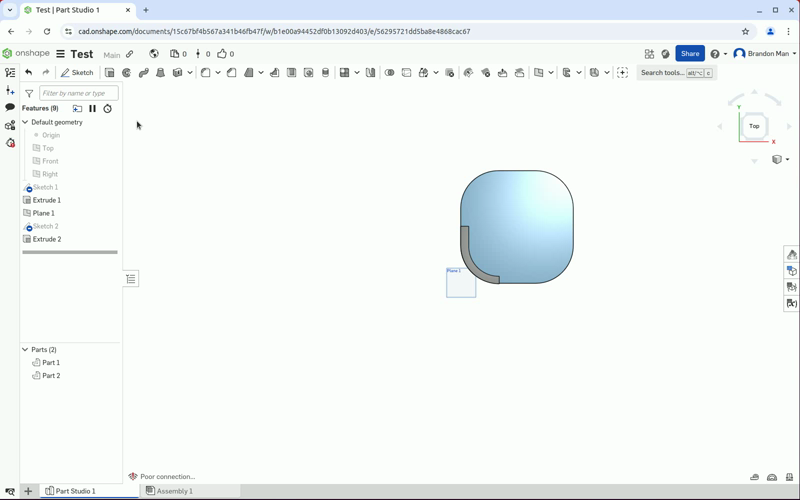
mouse_move(73, 189)
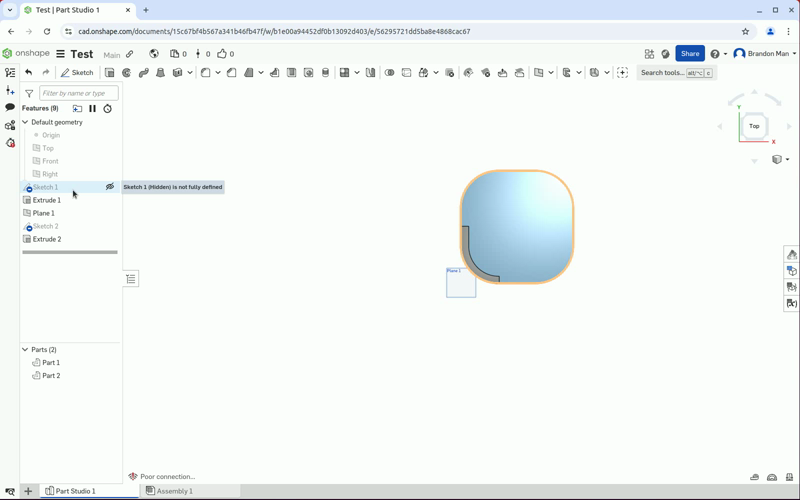
click(73, 189)
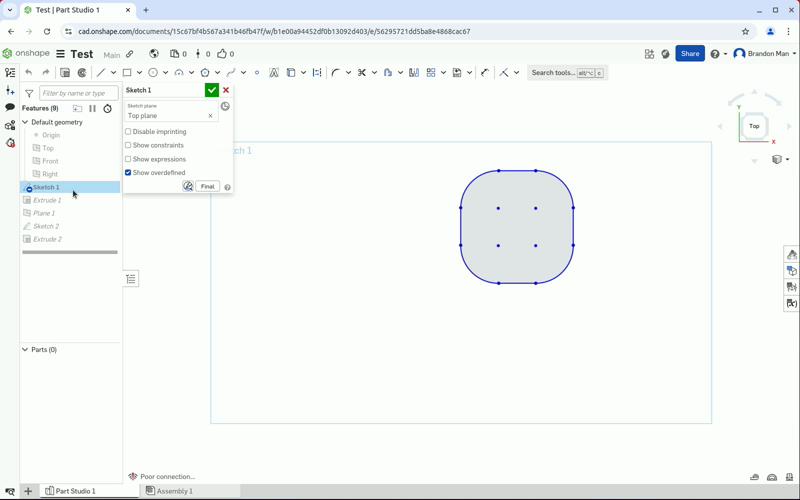
mouse_move(229, 92)
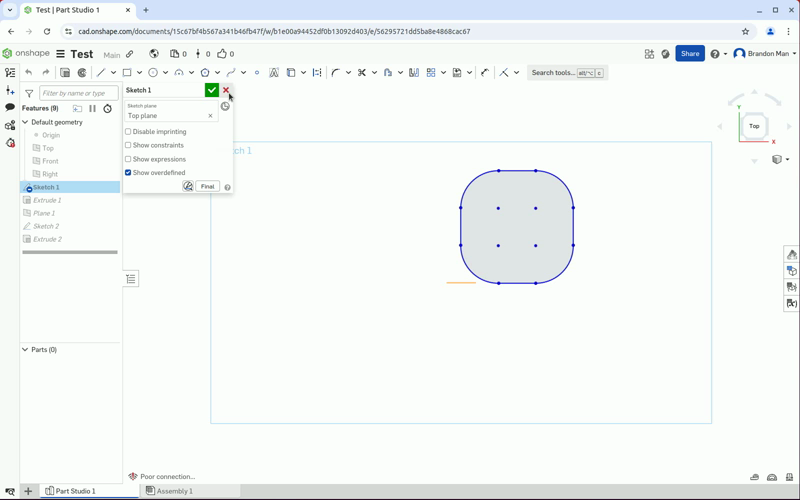
click(229, 92)
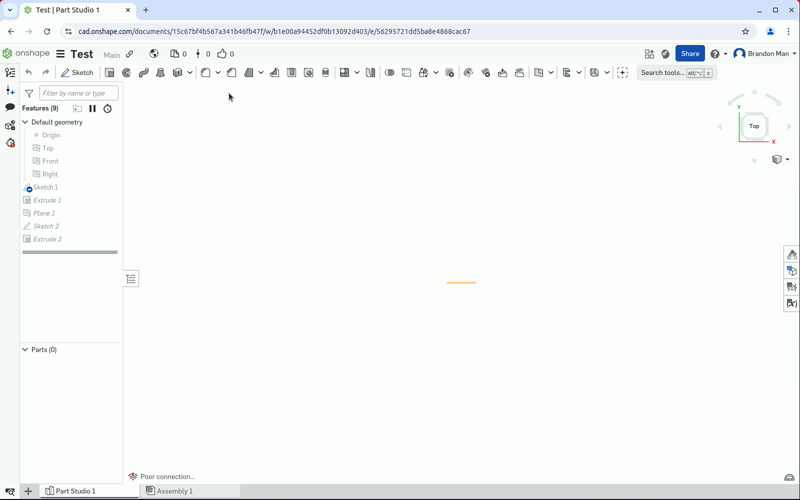
key(shift+s)
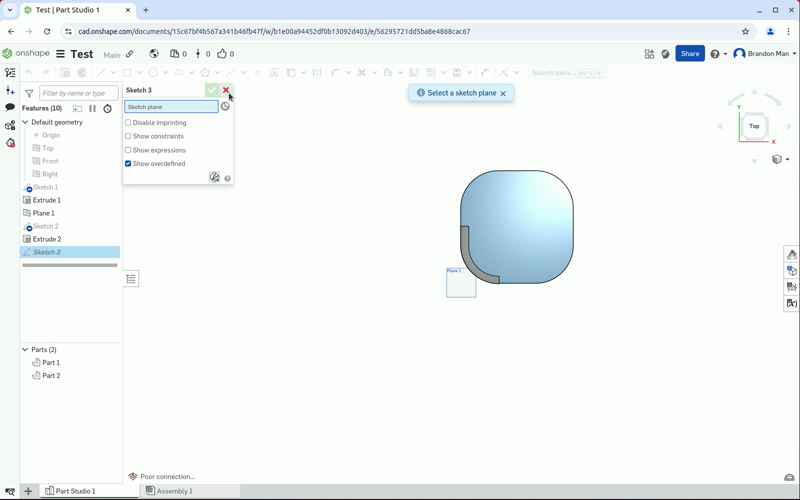
mouse_move(73, 215)
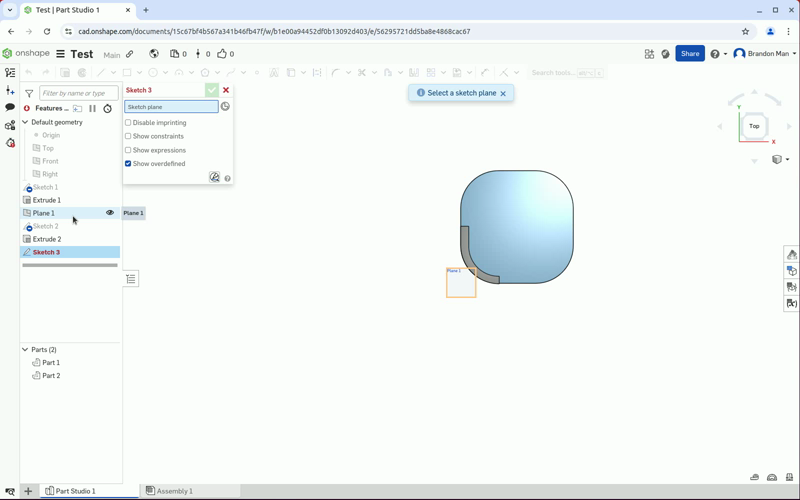
click(73, 215)
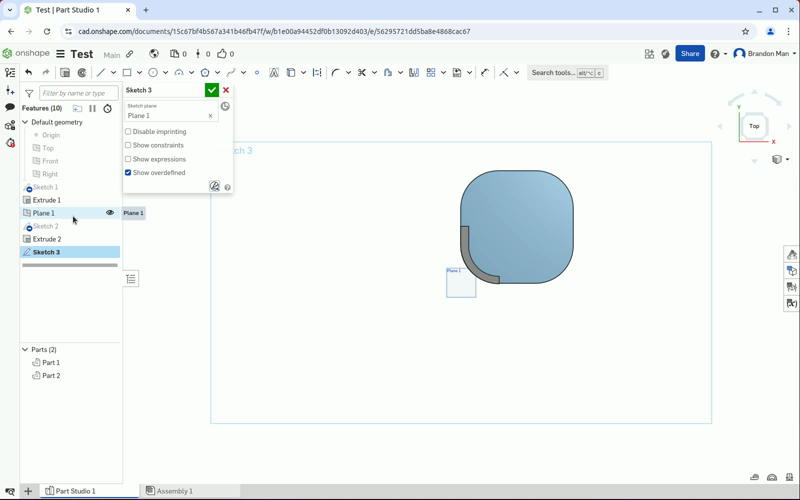
mouse_move(73, 352)
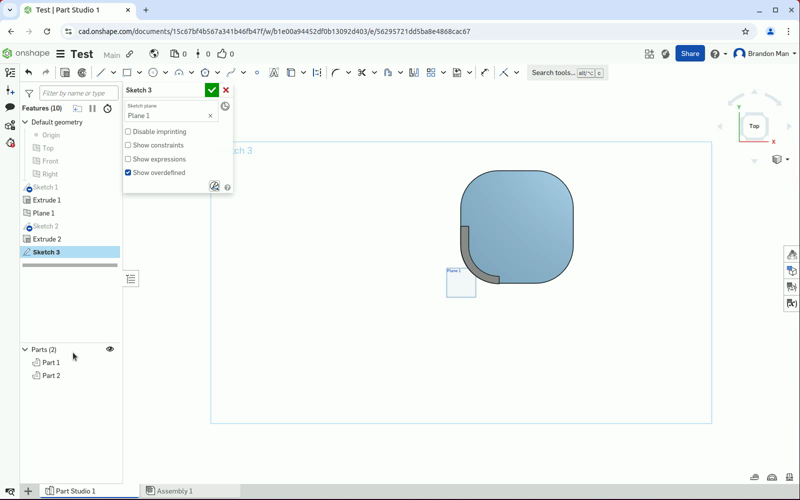
key(y)
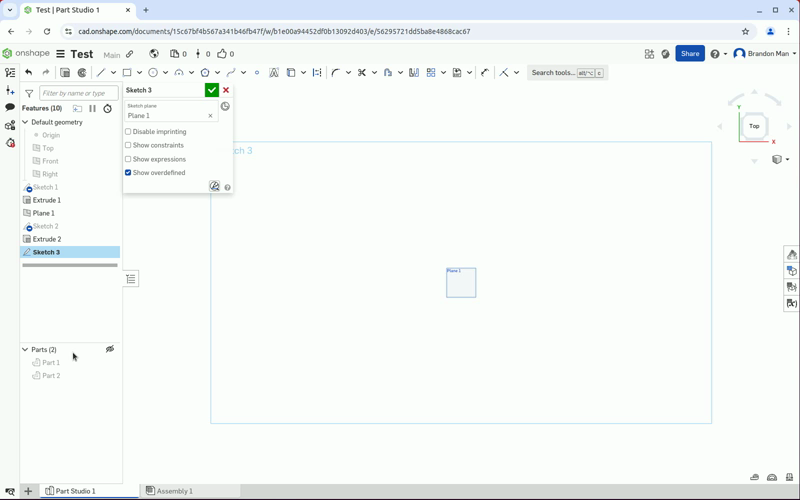
key(a)
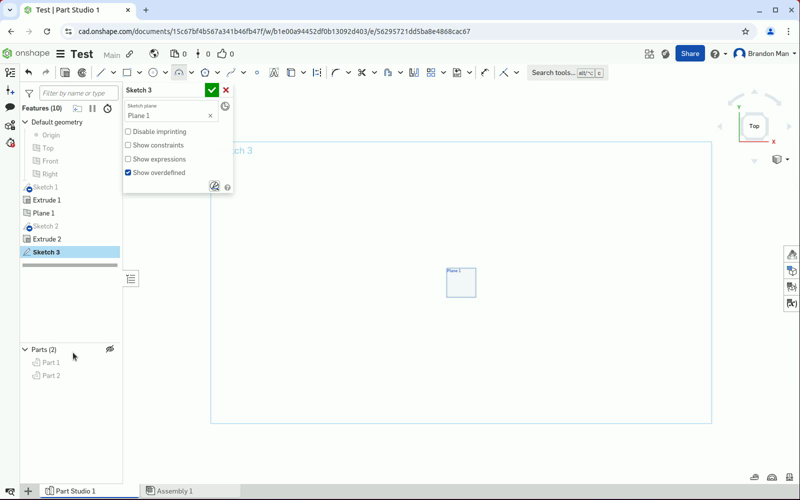
key_down(shift)
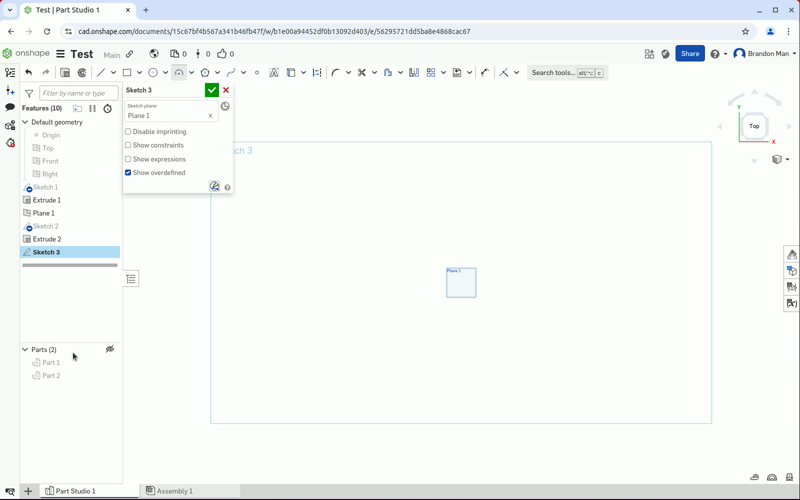
mouse_move(535, 282)
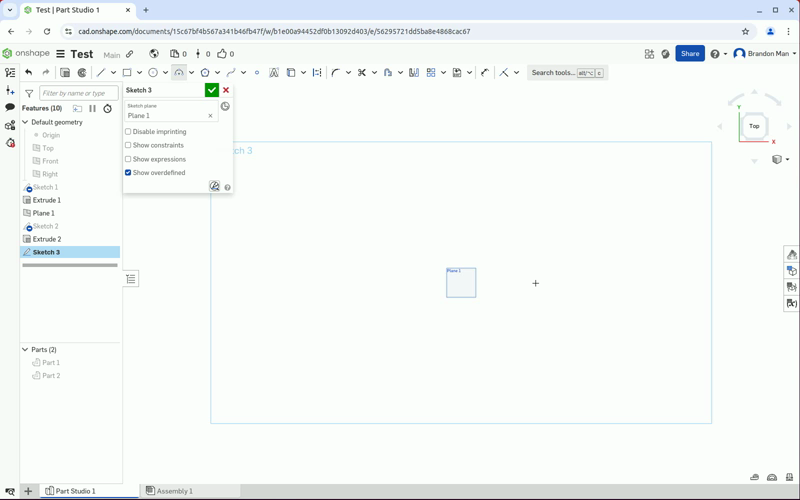
click(535, 282)
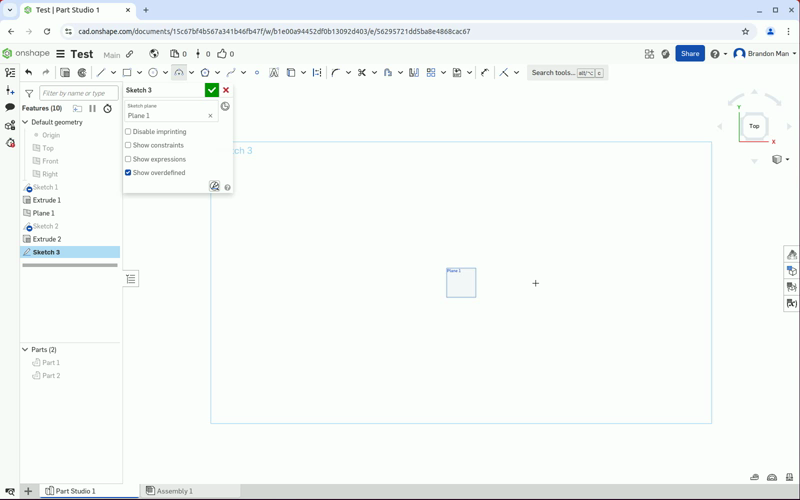
key_up(shift)
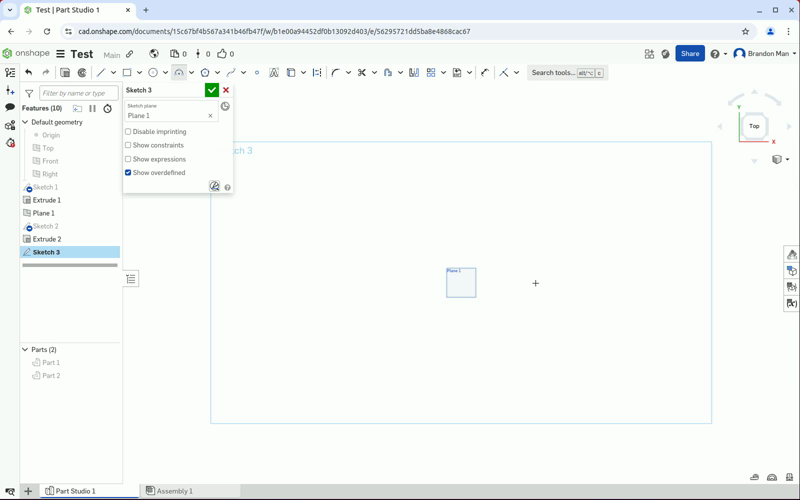
key_down(shift)
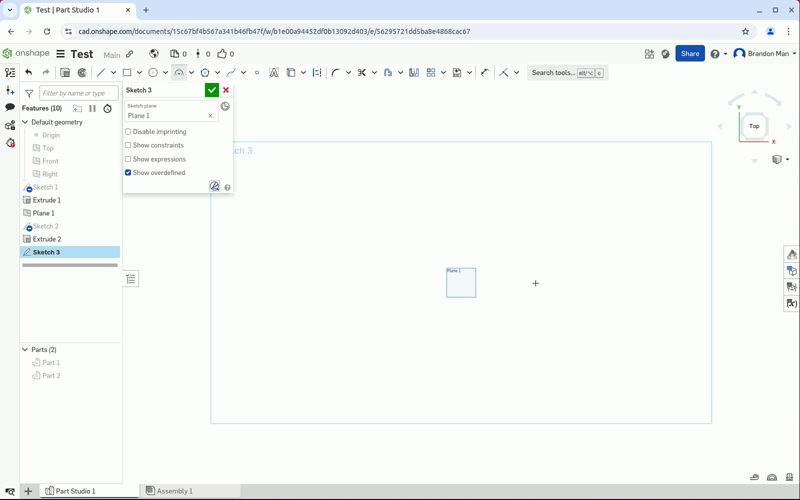
mouse_move(573, 245)
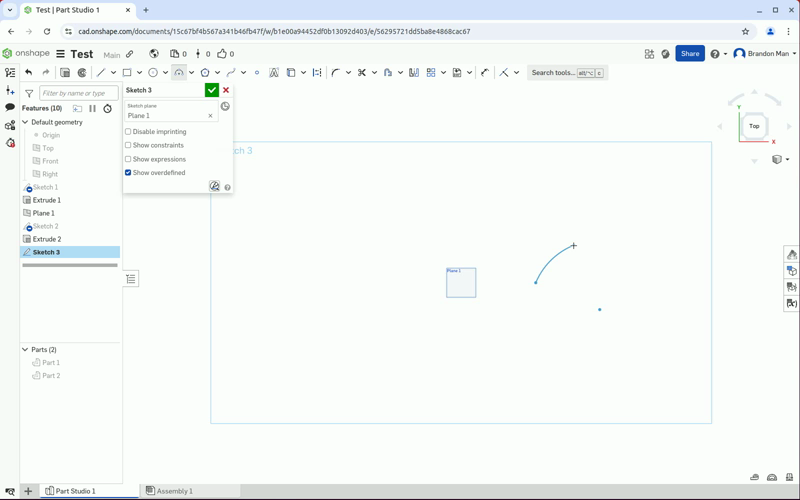
click(573, 245)
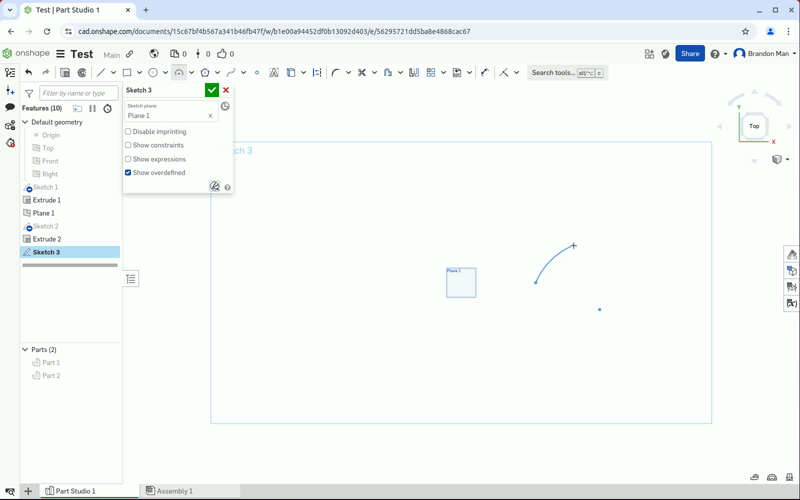
mouse_move(562, 271)
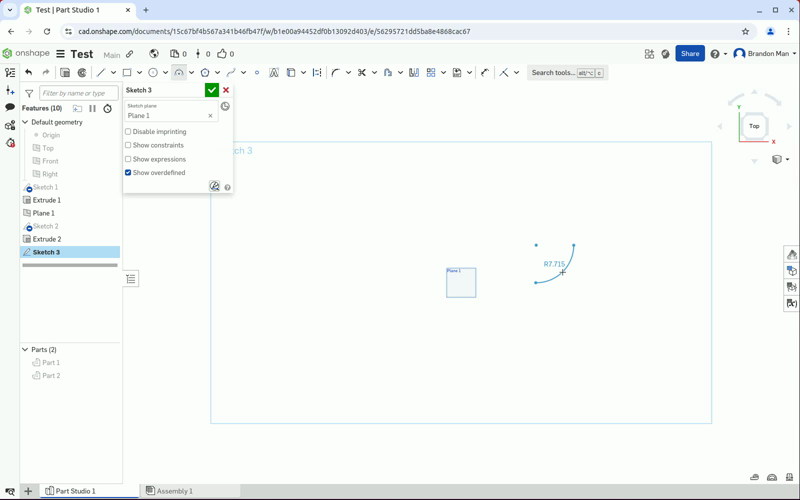
click(562, 271)
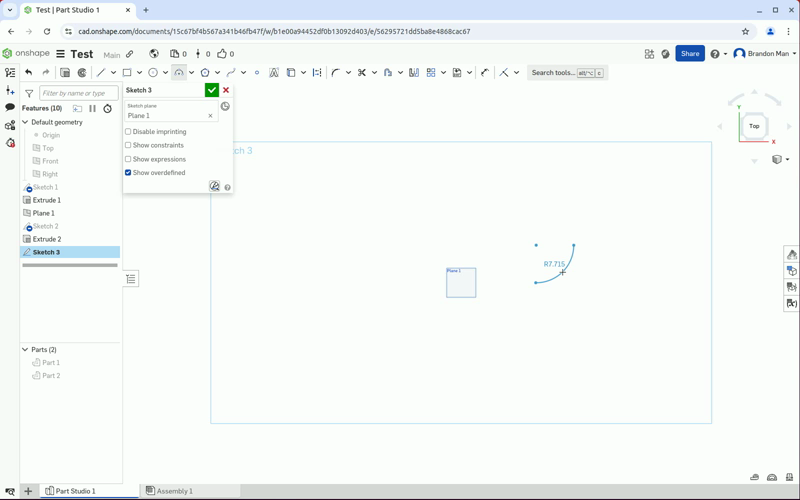
key_up(shift)
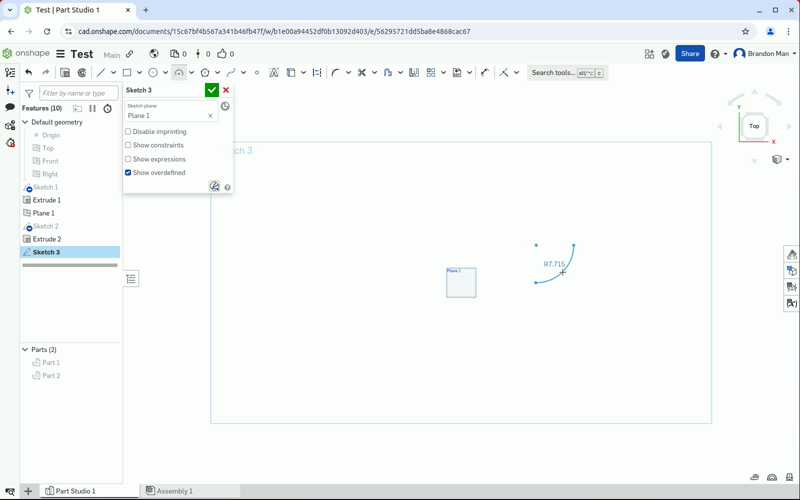
key(esc)
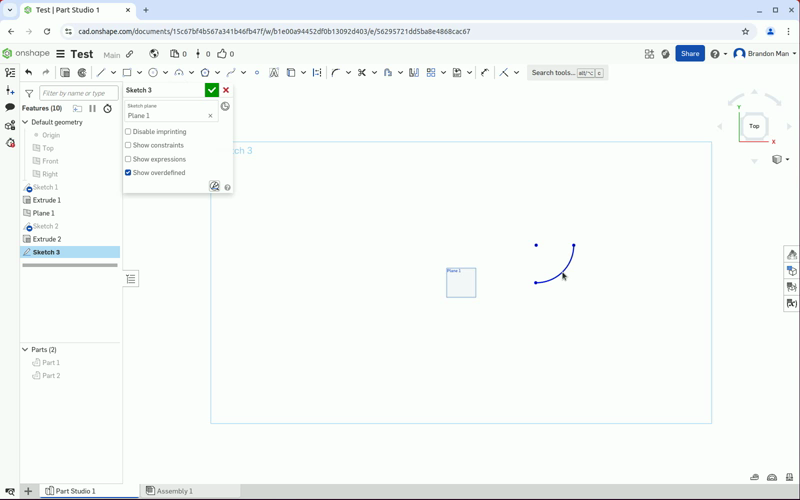
key(l)
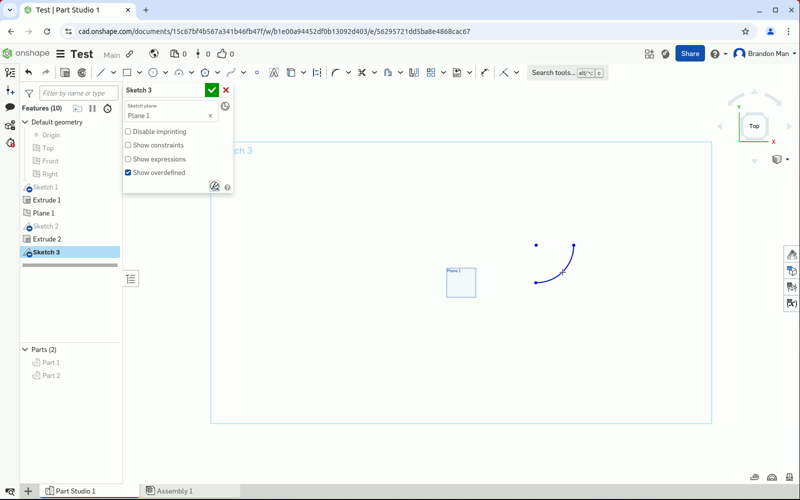
mouse_move(573, 245)
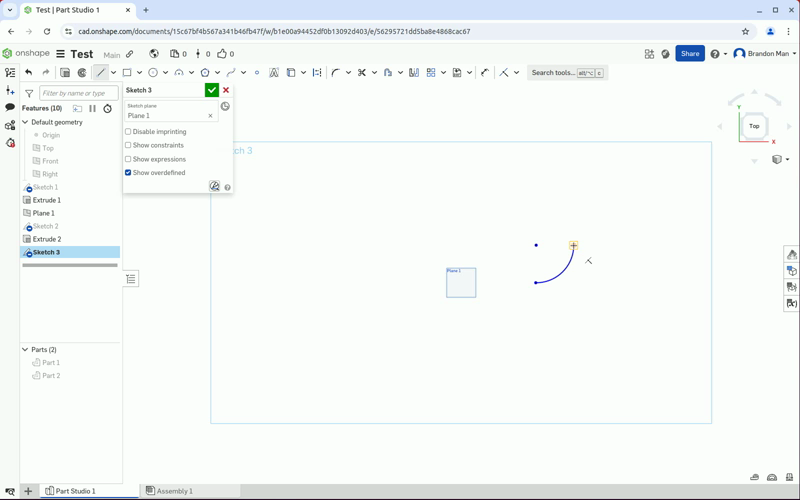
click(573, 245)
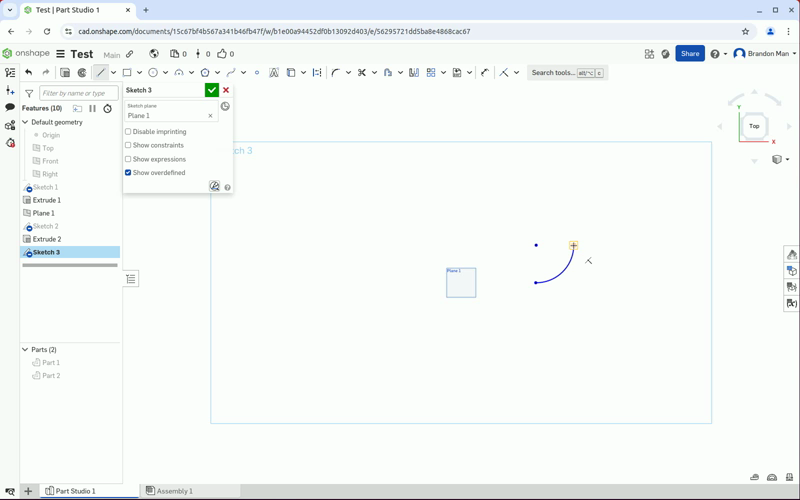
key_down(shift)
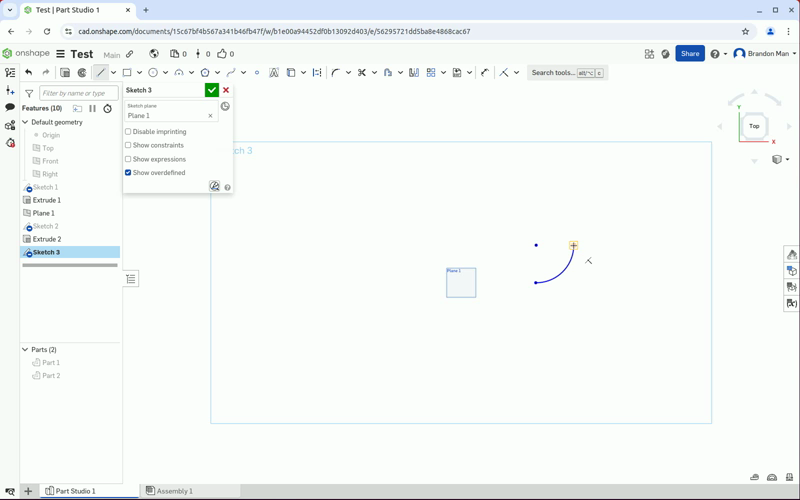
mouse_move(589, 245)
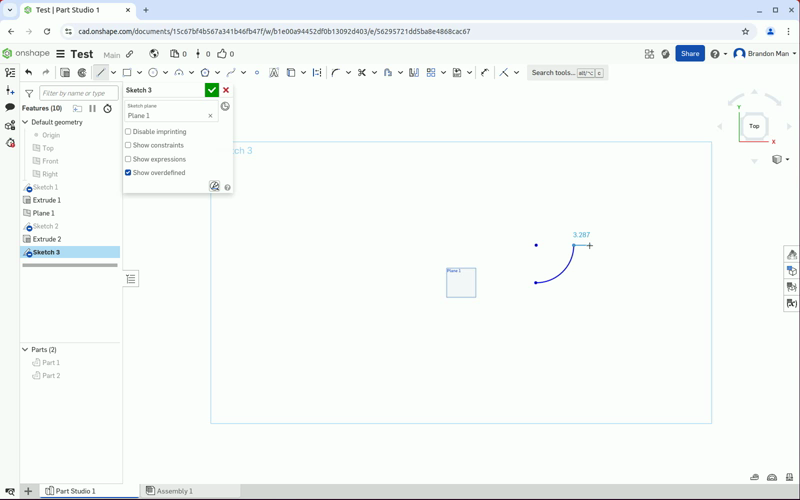
mouse_move(573, 226)
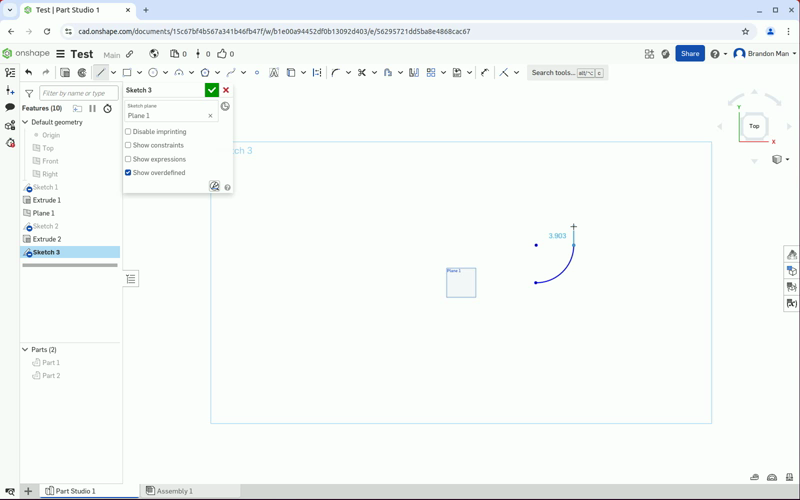
click(573, 226)
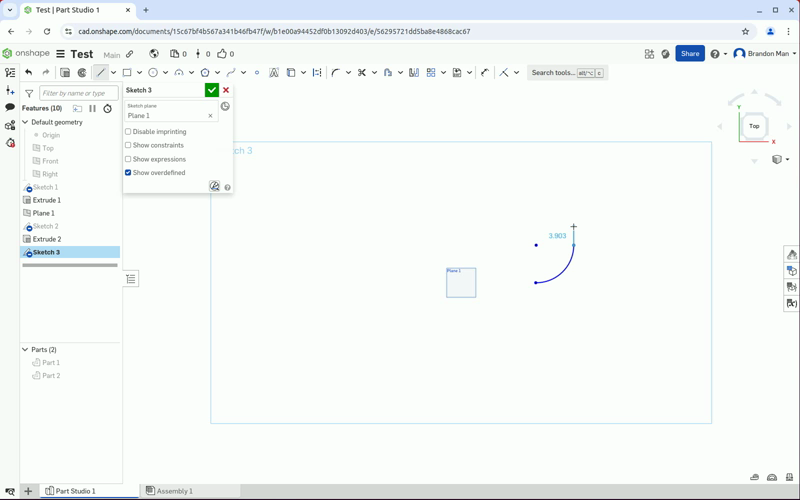
key_up(shift)
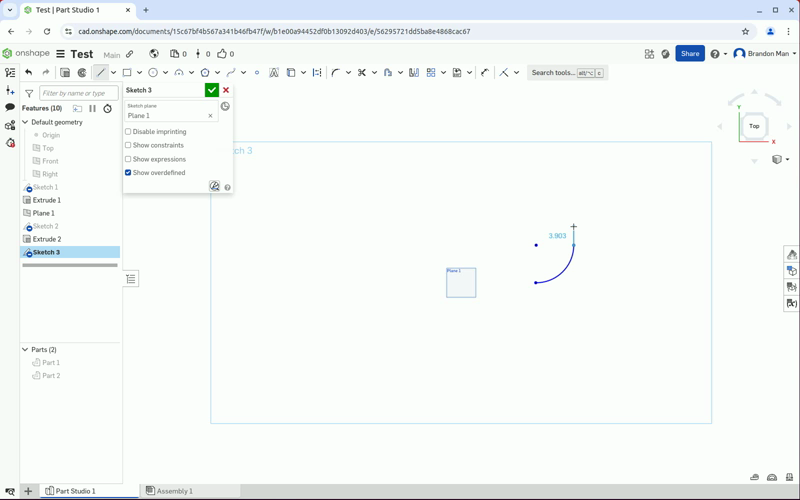
key_down(shift)
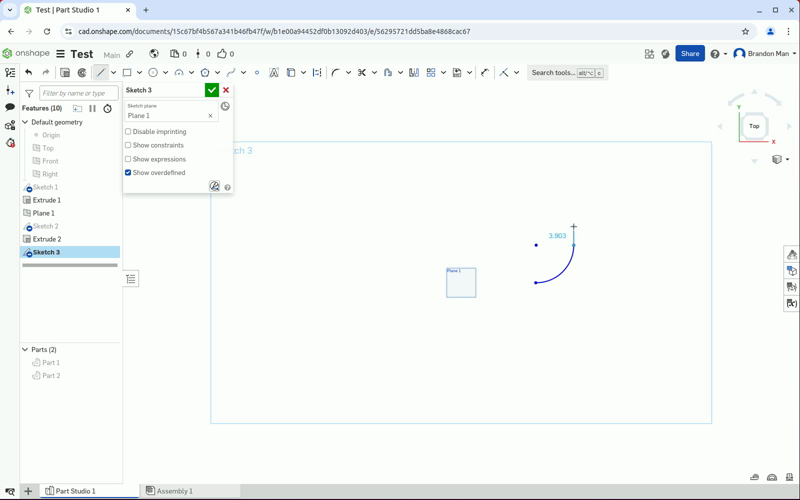
mouse_move(589, 226)
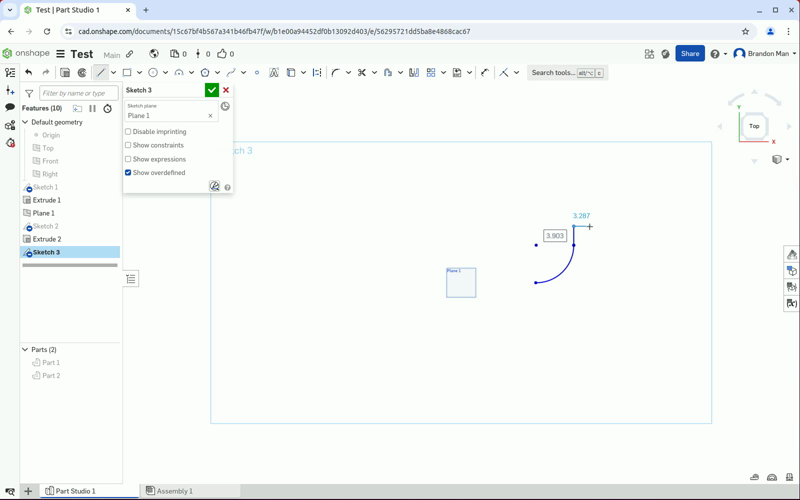
mouse_move(566, 226)
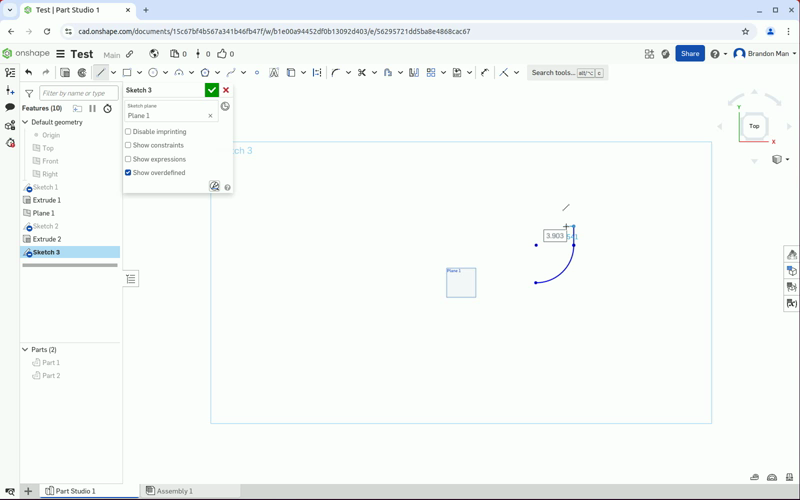
scroll(6)
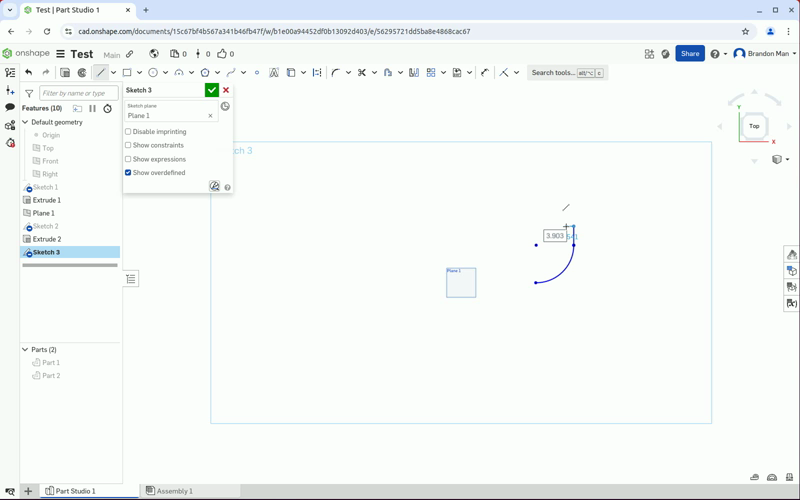
scroll(6)
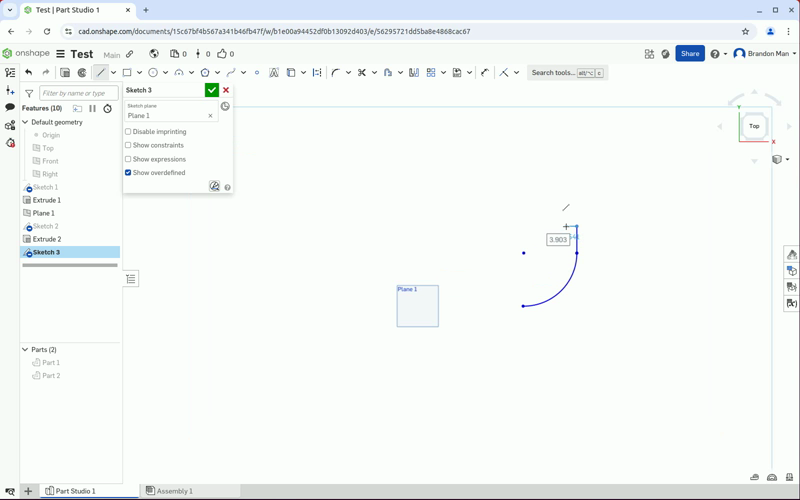
scroll(6)
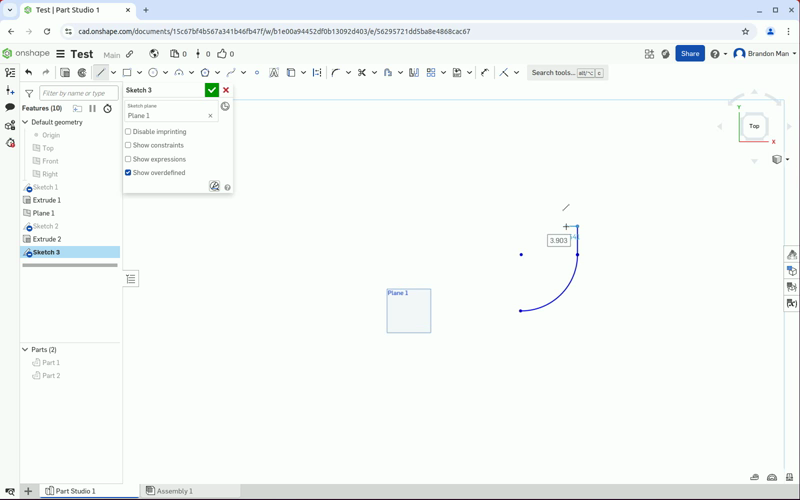
scroll(6)
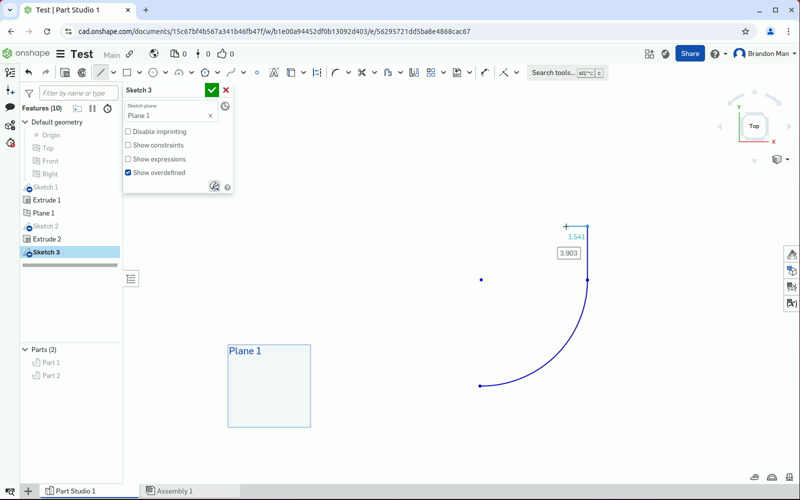
scroll(6)
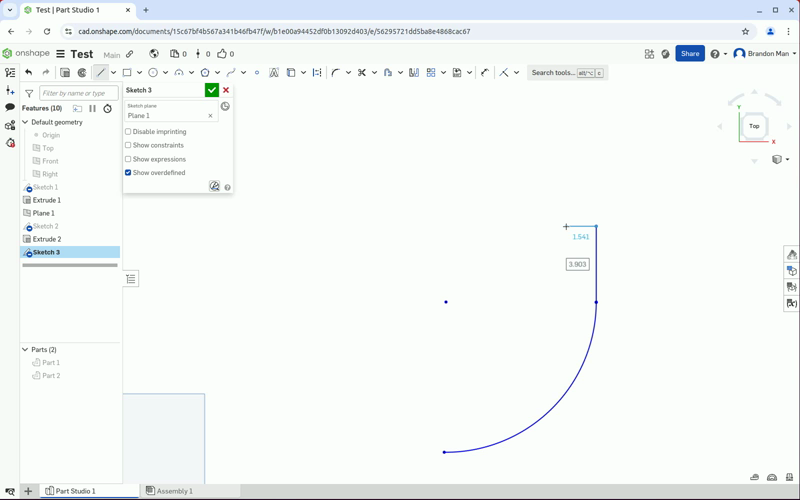
scroll(6)
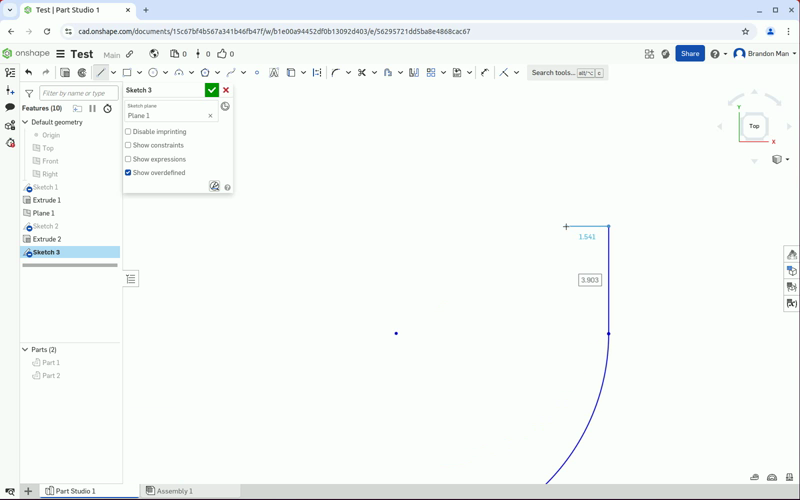
scroll(6)
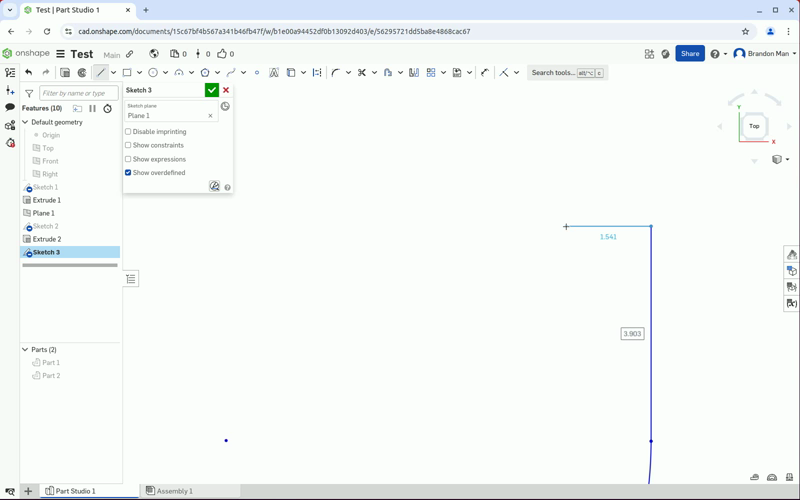
click(566, 226)
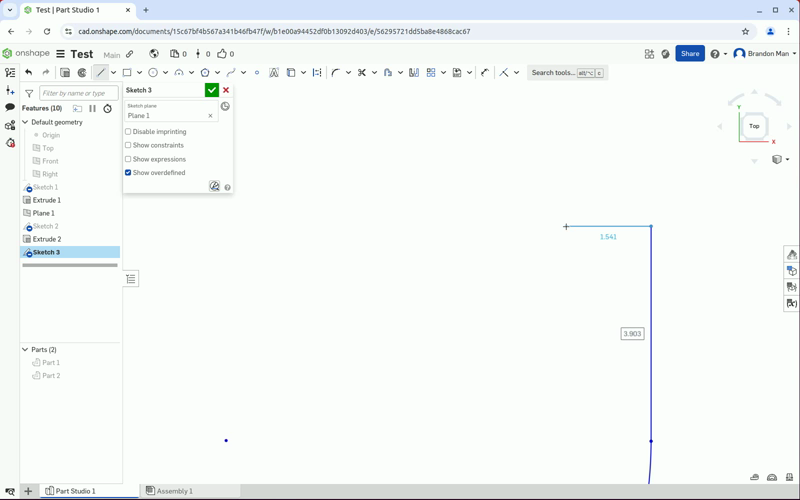
scroll(-6)
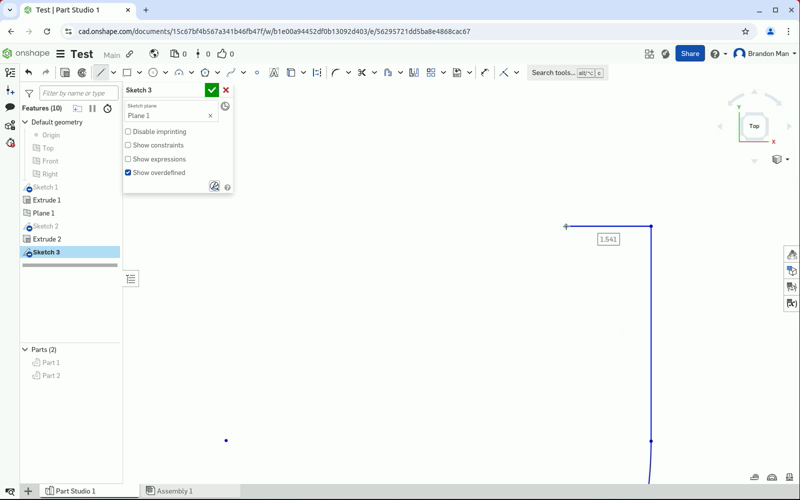
scroll(-6)
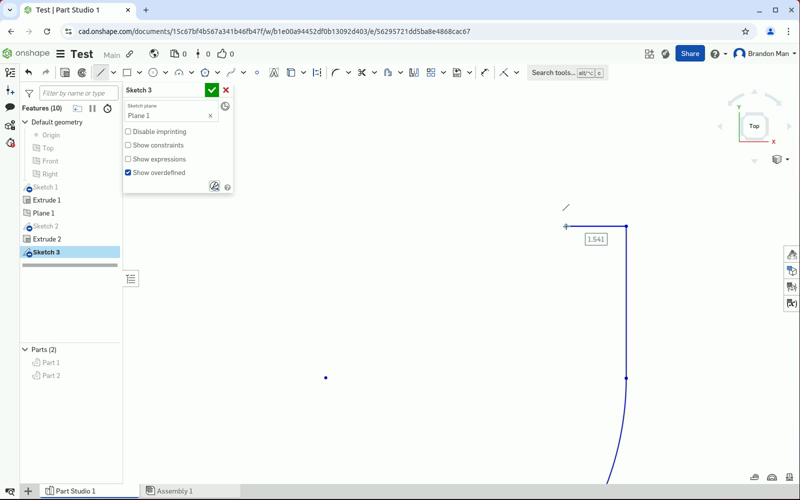
scroll(-6)
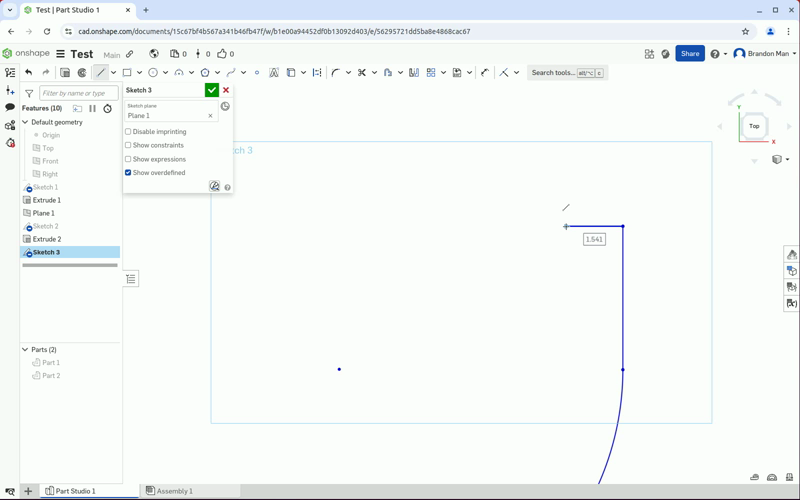
scroll(-6)
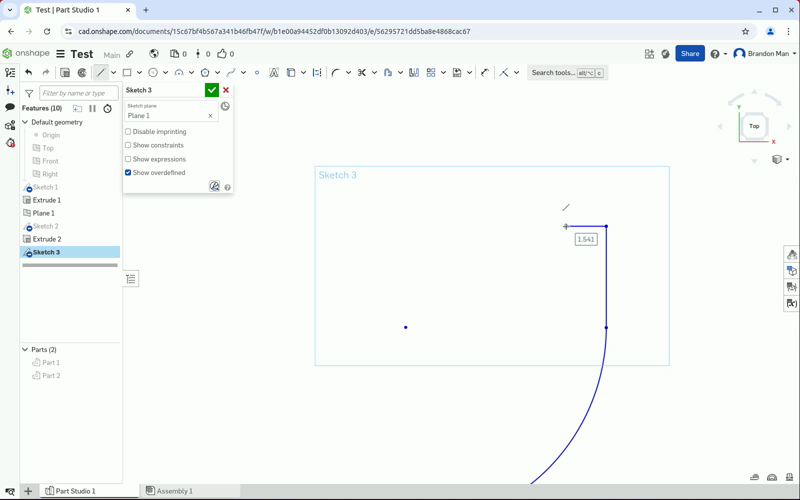
scroll(-6)
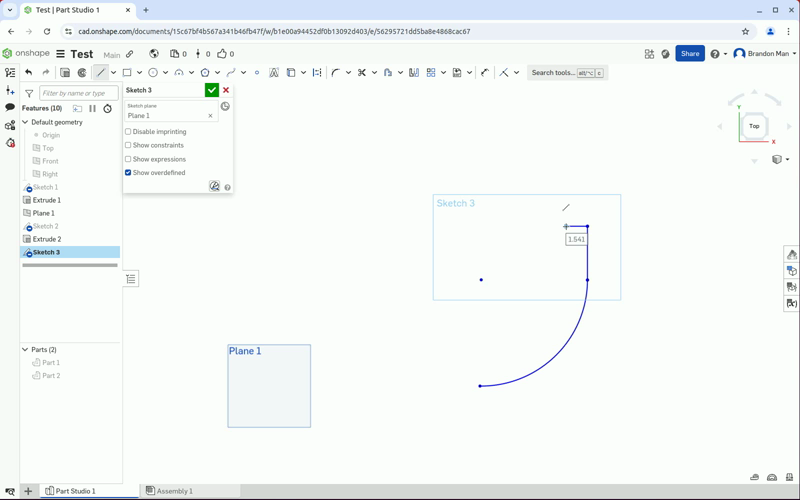
scroll(-6)
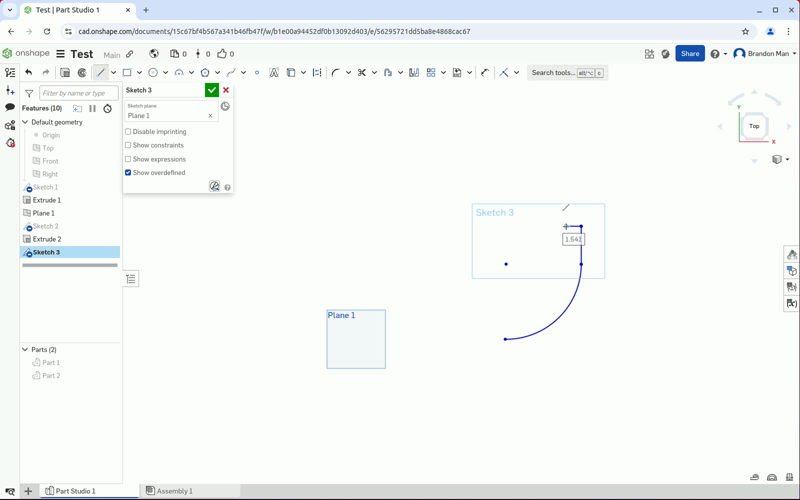
scroll(-6)
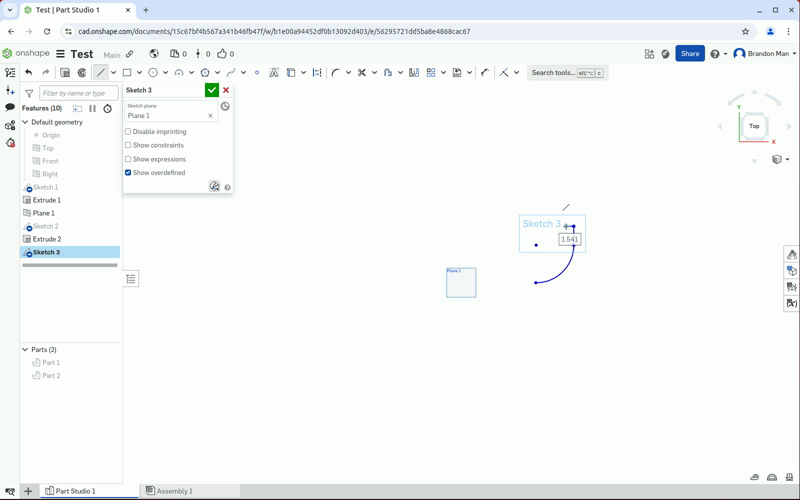
key_up(shift)
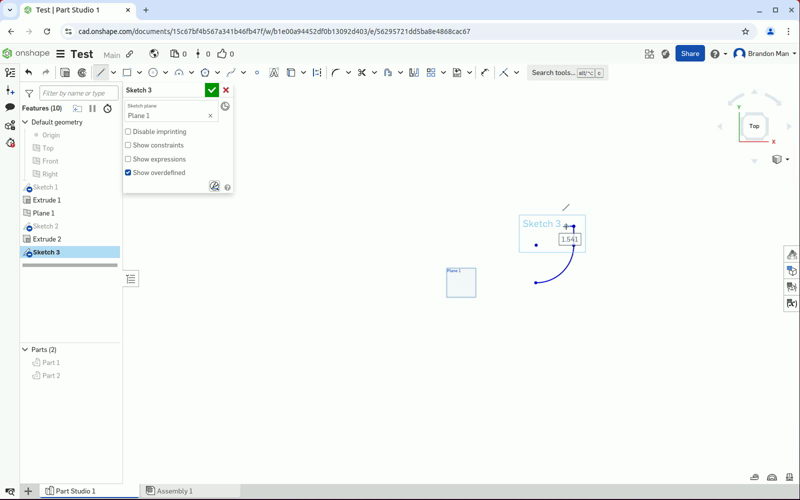
key_down(shift)
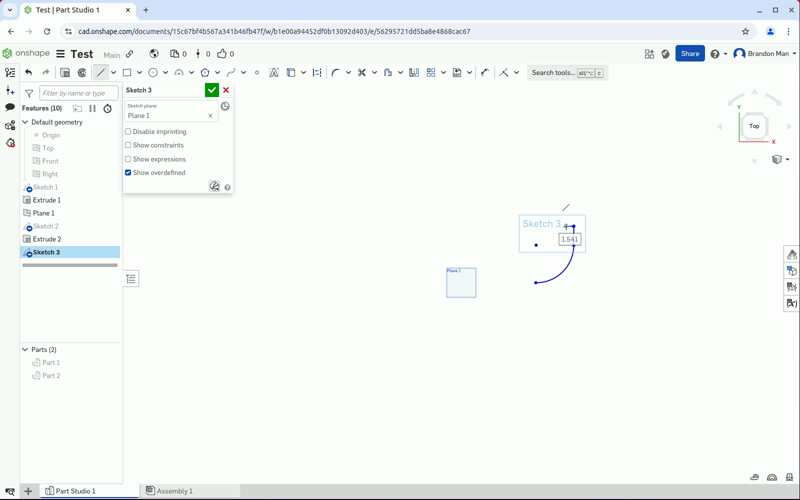
mouse_move(589, 226)
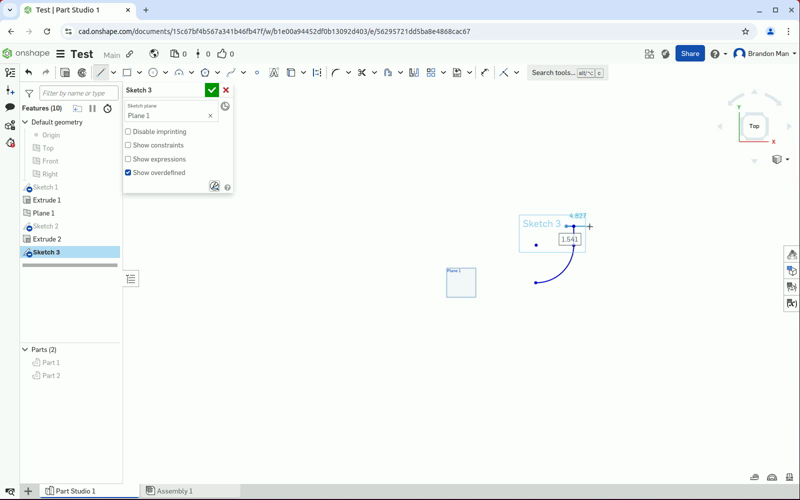
mouse_move(566, 245)
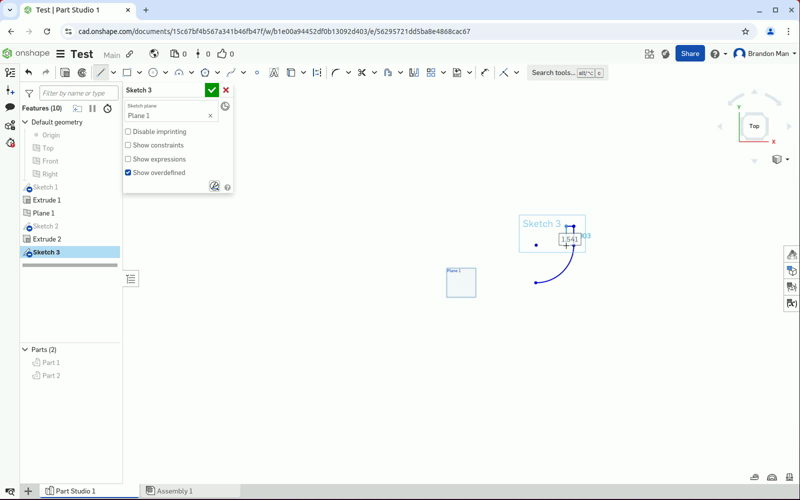
click(566, 245)
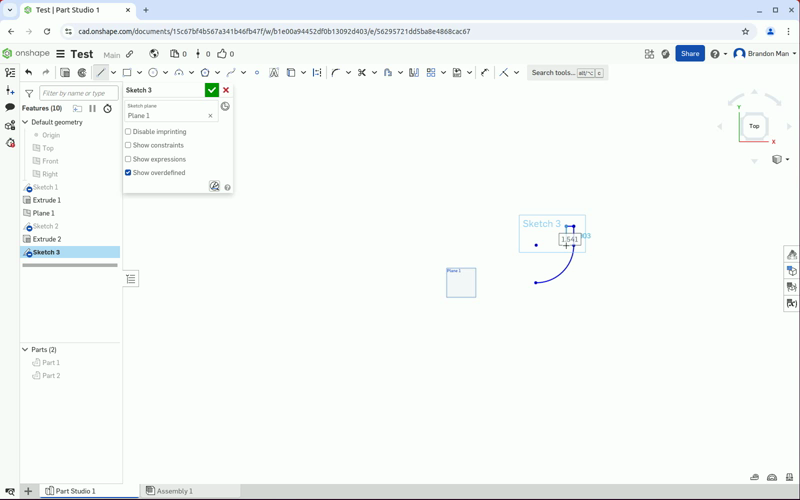
key_up(shift)
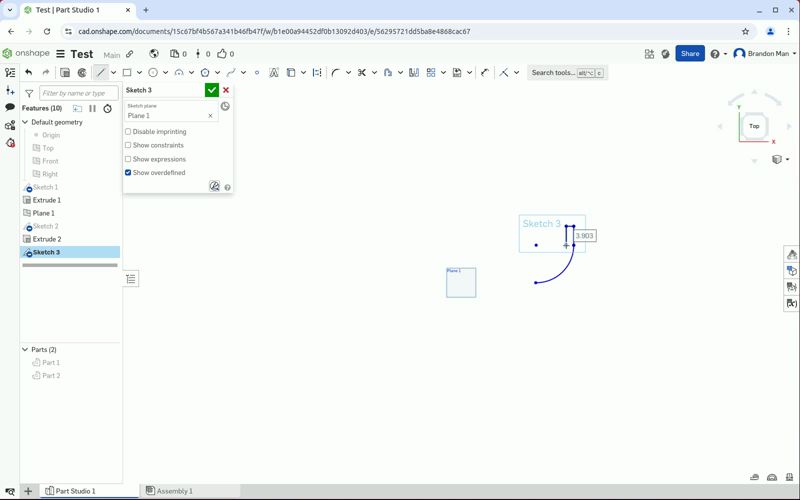
key(esc)
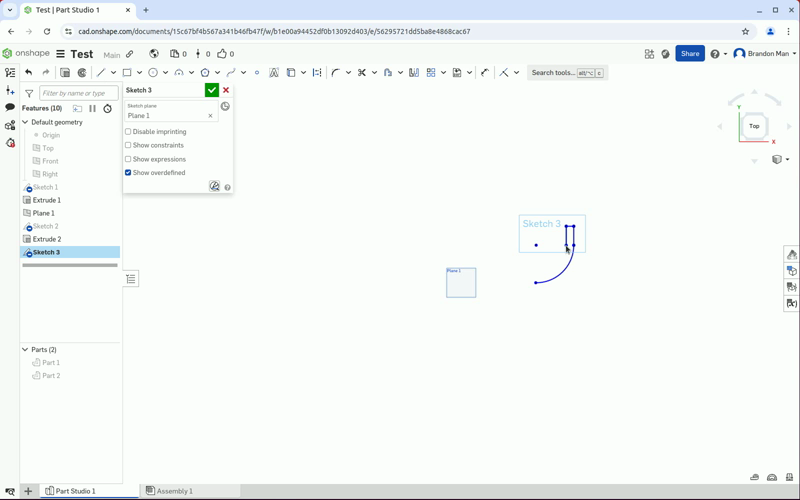
key(a)
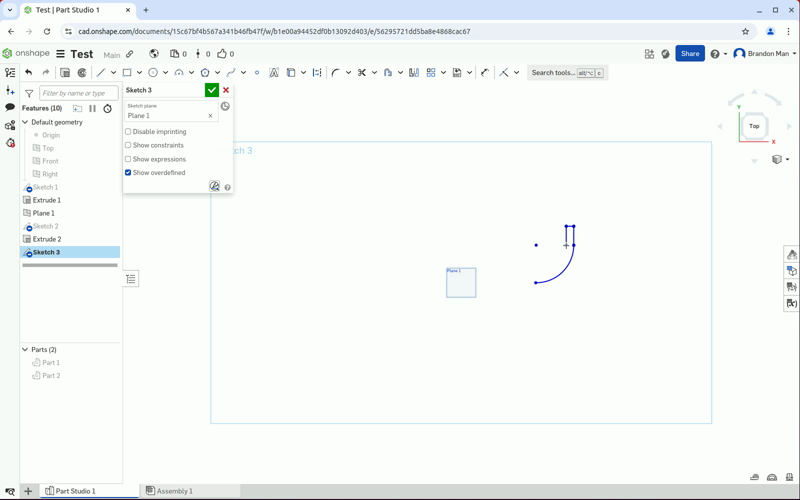
mouse_move(566, 245)
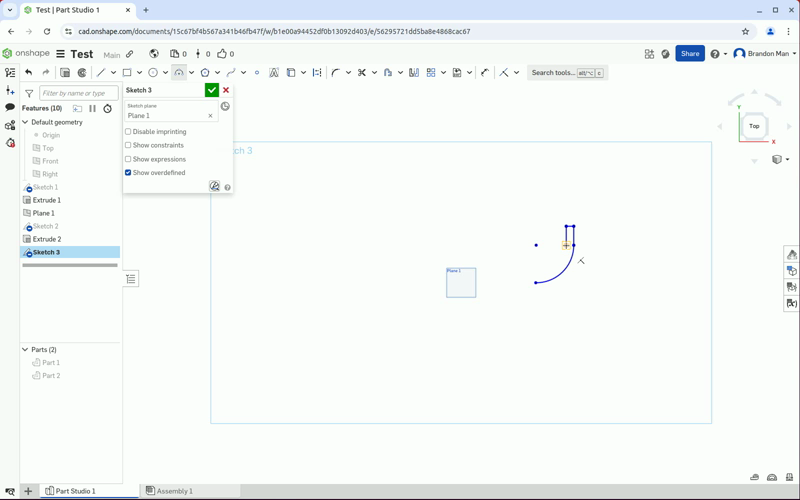
click(566, 245)
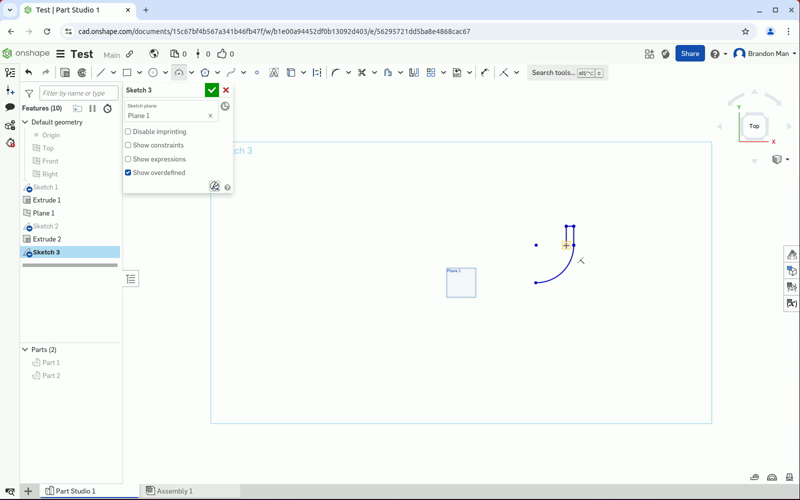
key_down(shift)
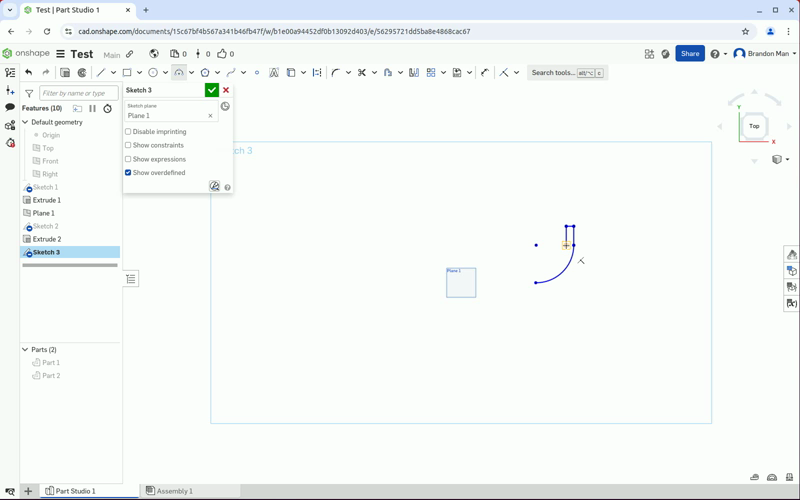
mouse_move(535, 275)
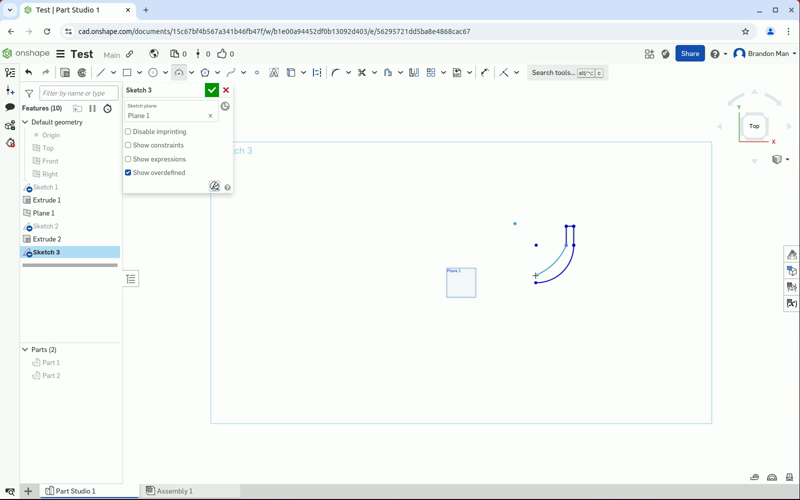
click(535, 275)
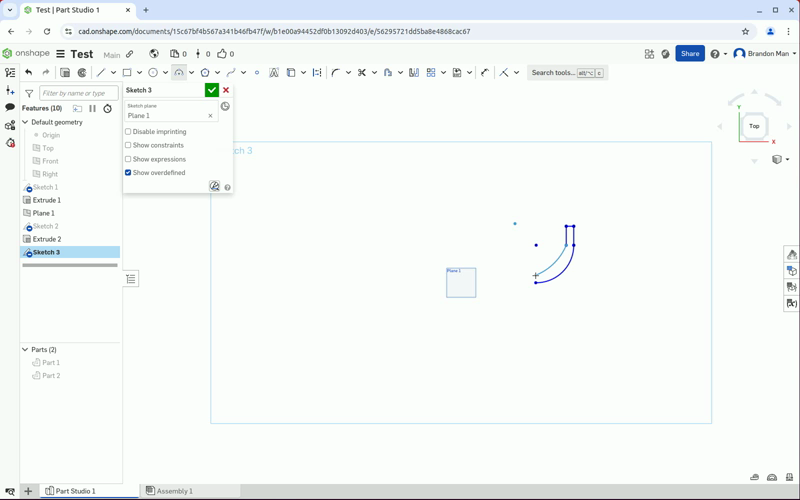
mouse_move(557, 266)
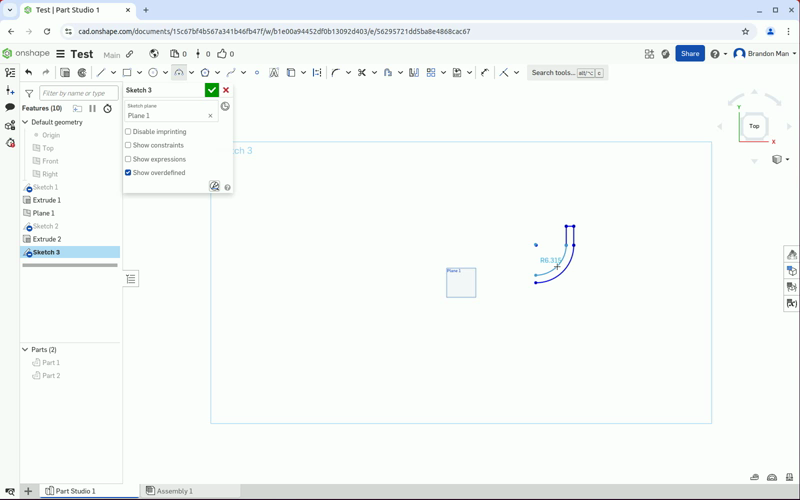
click(557, 266)
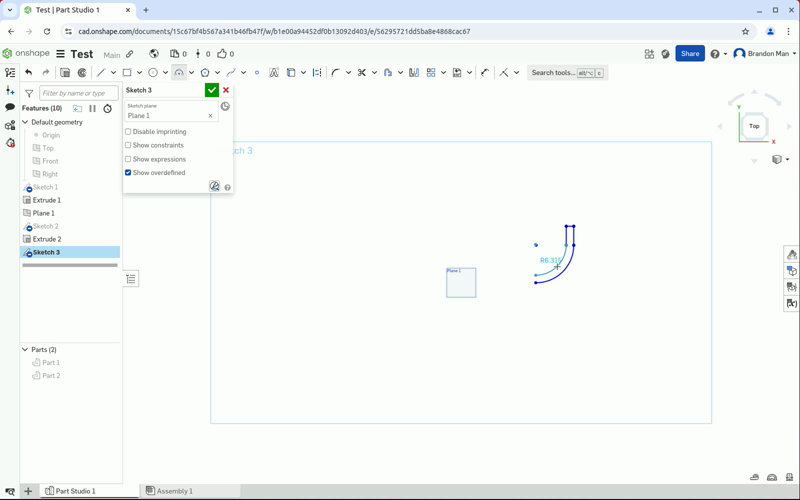
key_up(shift)
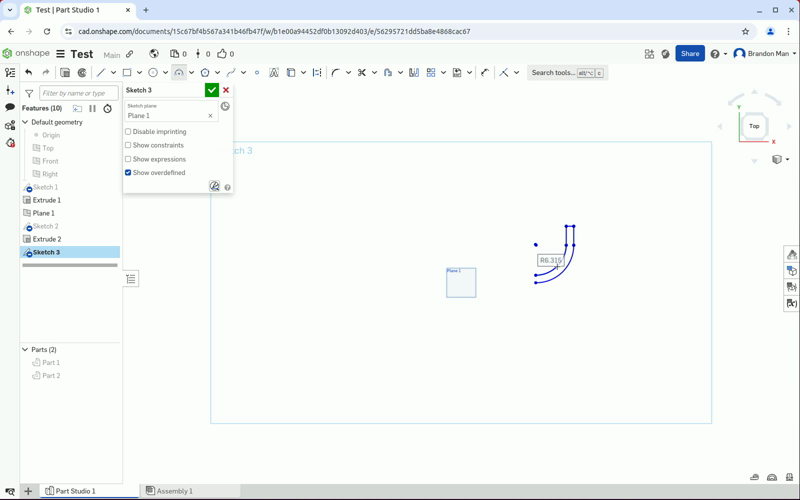
key(esc)
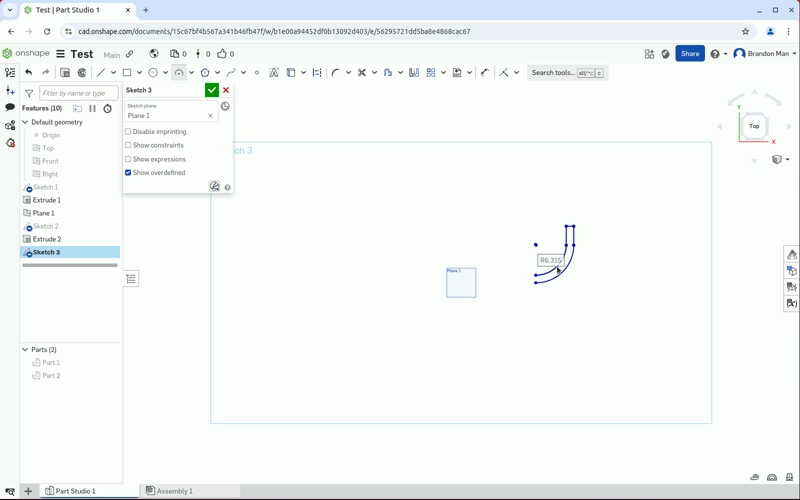
key(l)
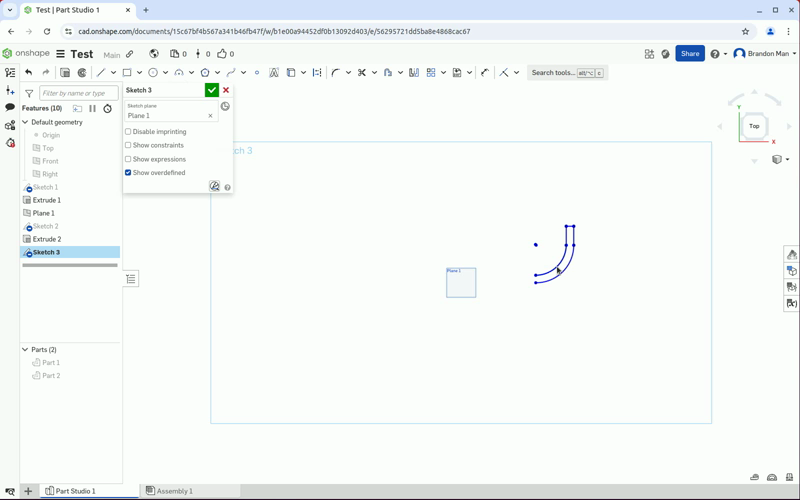
mouse_move(535, 275)
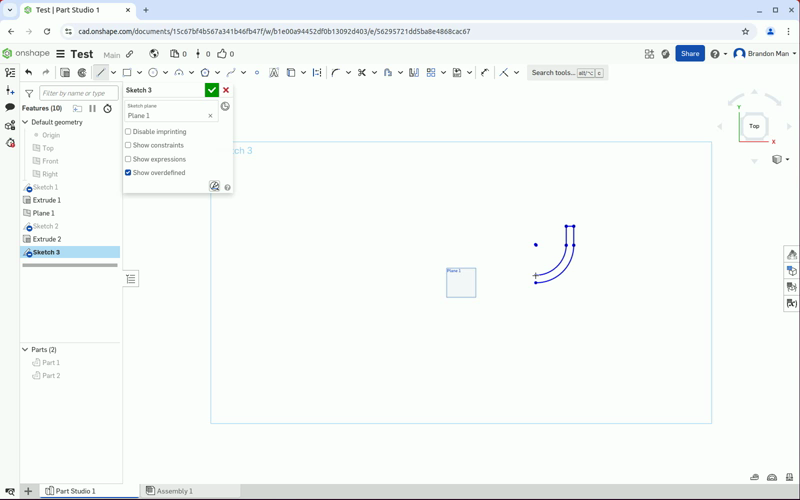
click(535, 275)
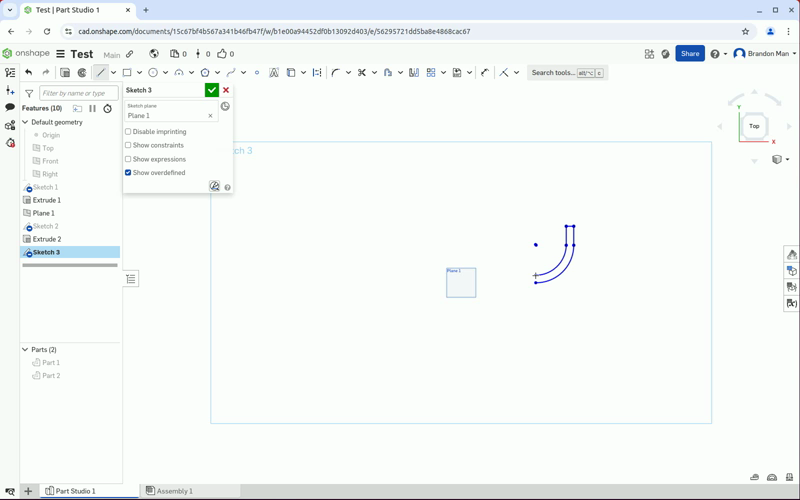
mouse_move(565, 275)
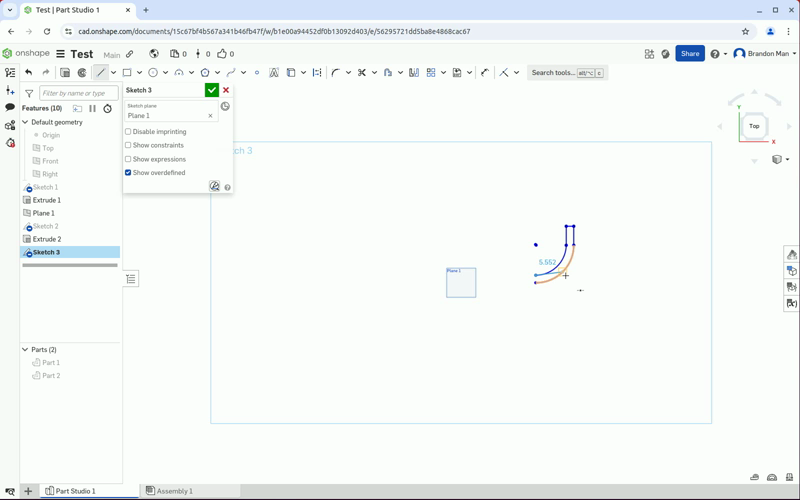
key_down(shift)
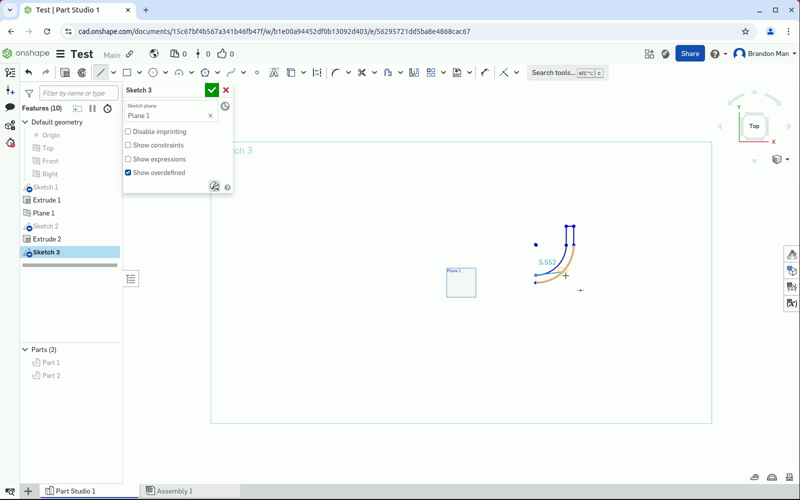
mouse_move(535, 282)
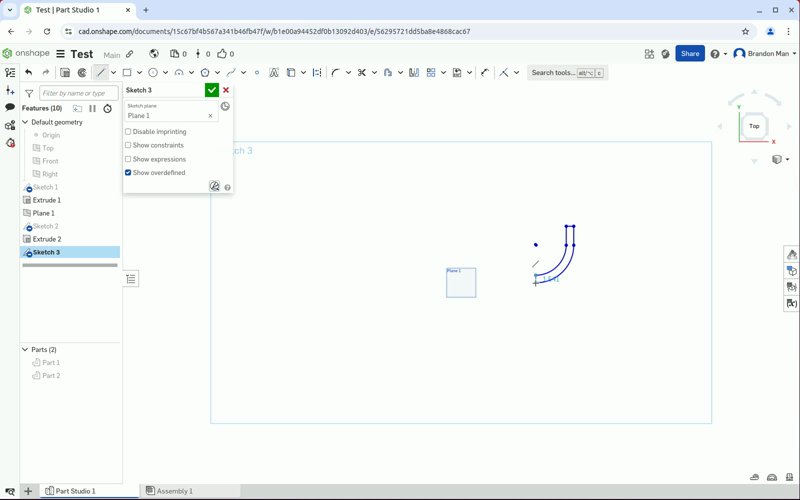
key_up(shift)
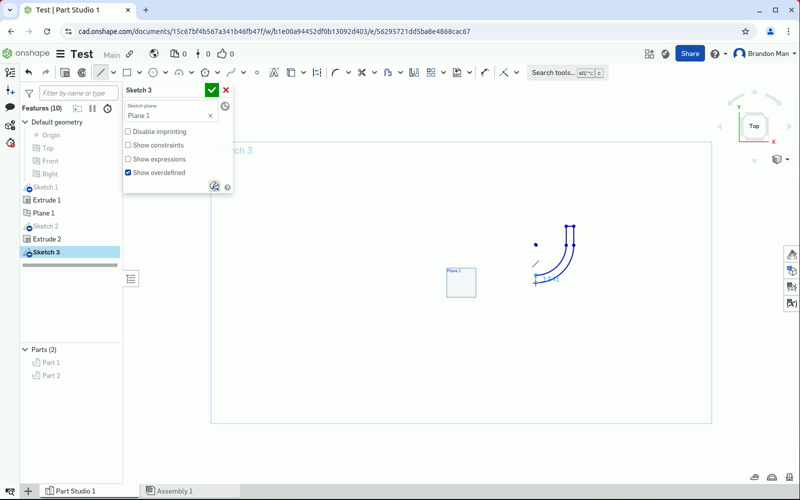
click(535, 282)
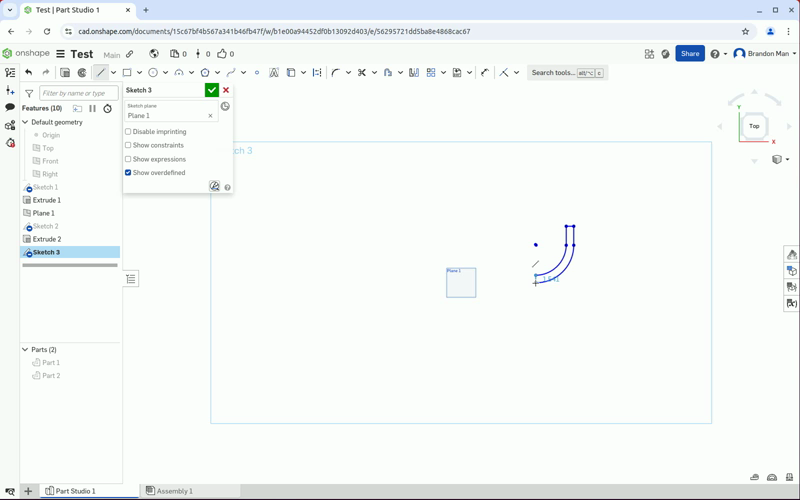
key(esc)
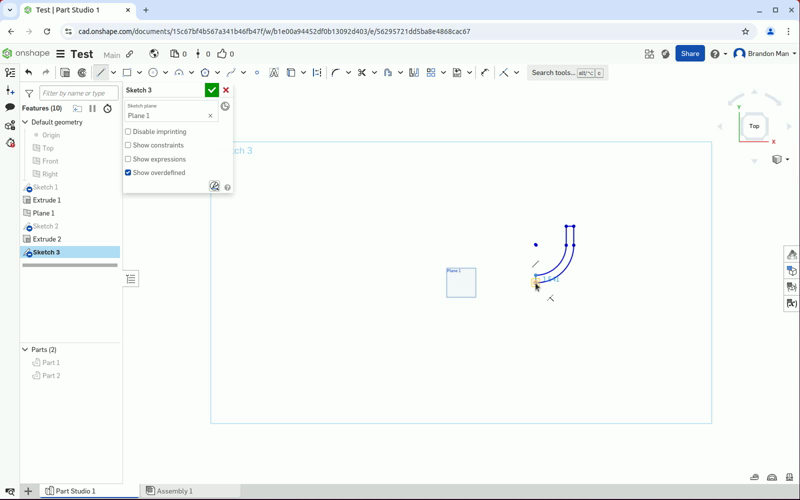
mouse_move(567, 259)
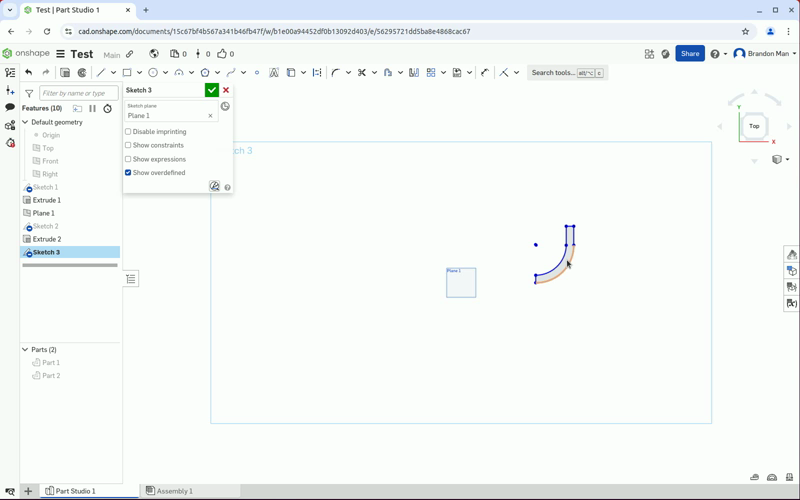
scroll(6)
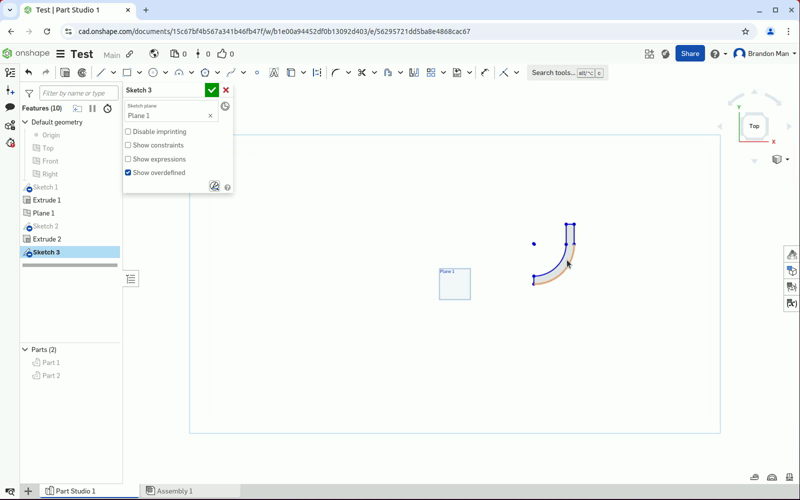
scroll(6)
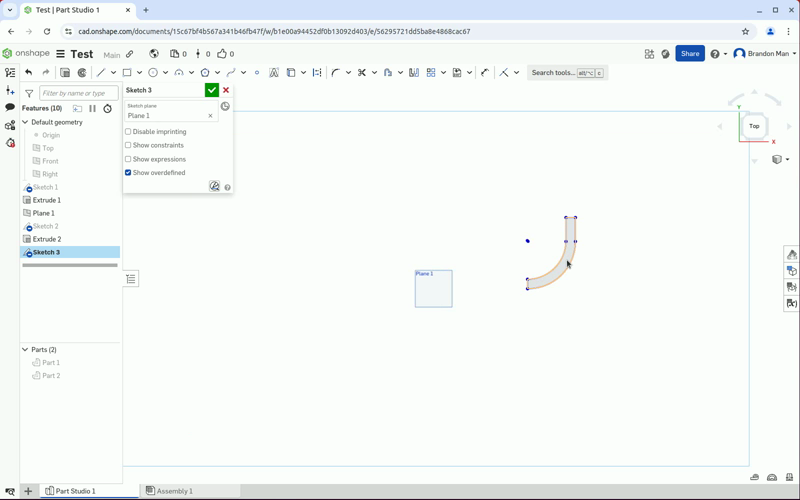
scroll(6)
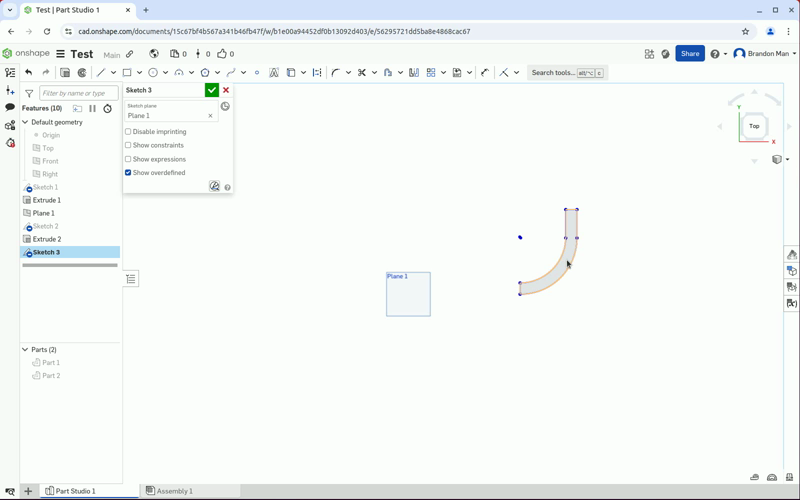
scroll(6)
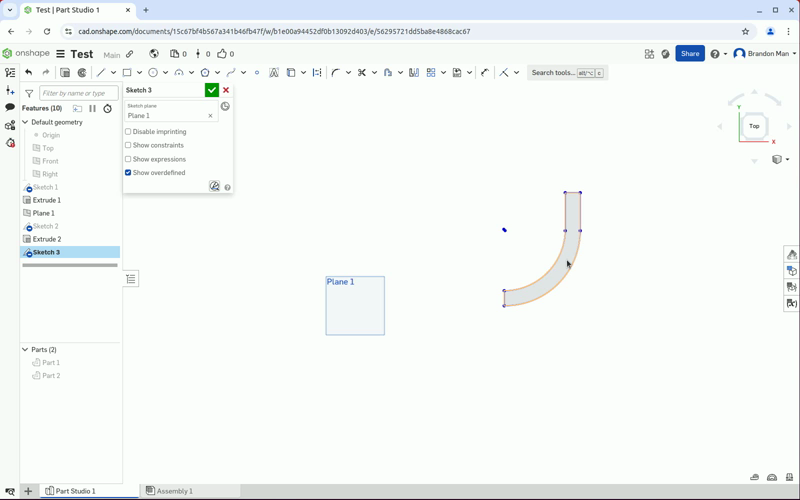
scroll(6)
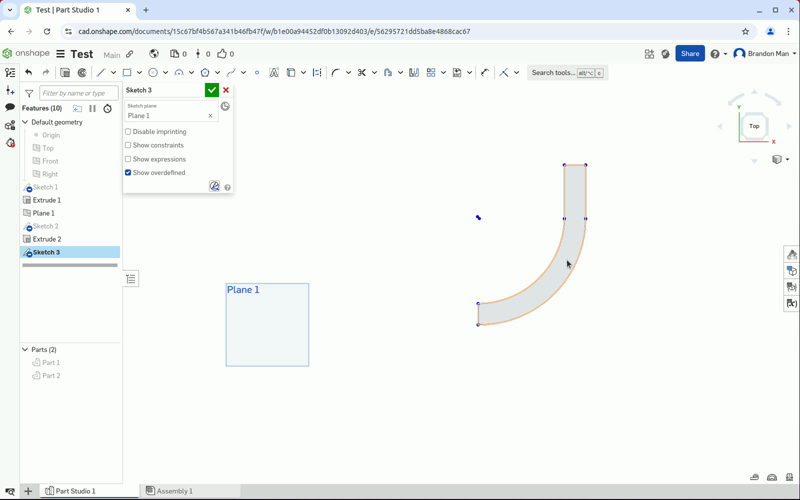
scroll(6)
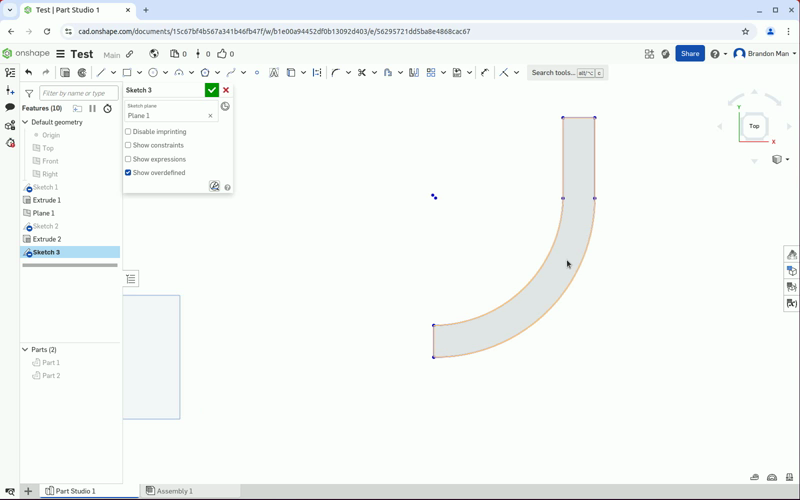
scroll(6)
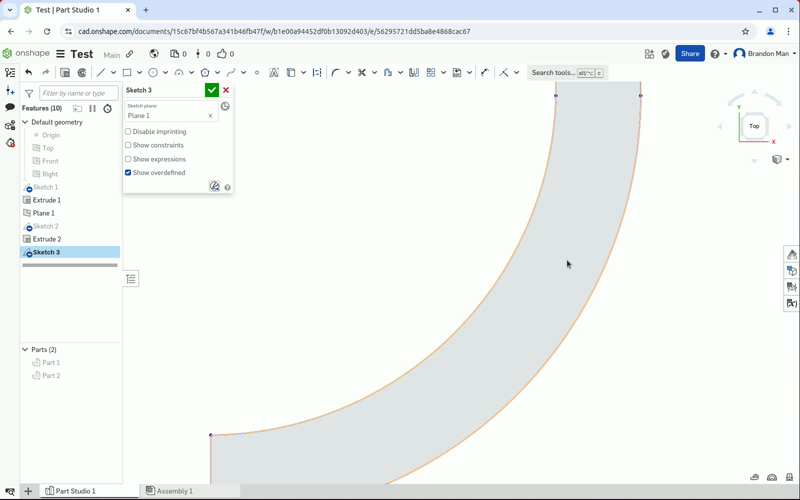
click(567, 259)
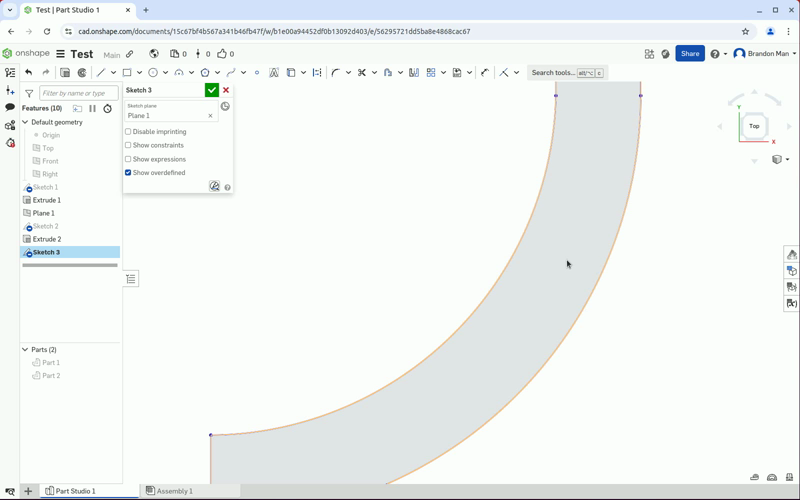
scroll(-6)
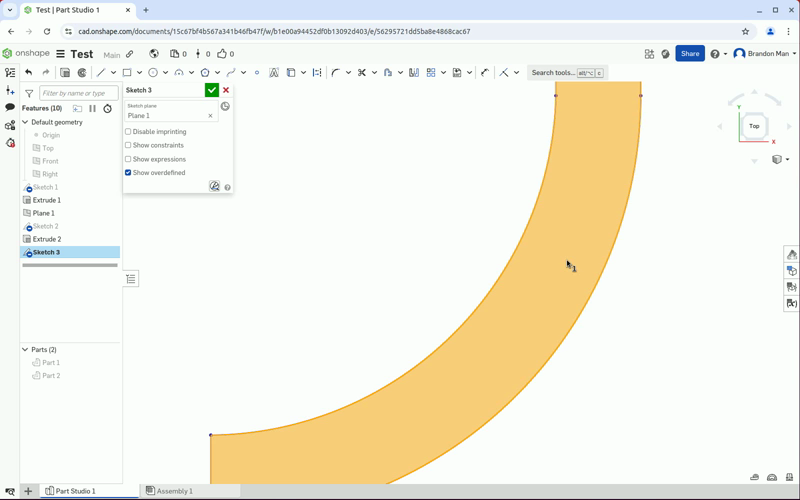
scroll(-6)
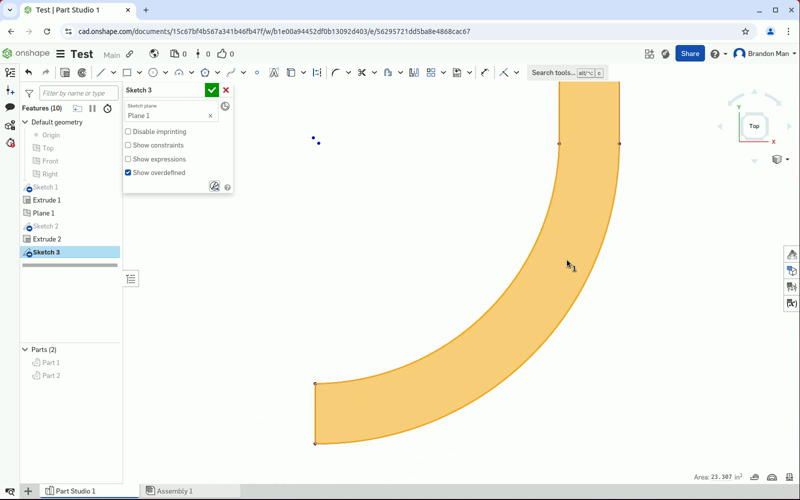
scroll(-6)
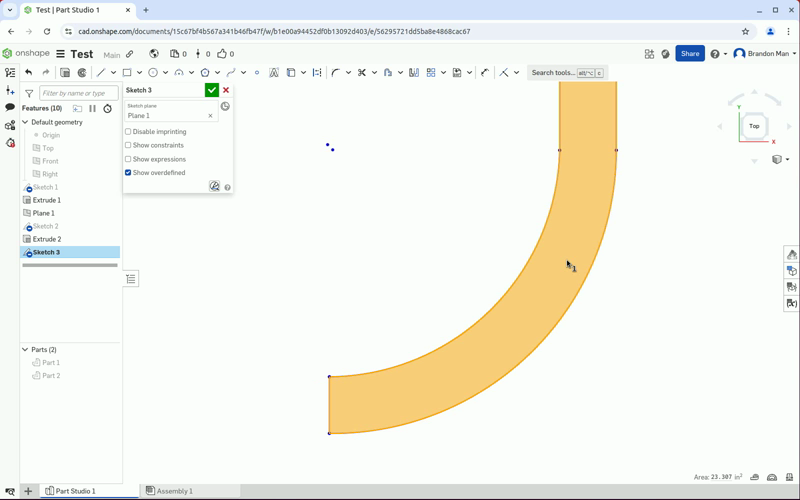
scroll(-6)
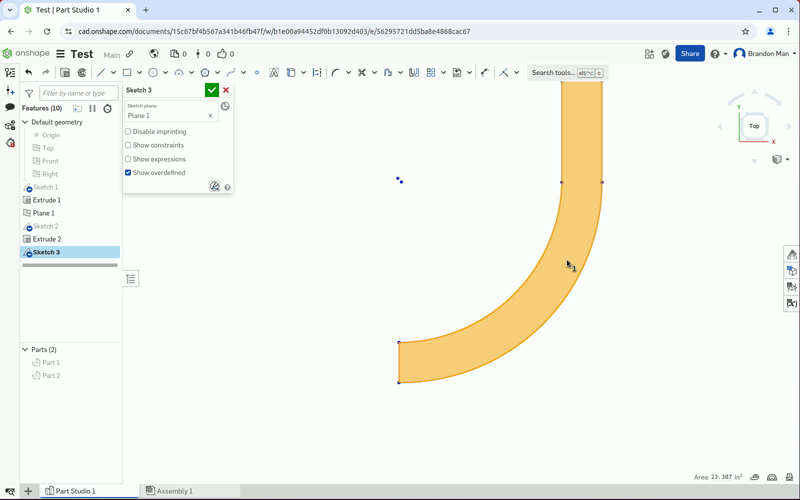
scroll(-6)
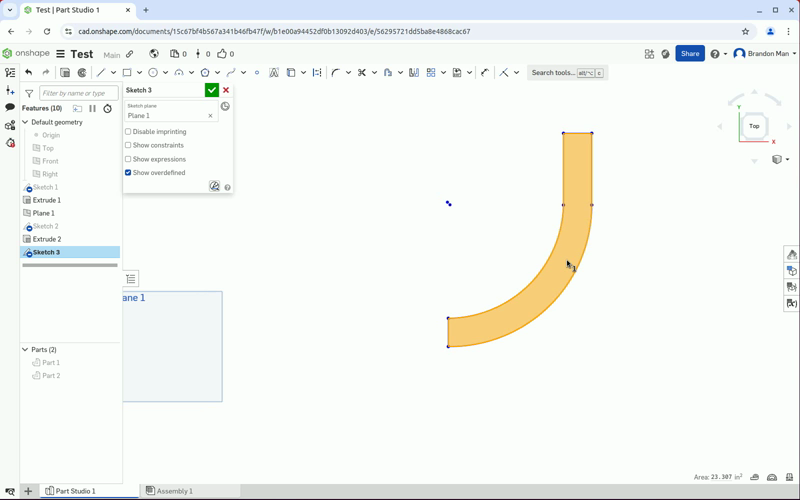
scroll(-6)
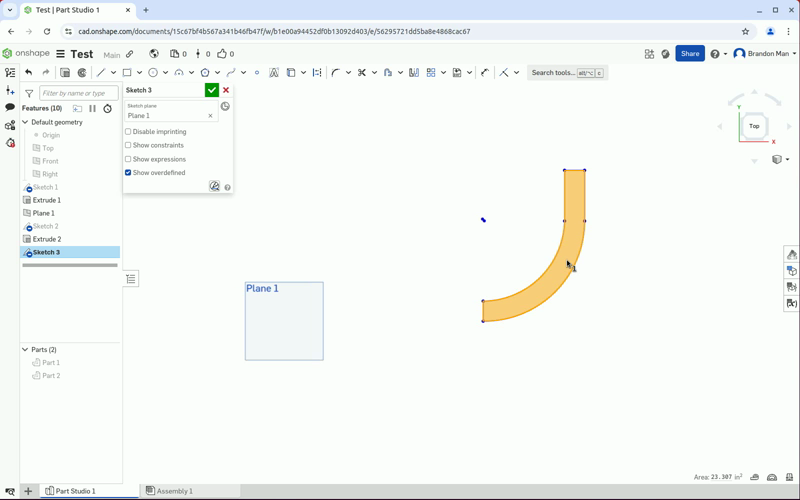
scroll(-6)
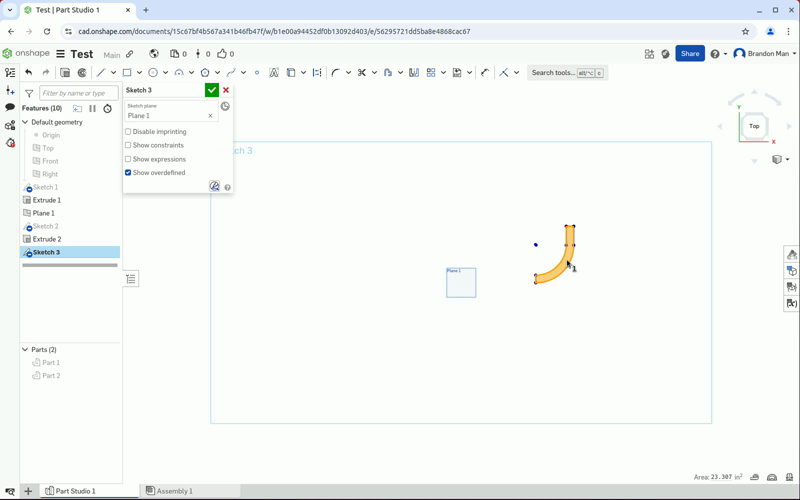
mouse_move(73, 352)
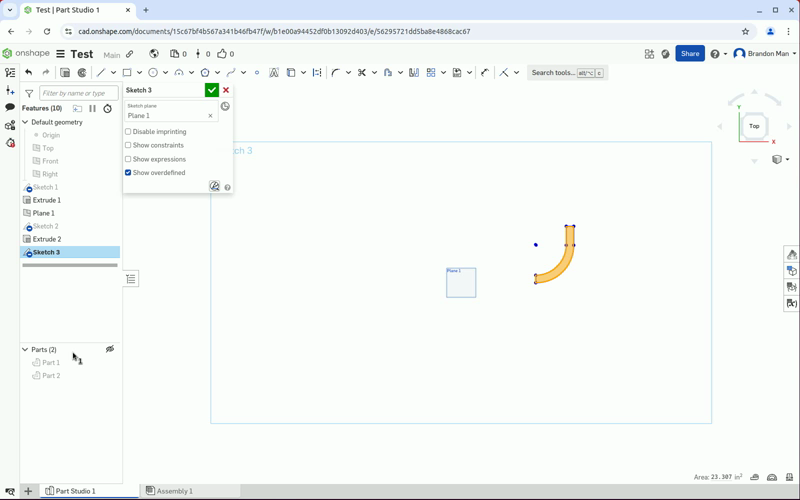
key(shift+y)
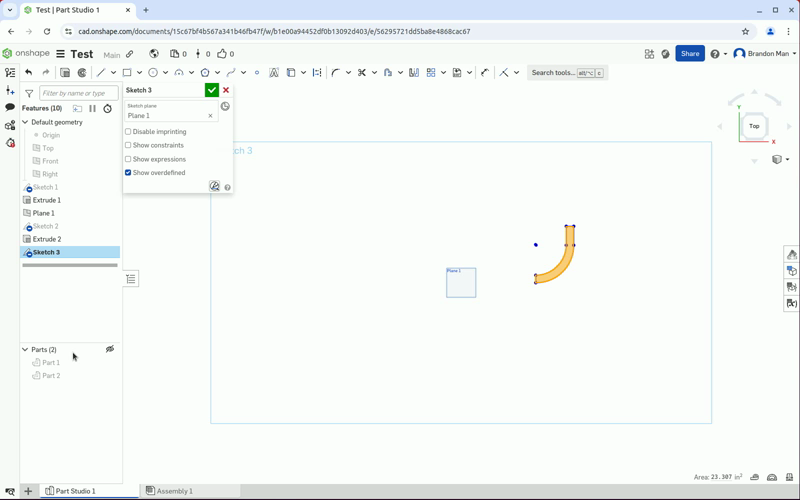
key(shift+e)
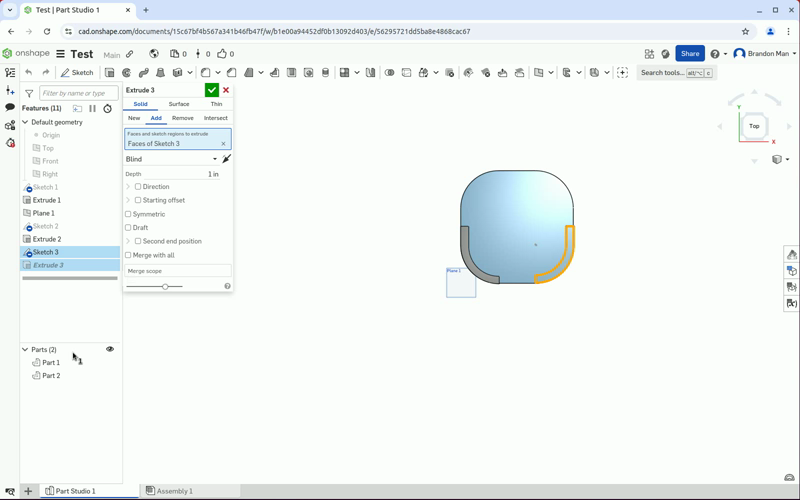
mouse_move(143, 106)
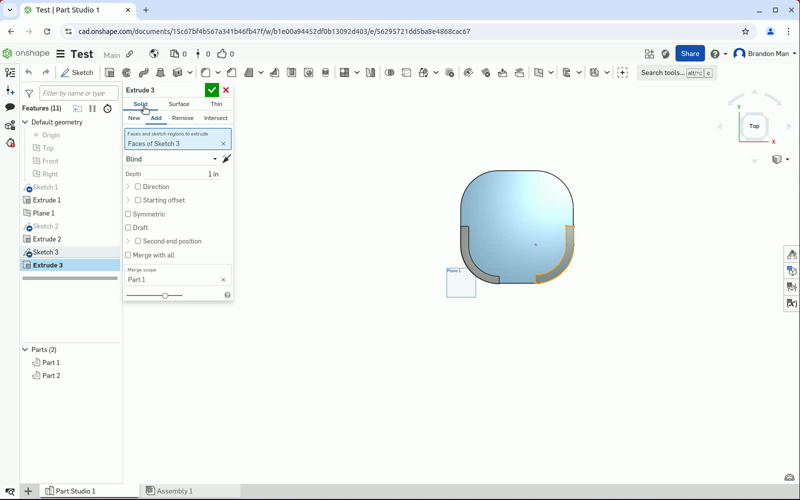
click(143, 106)
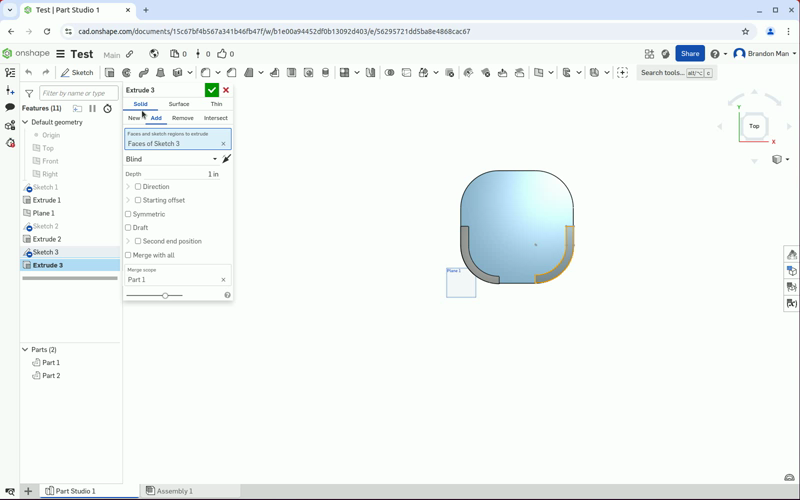
mouse_move(137, 120)
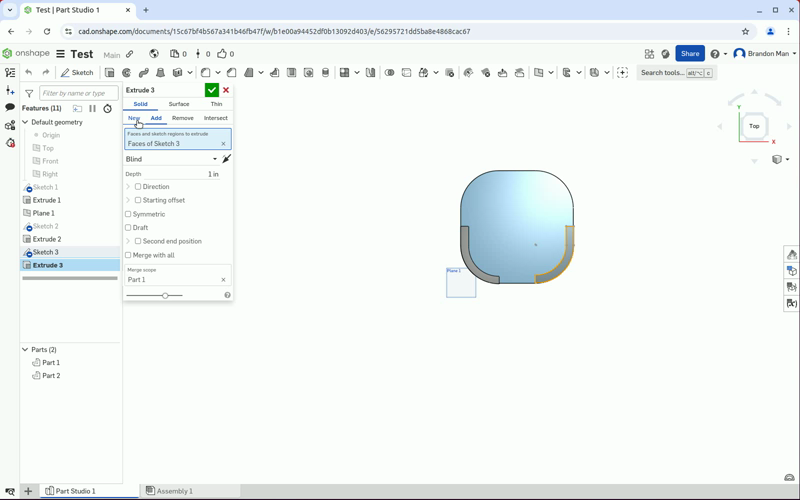
click(137, 120)
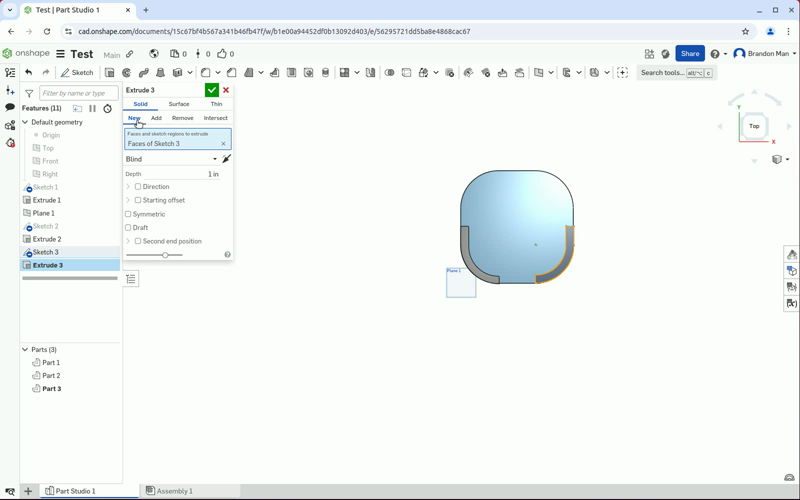
key(tab, 4)
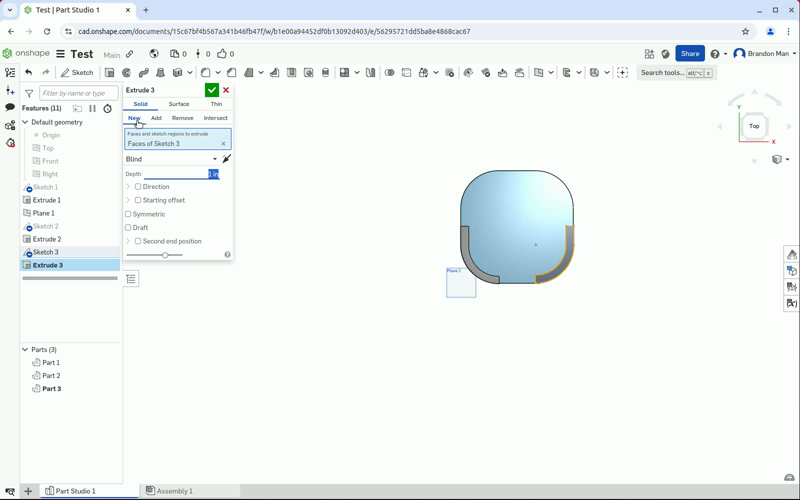
text(16.128)
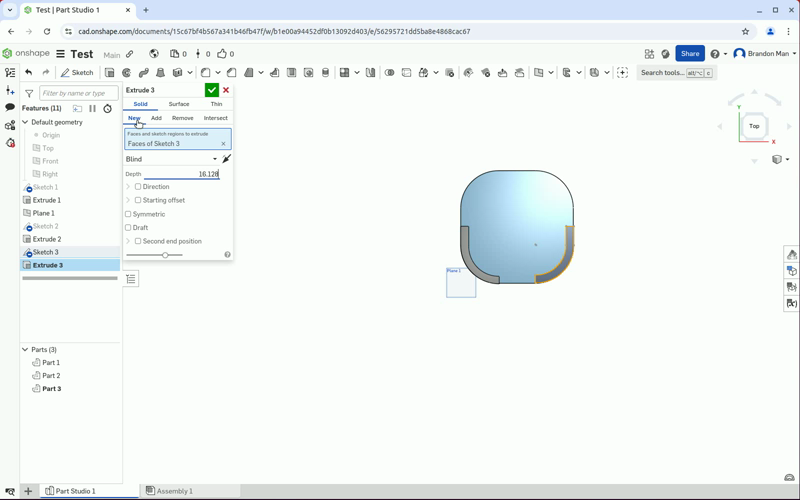
key(enter)
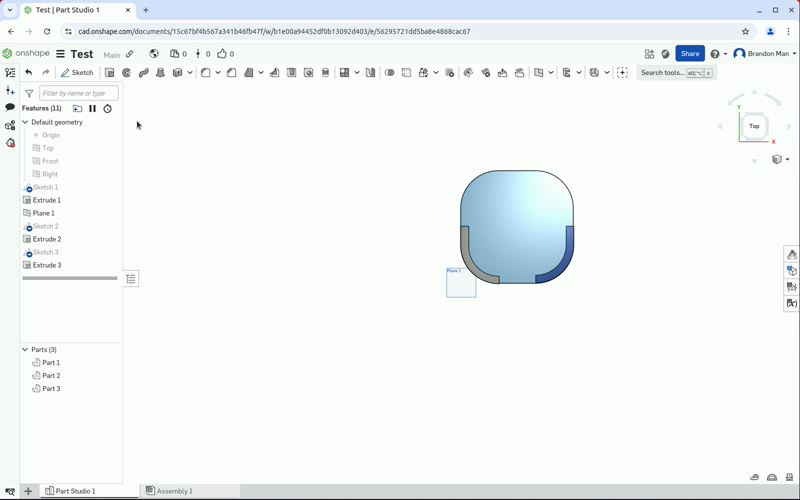
key(shift+h)
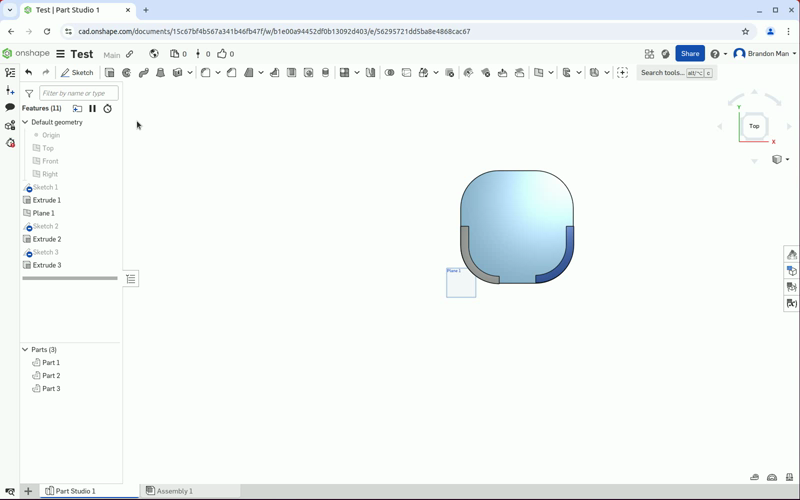
key(shift+h)
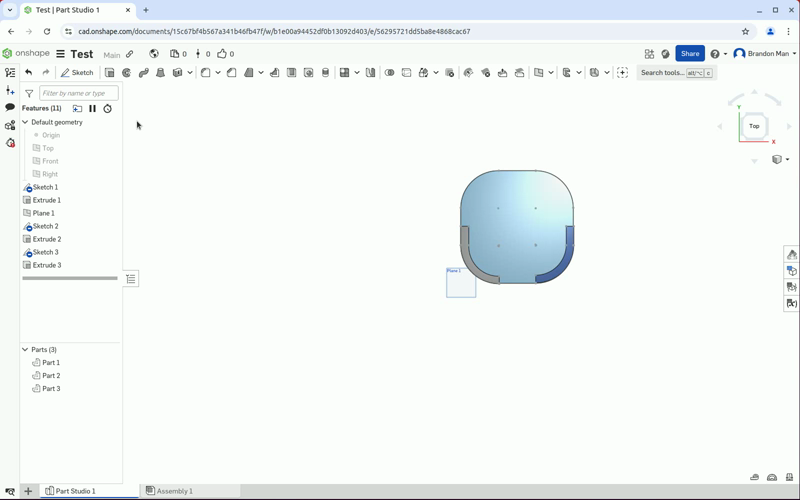
key(shift+7)
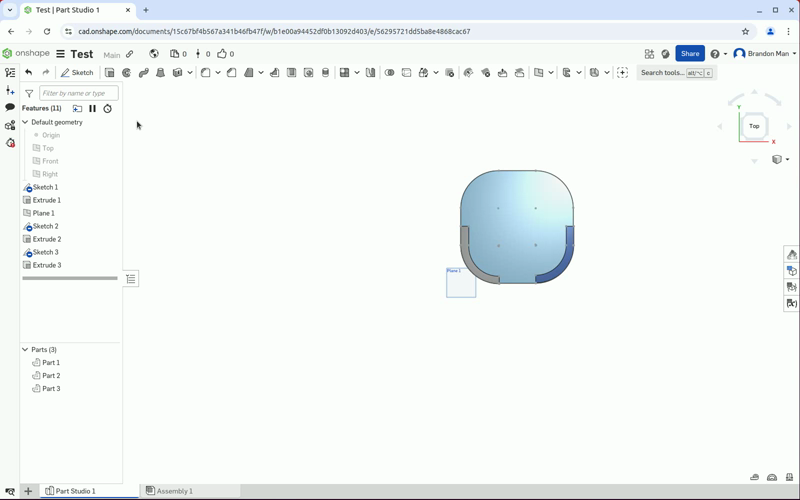
key(up, 3)
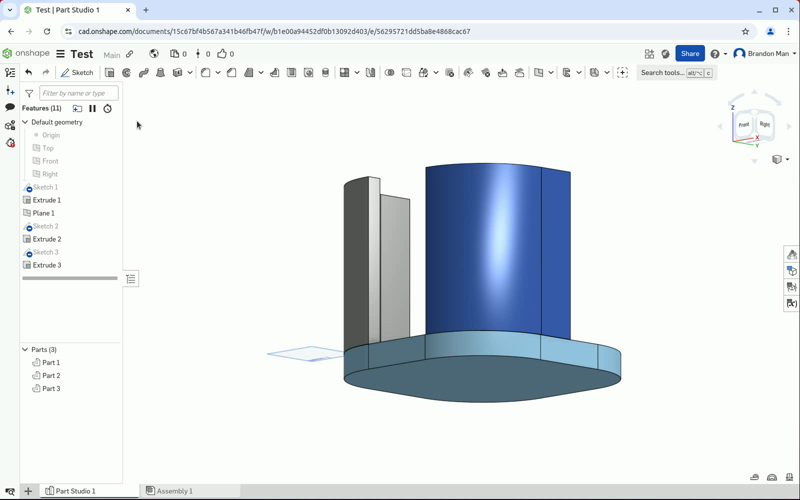
key(left, 3)
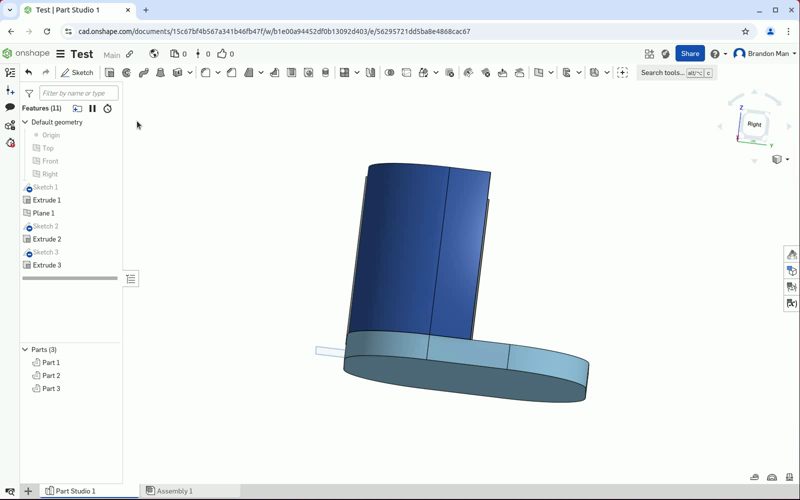
key(right, 3)
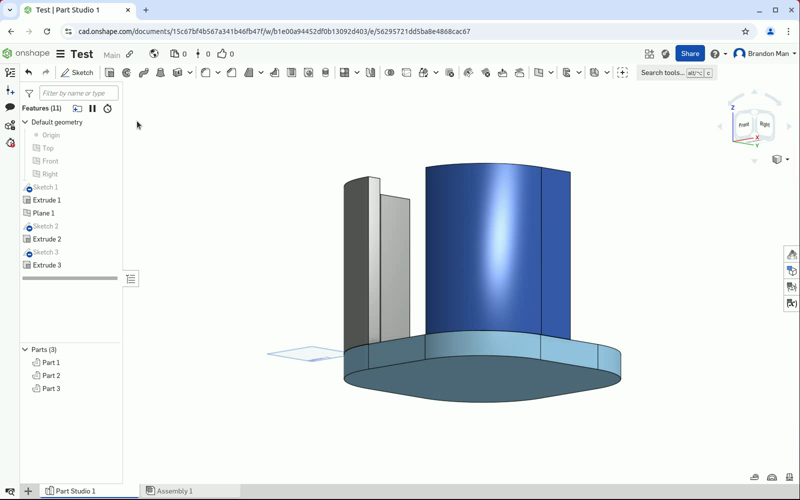
key(down, 3)
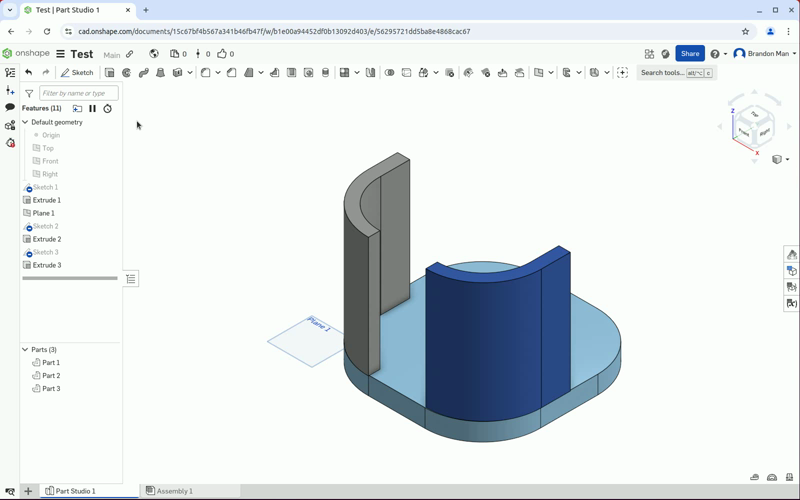
mouse_move(73, 189)
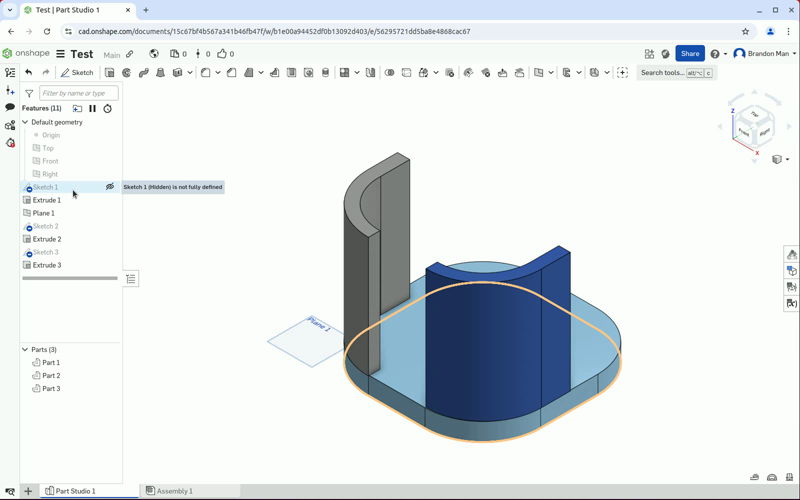
click(73, 189)